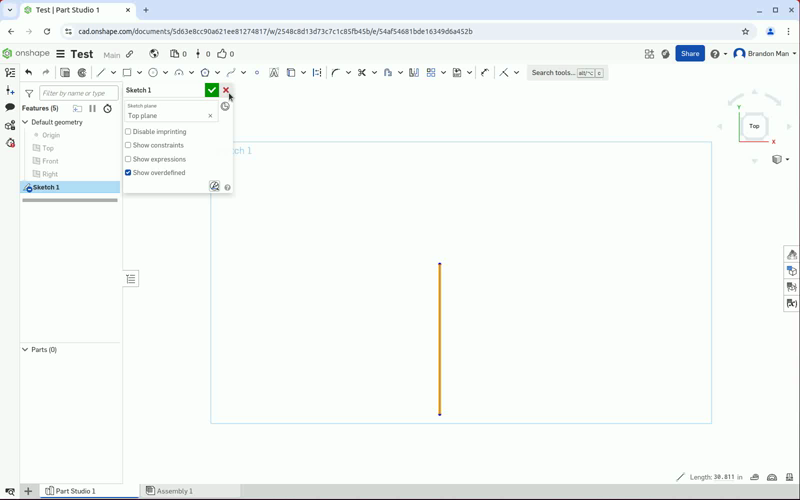
key(shift+h)
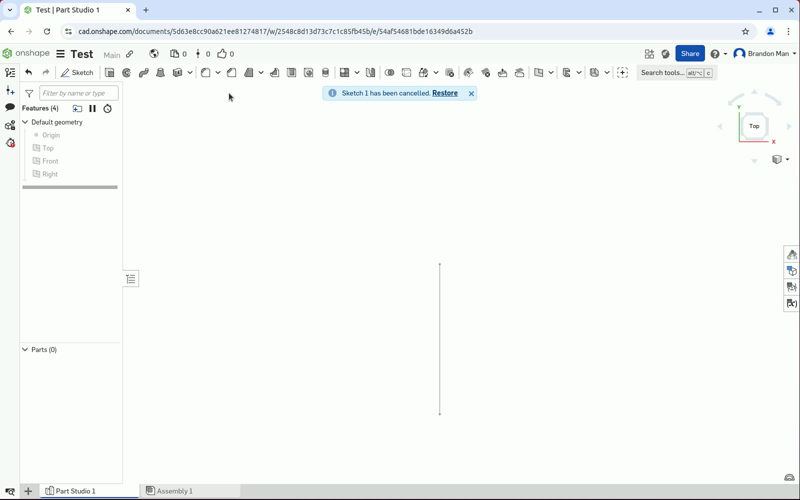
mouse_move(73, 352)
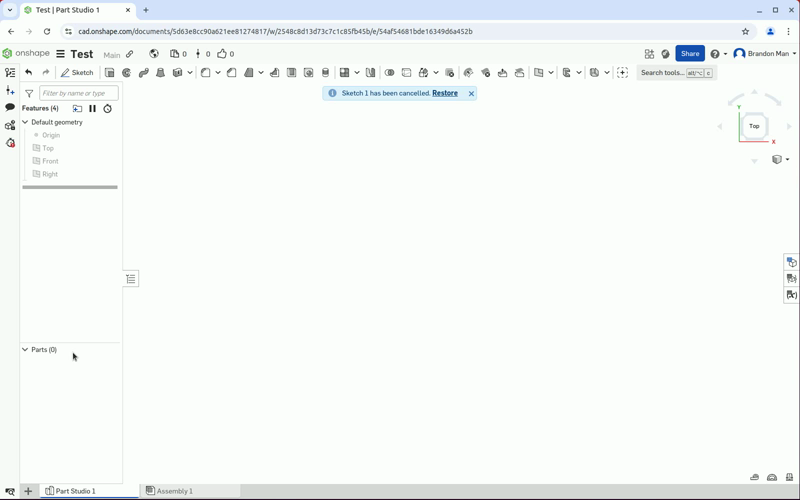
key(y)
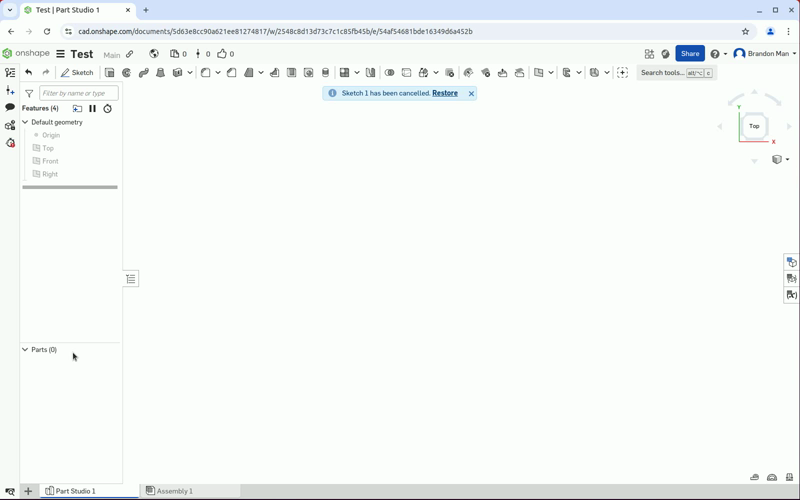
key(shift+p)
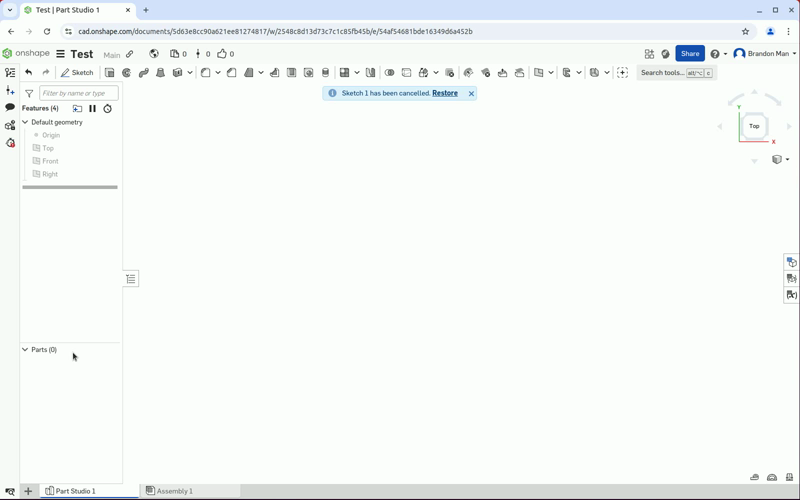
key(space)
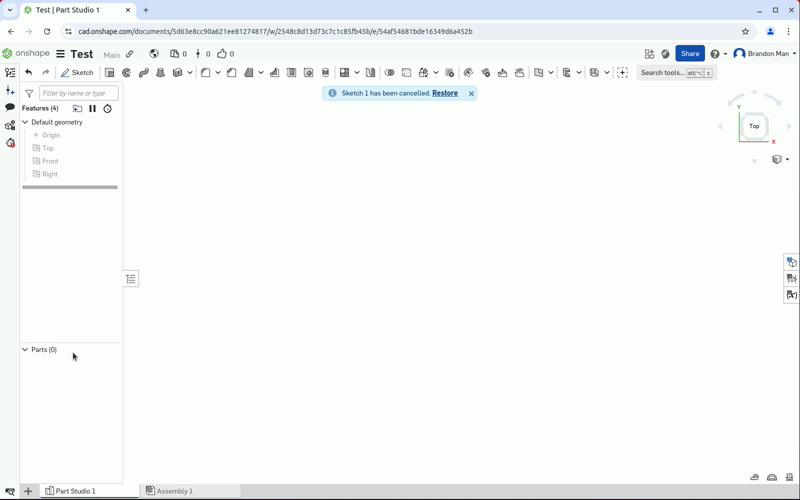
key_down(shift)
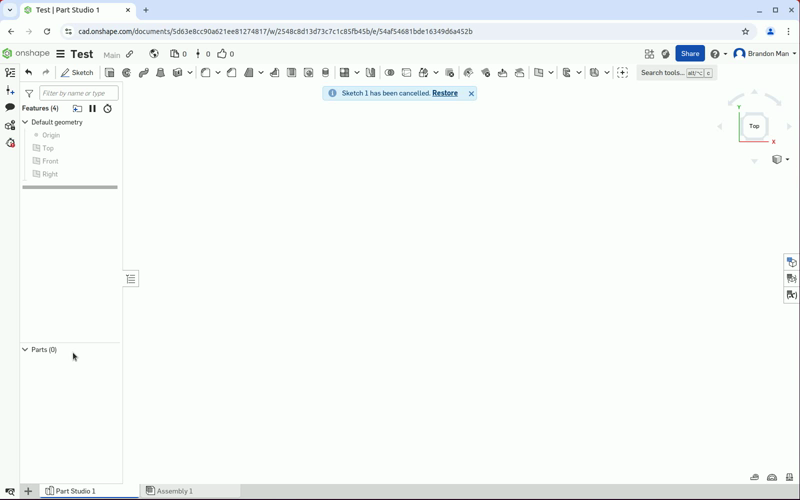
key(up)
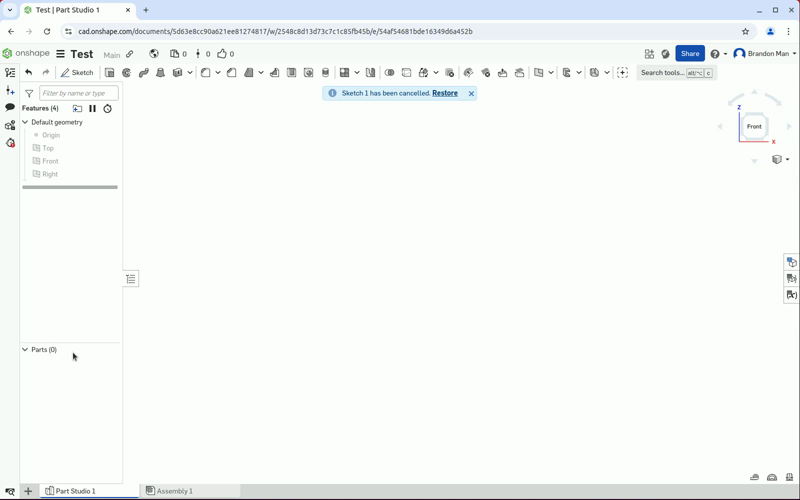
key_up(shift)
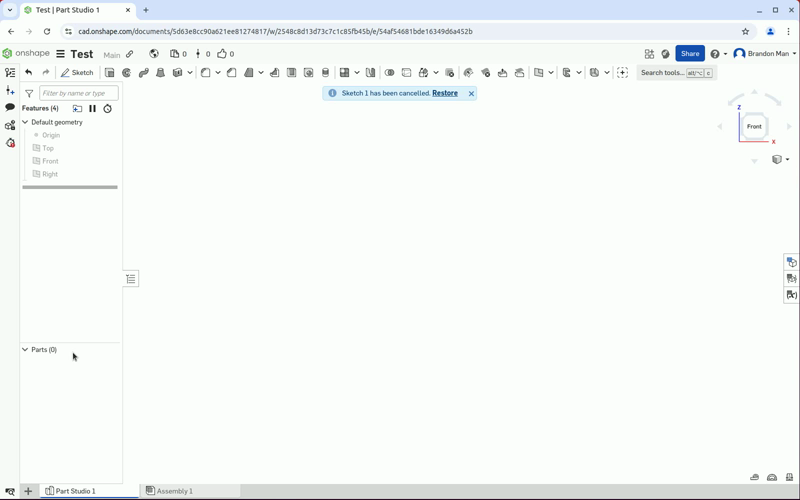
key(space)
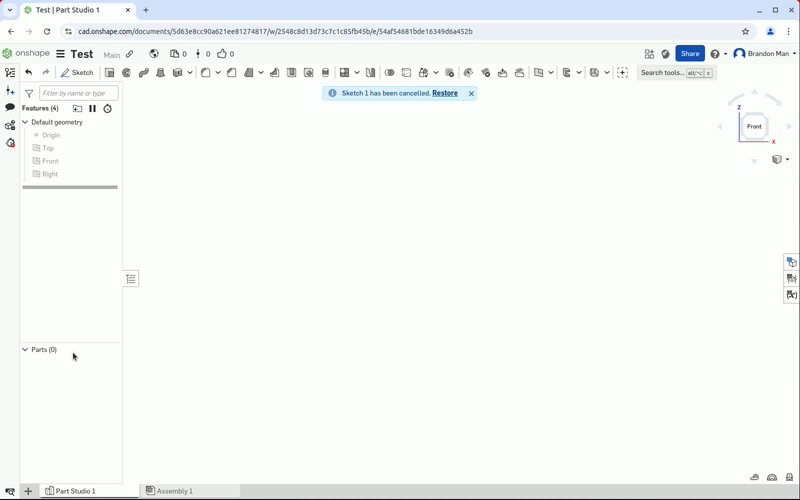
key_down(shift)
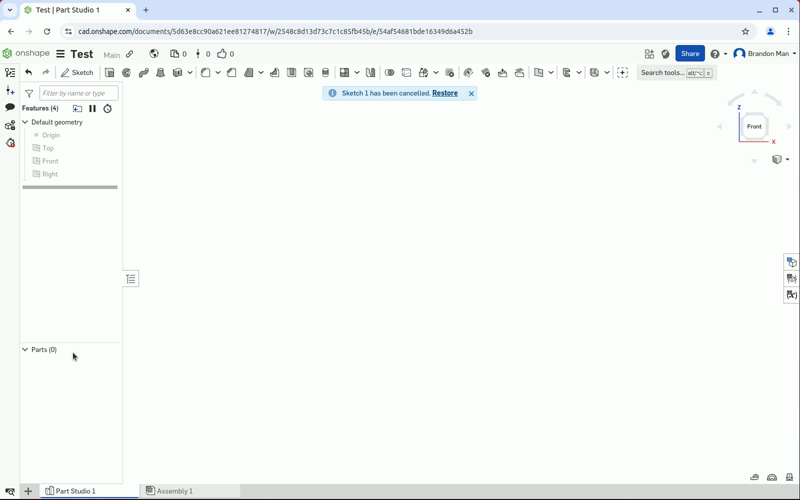
key(left)
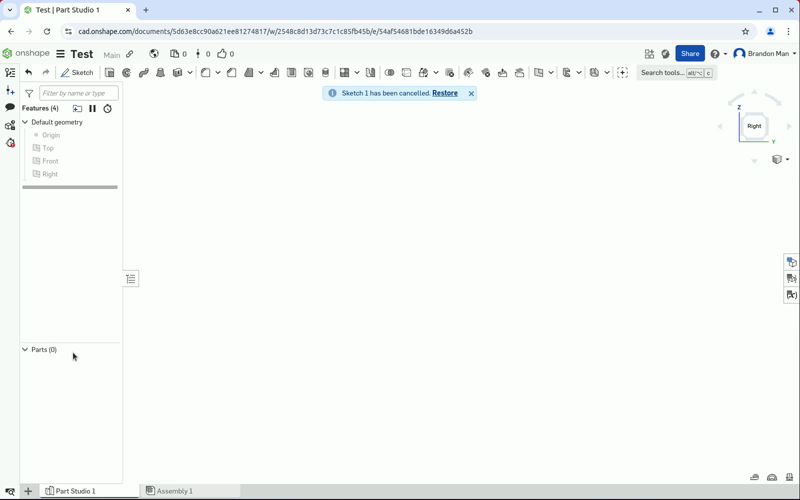
key_up(shift)
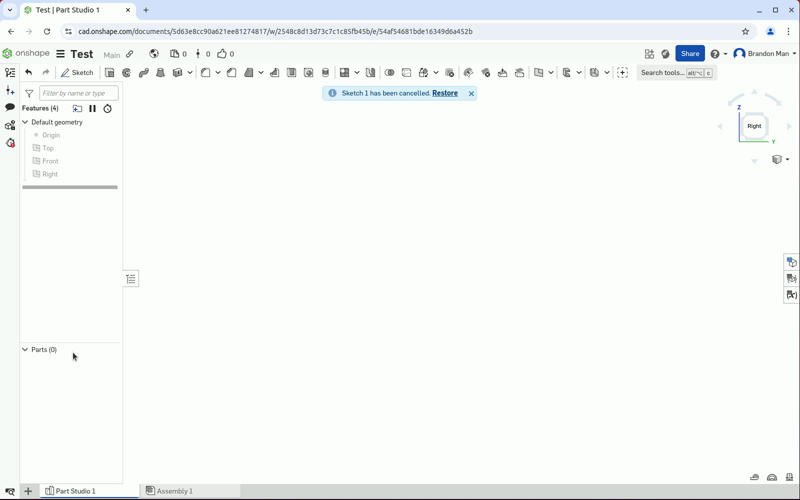
mouse_move(73, 352)
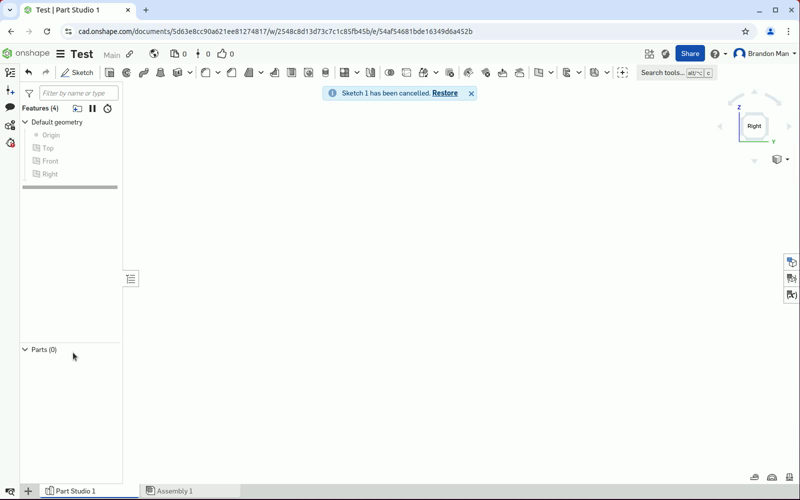
key(shift+y)
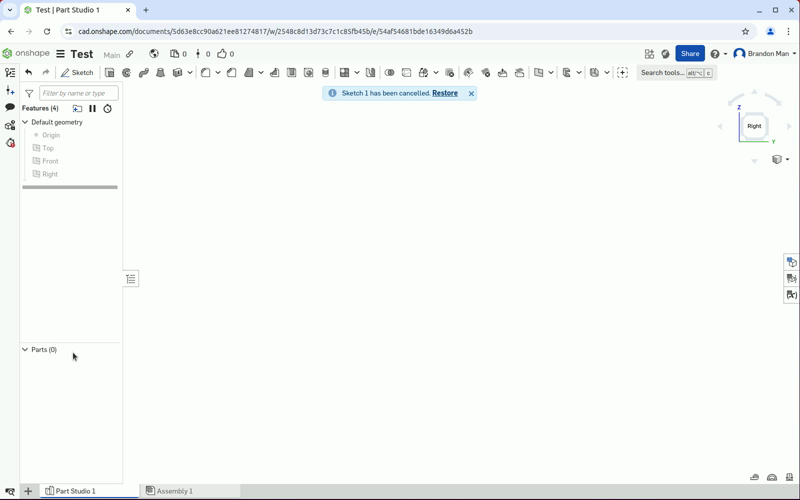
key(shift+s)
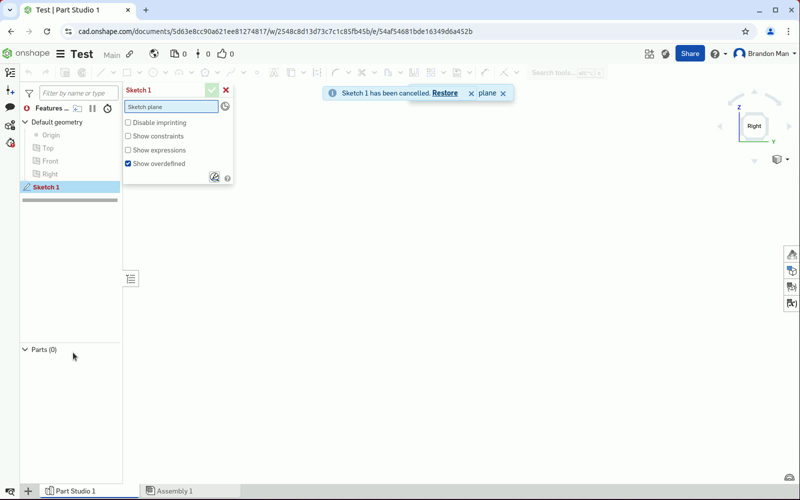
mouse_move(73, 176)
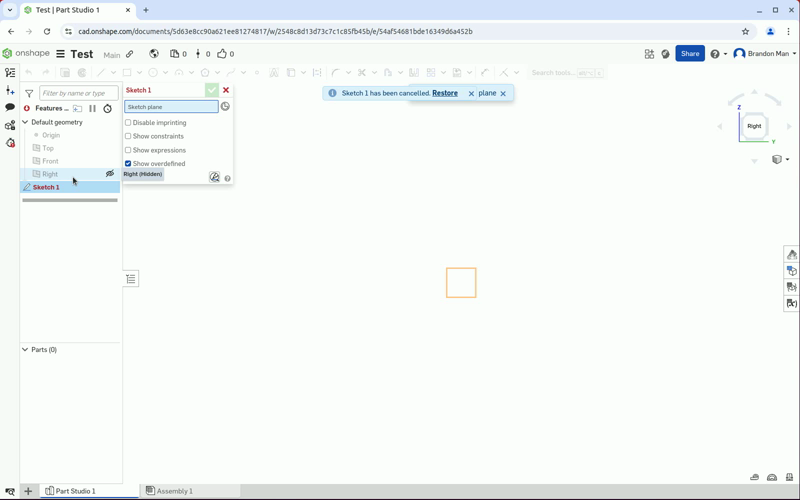
click(73, 176)
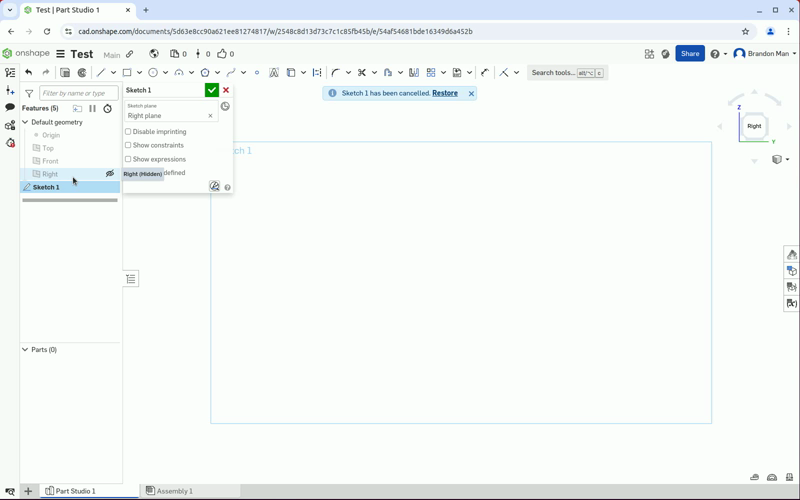
mouse_move(73, 352)
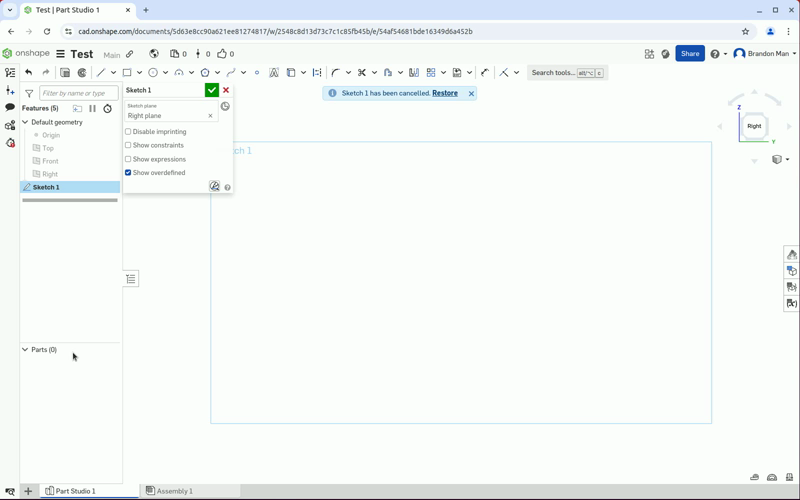
key(y)
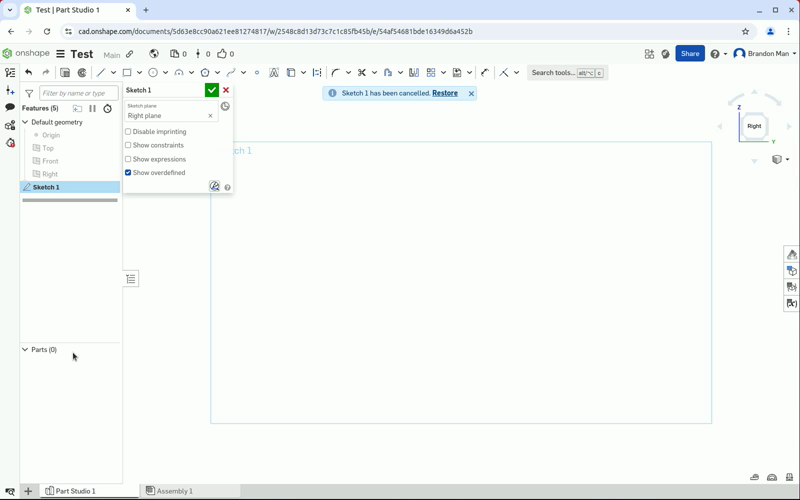
key(c)
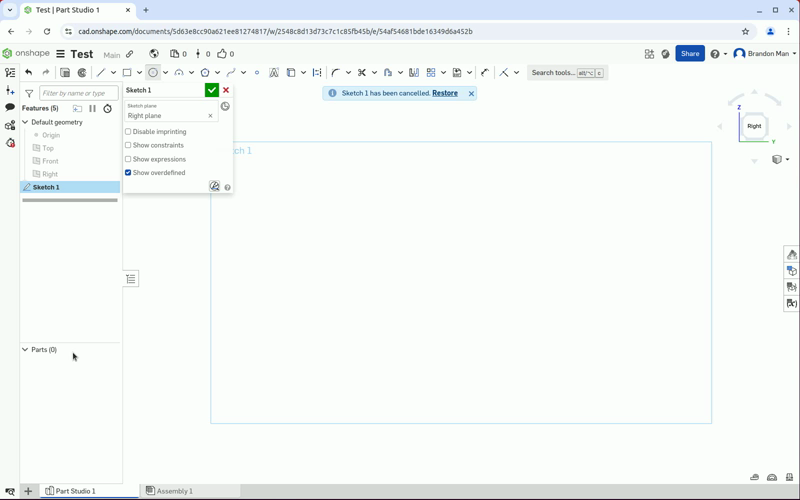
key_down(shift)
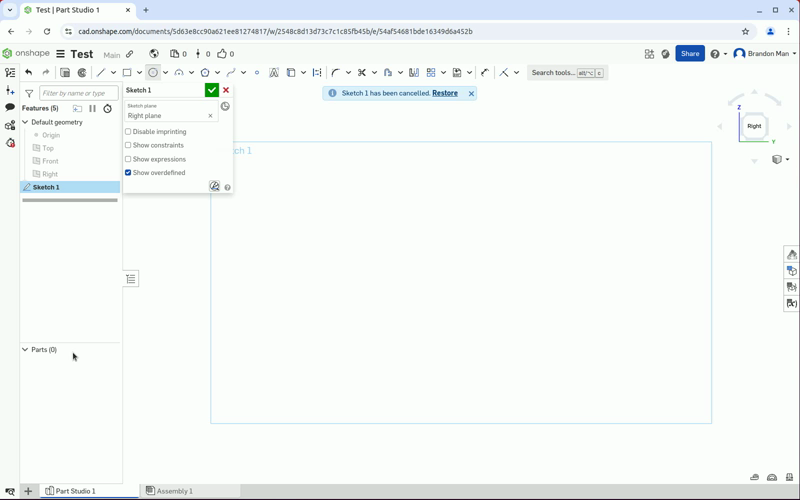
mouse_move(461, 282)
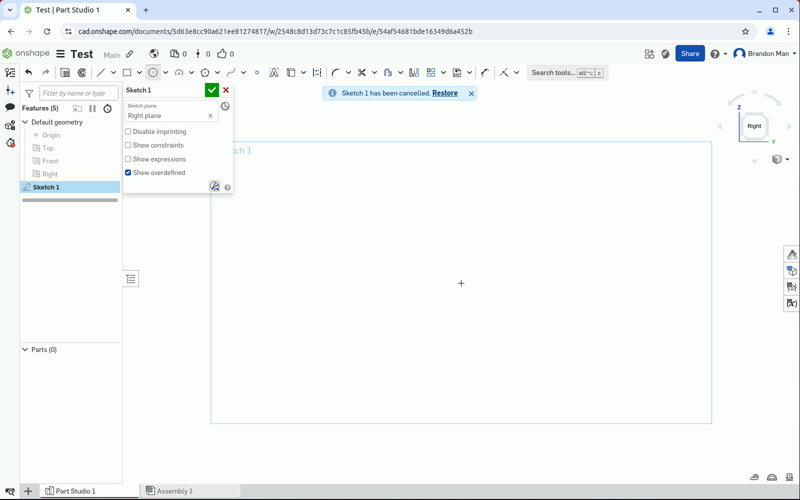
click(461, 282)
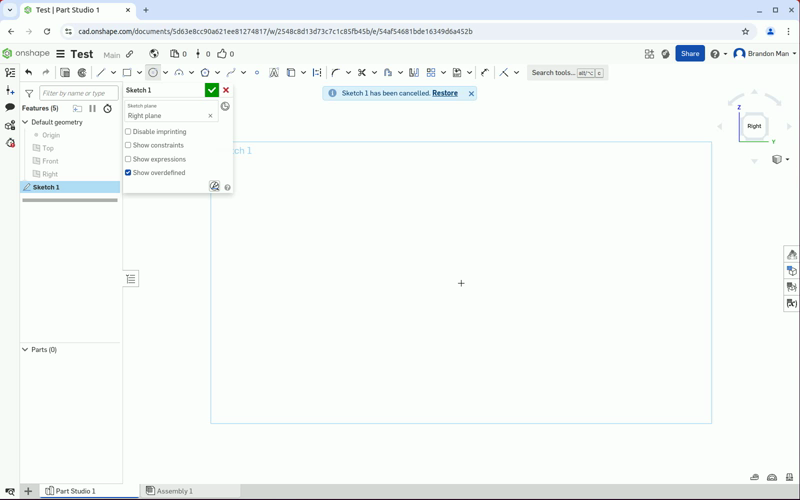
key_up(shift)
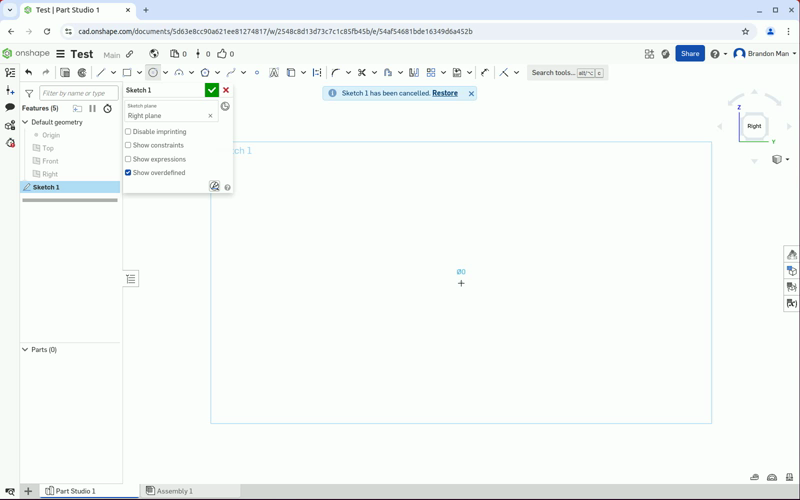
mouse_move(499, 282)
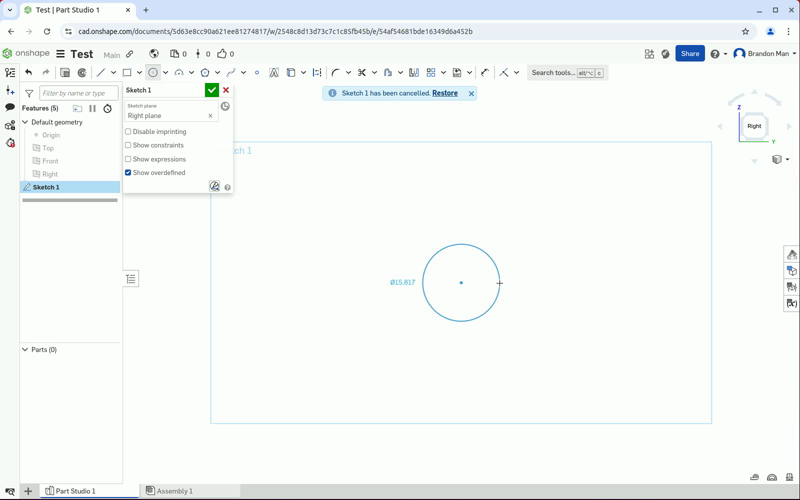
click(499, 282)
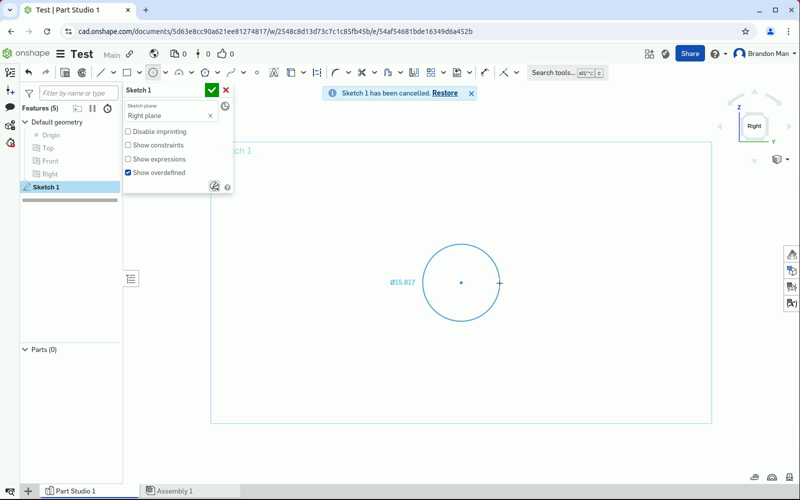
key(esc)
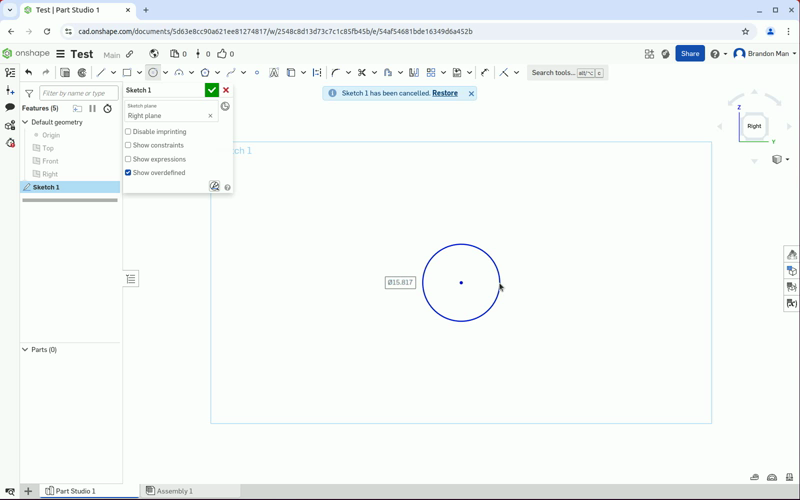
mouse_move(452, 252)
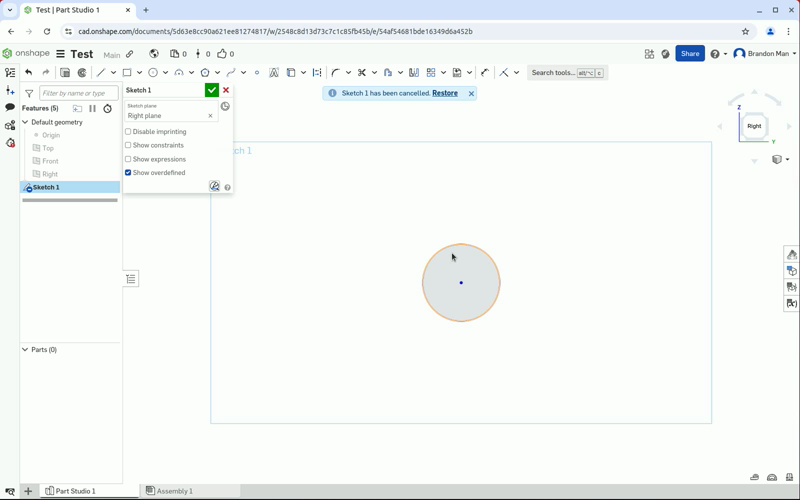
click(452, 252)
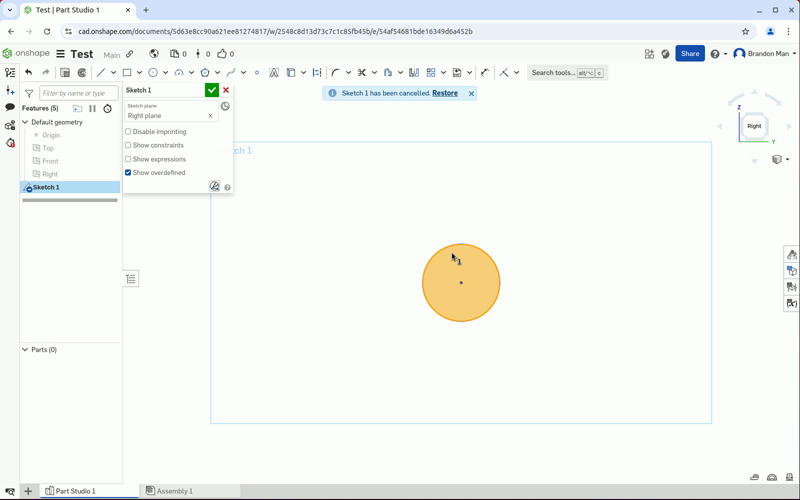
mouse_move(73, 352)
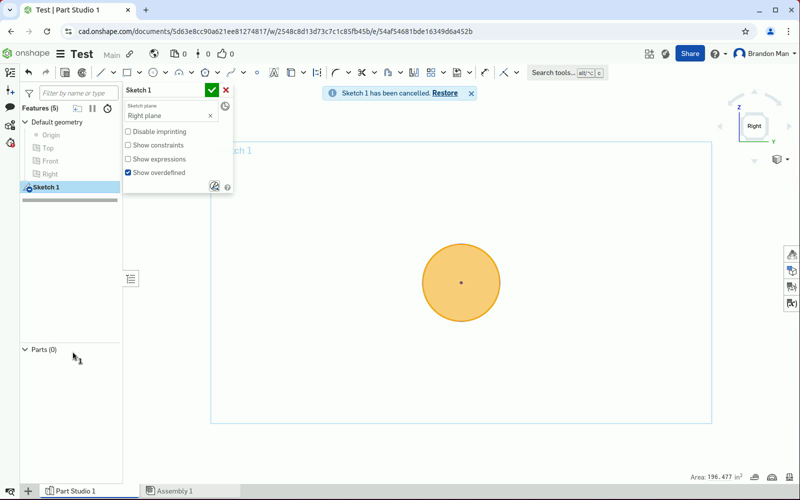
key(shift+y)
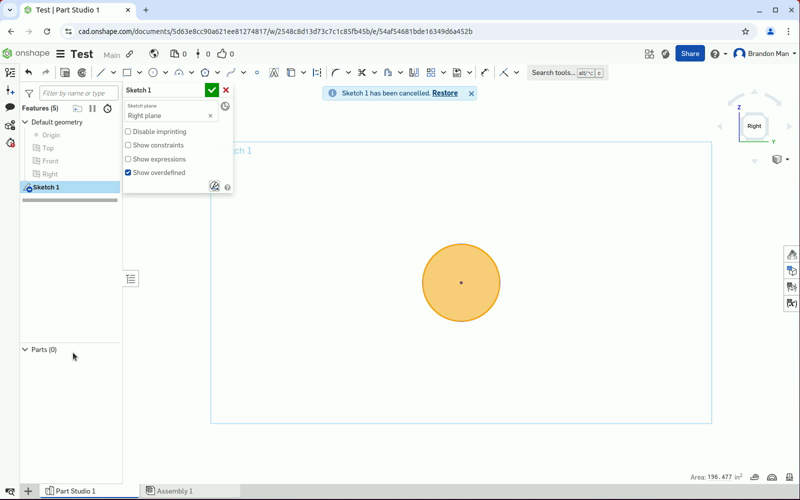
key(shift+e)
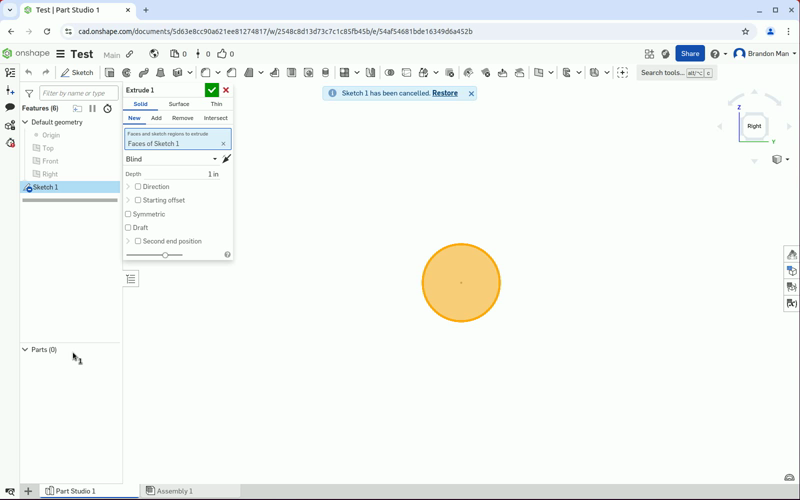
mouse_move(143, 106)
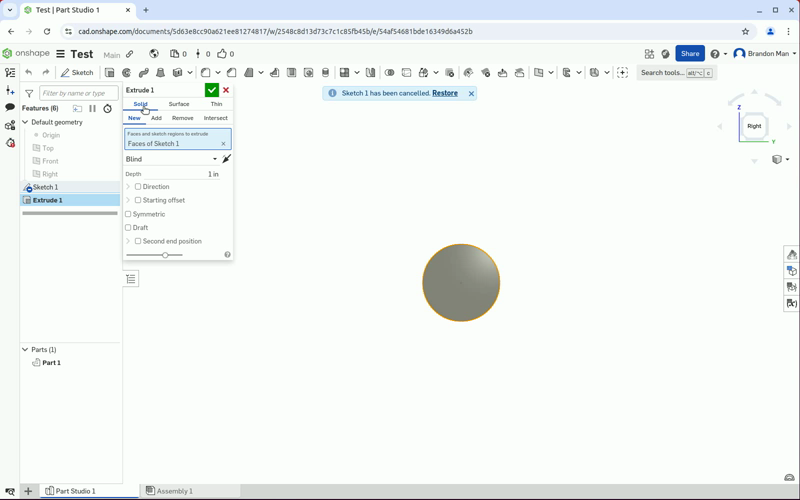
click(143, 106)
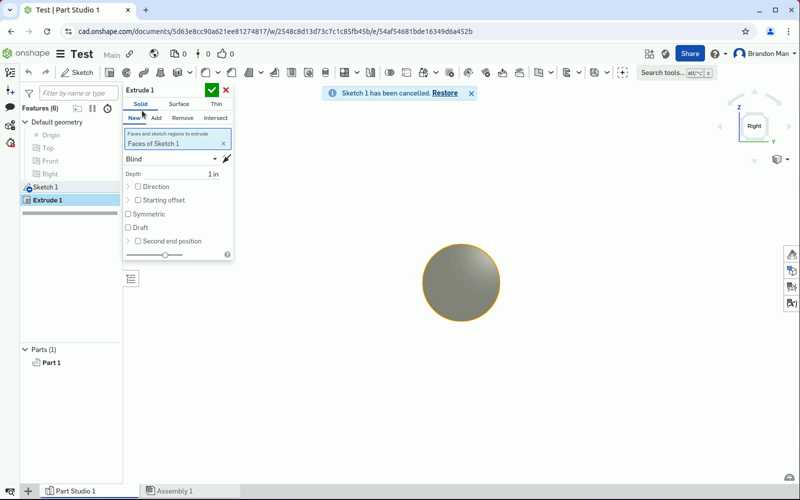
mouse_move(137, 120)
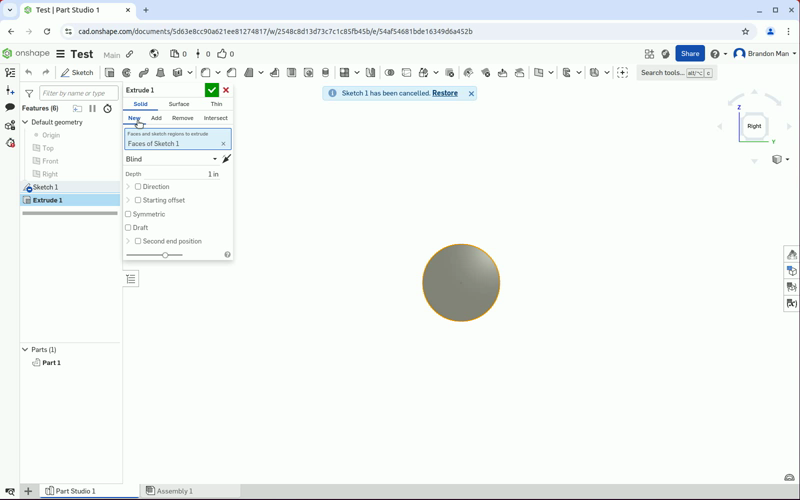
click(137, 120)
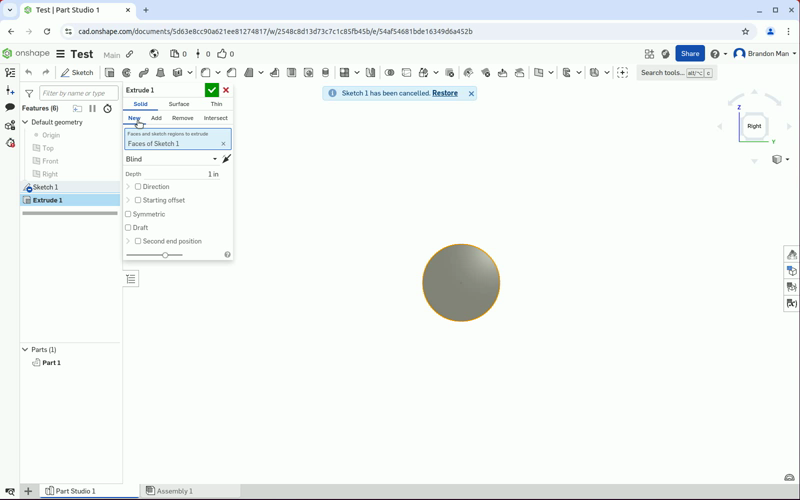
key(tab, 4)
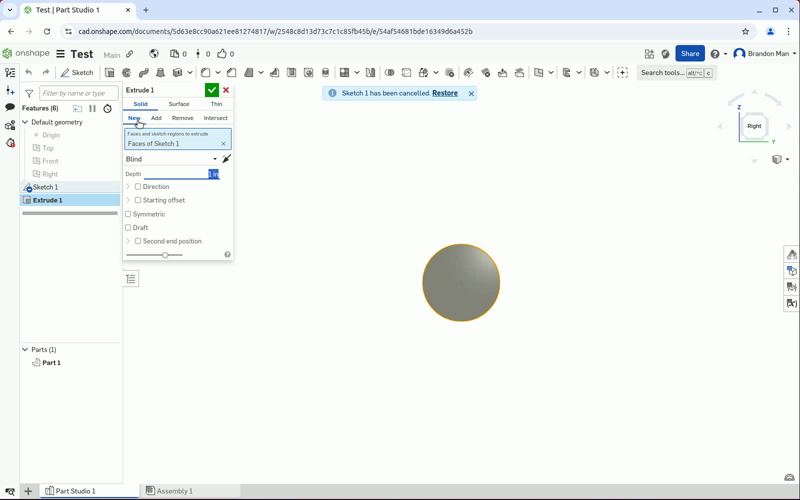
text(11.554)
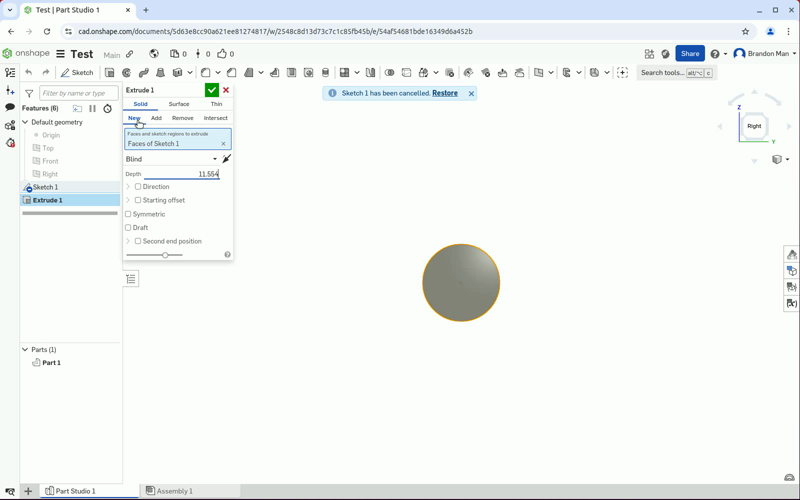
key(enter)
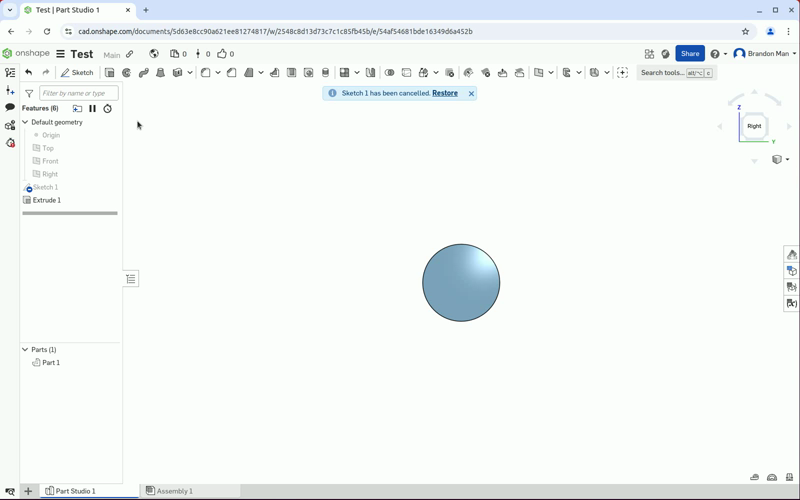
key(shift+h)
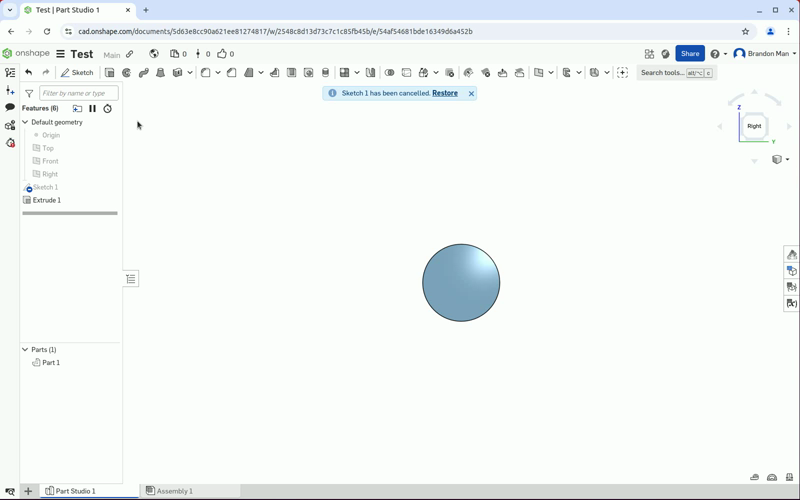
key(shift+h)
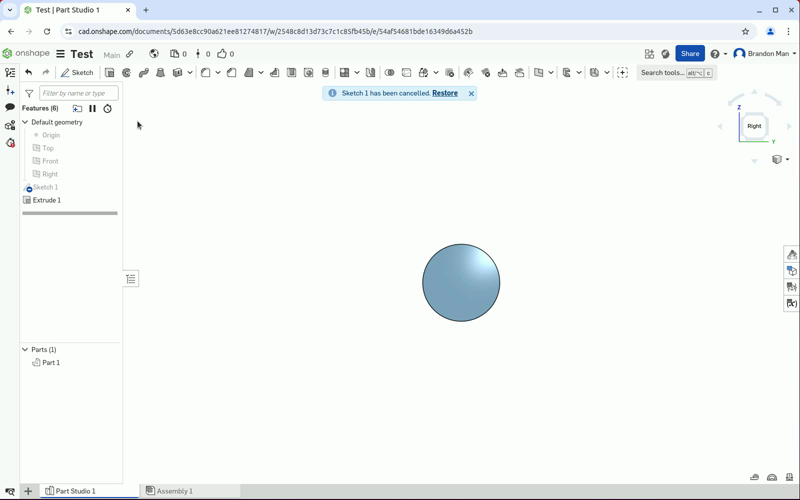
mouse_move(73, 189)
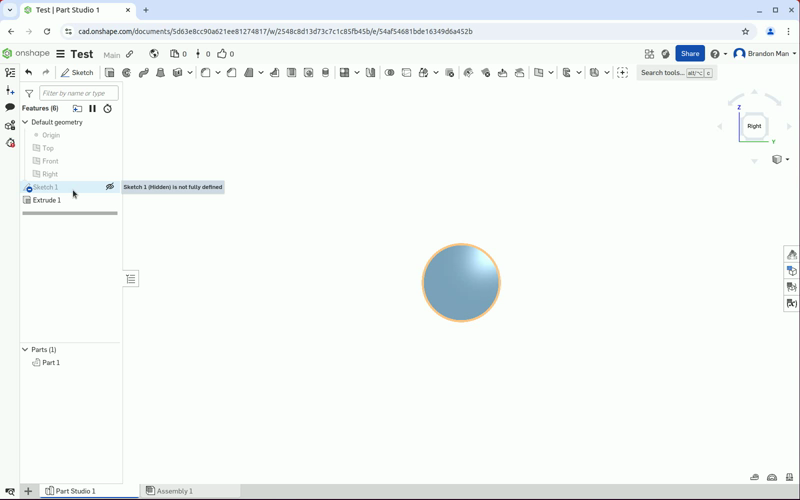
click(73, 189)
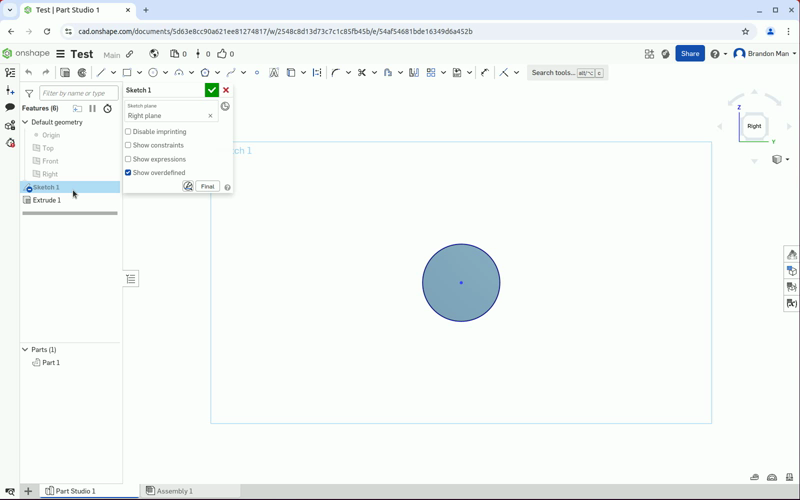
mouse_move(229, 92)
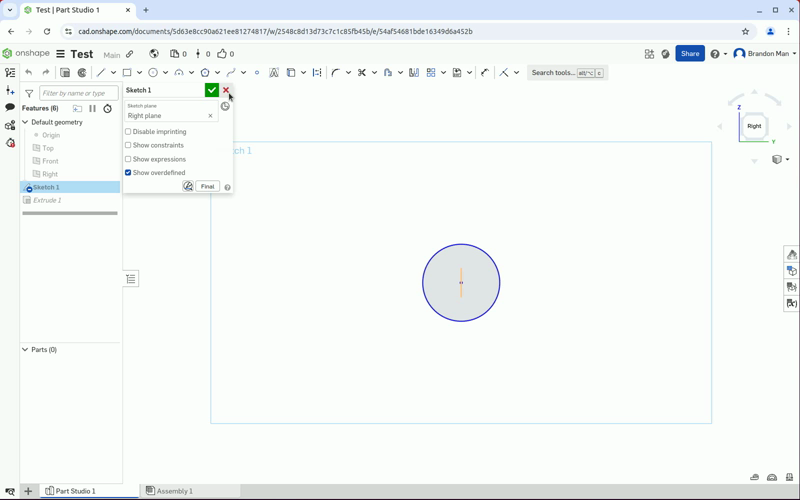
click(229, 92)
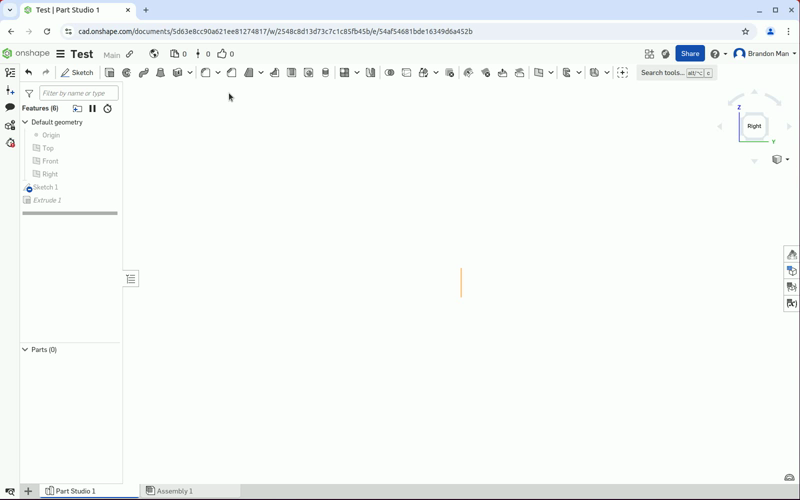
mouse_move(541, 75)
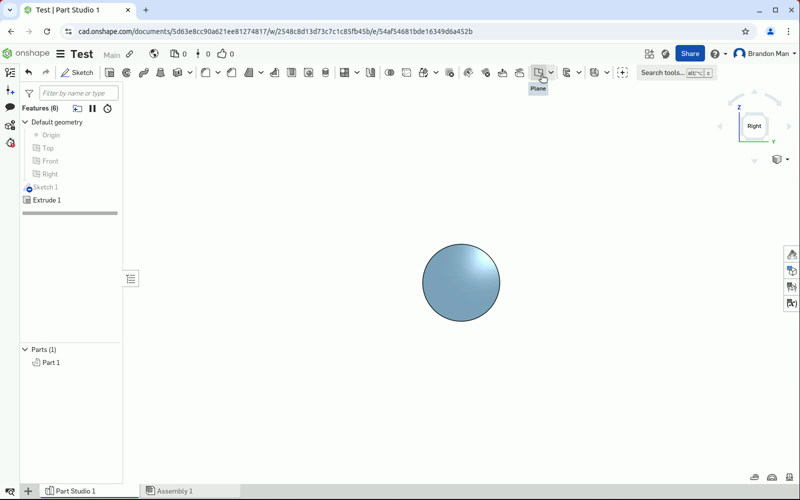
click(541, 75)
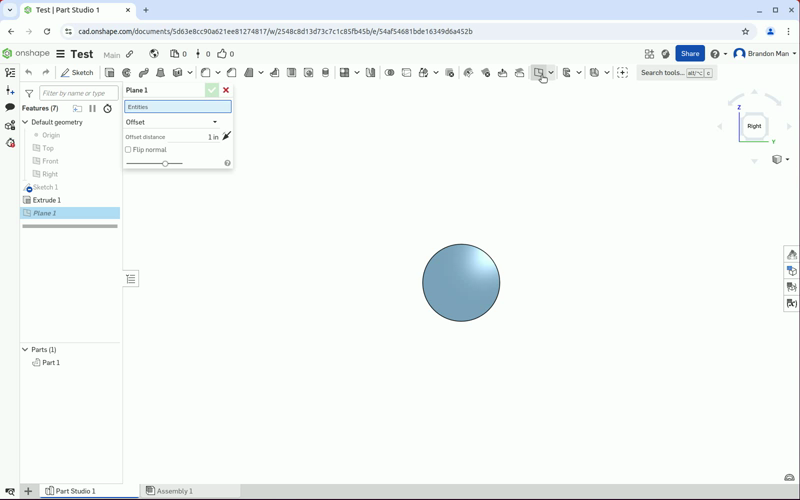
mouse_move(73, 176)
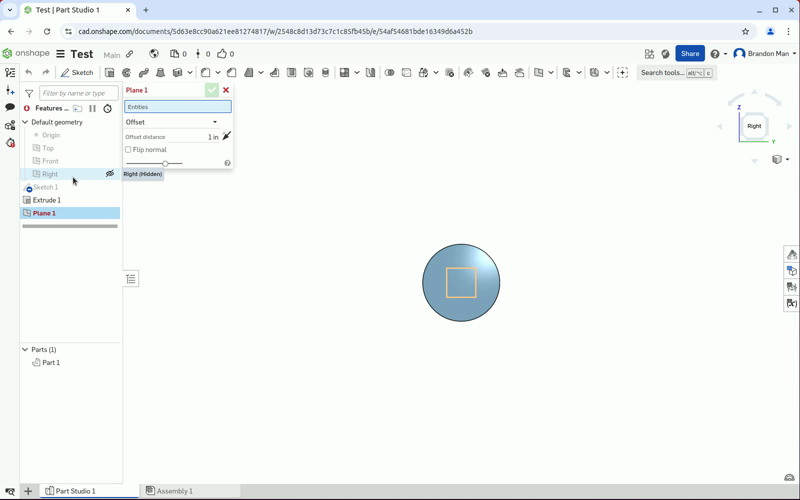
click(73, 176)
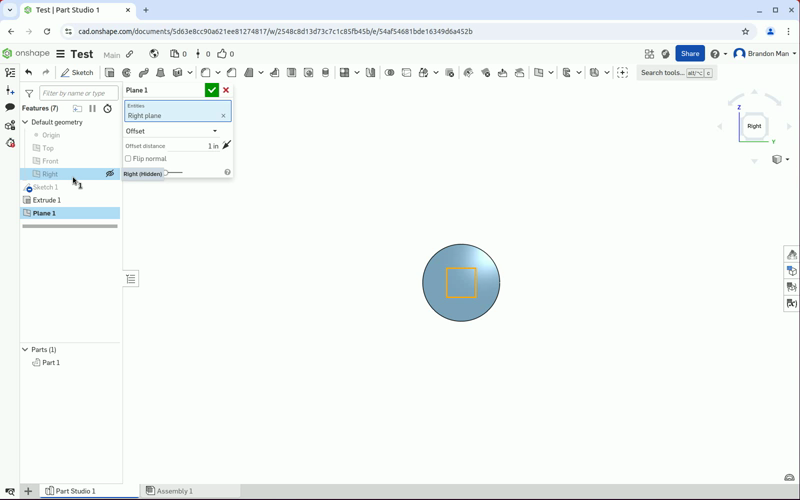
key(tab, 2)
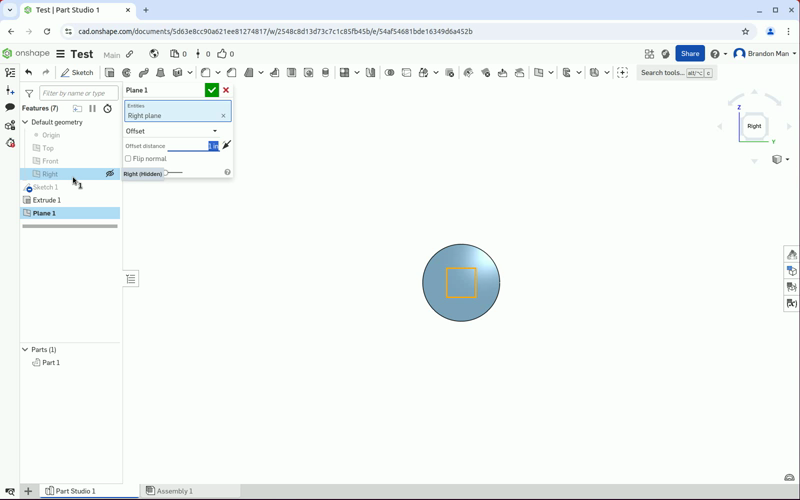
text(11.554)
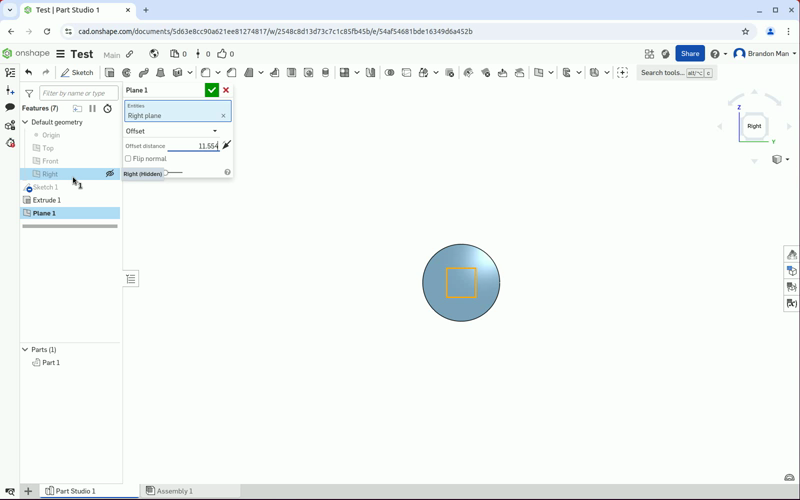
key(enter, 2)
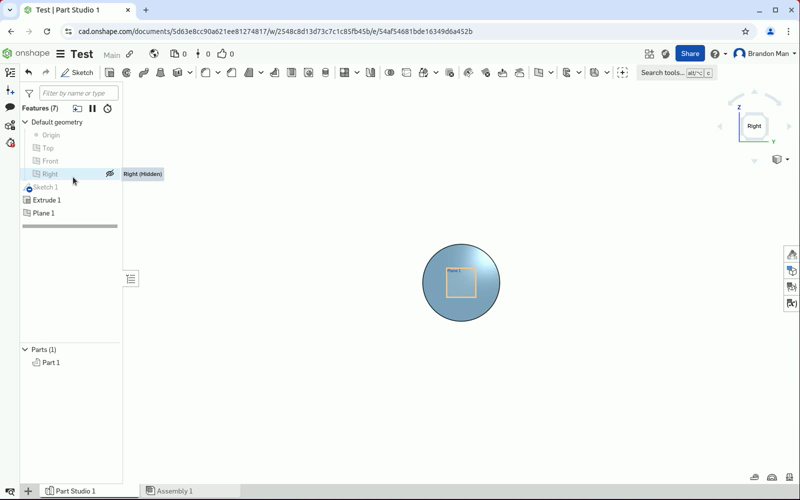
key(shift+s)
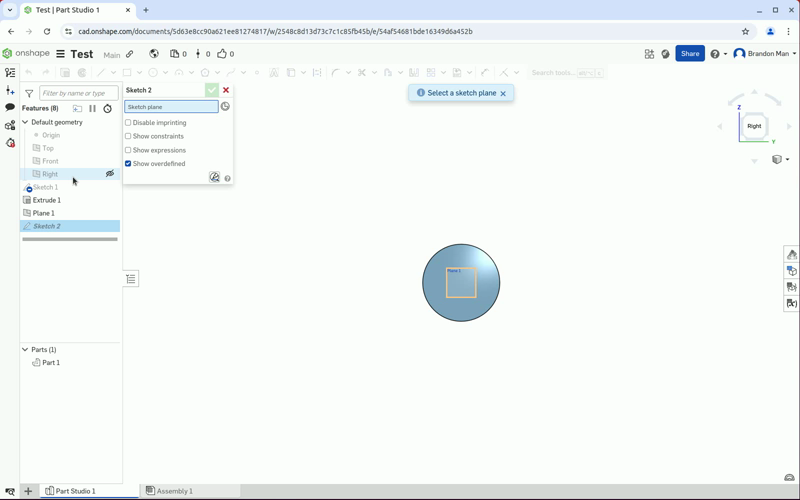
mouse_move(73, 215)
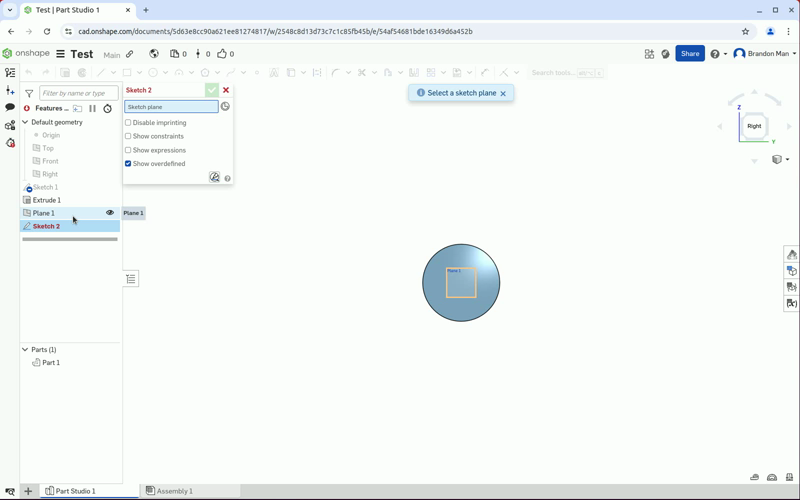
click(73, 215)
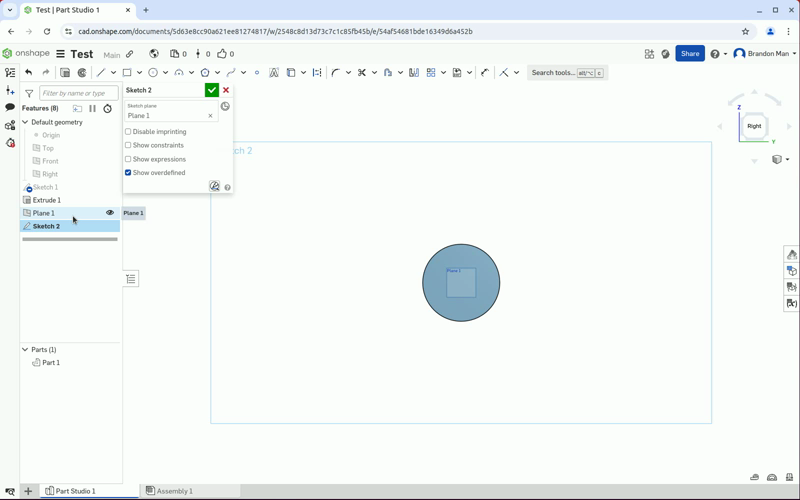
mouse_move(73, 352)
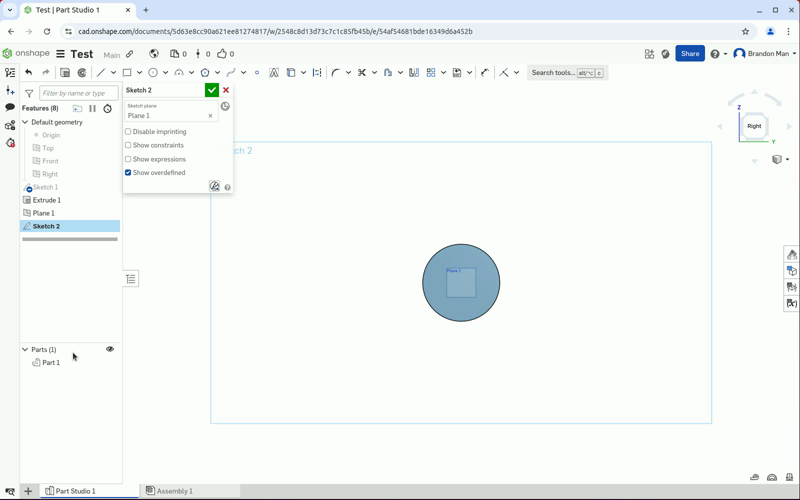
key(y)
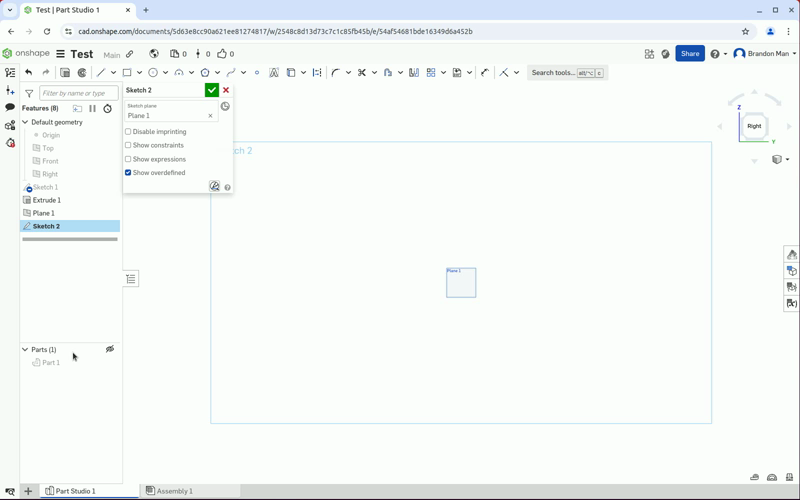
key(c)
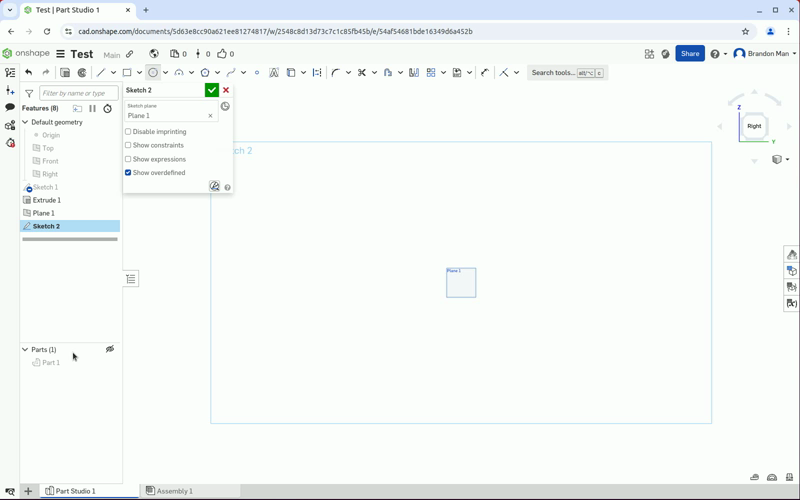
key_down(shift)
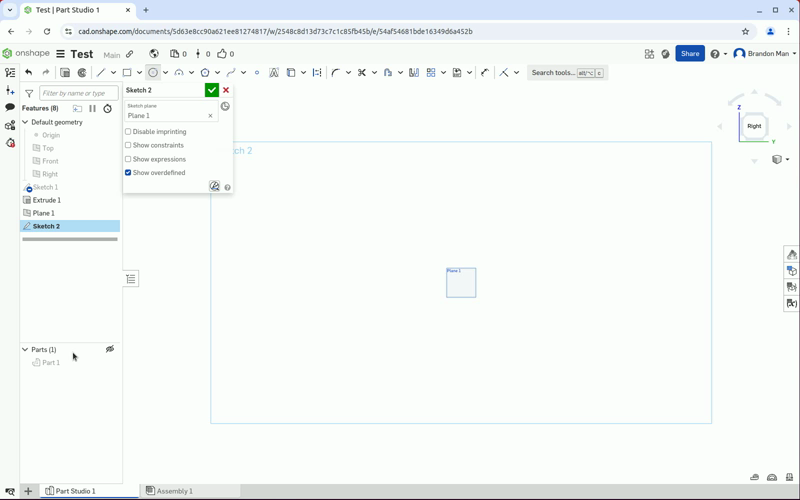
mouse_move(484, 295)
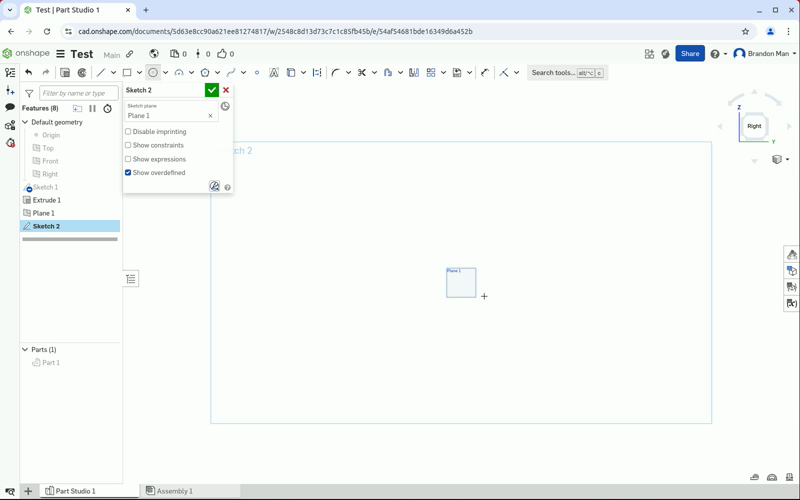
click(484, 295)
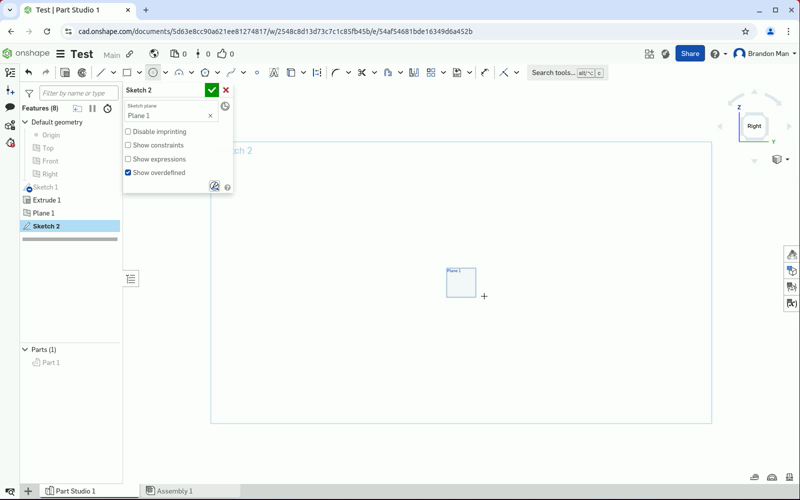
key_up(shift)
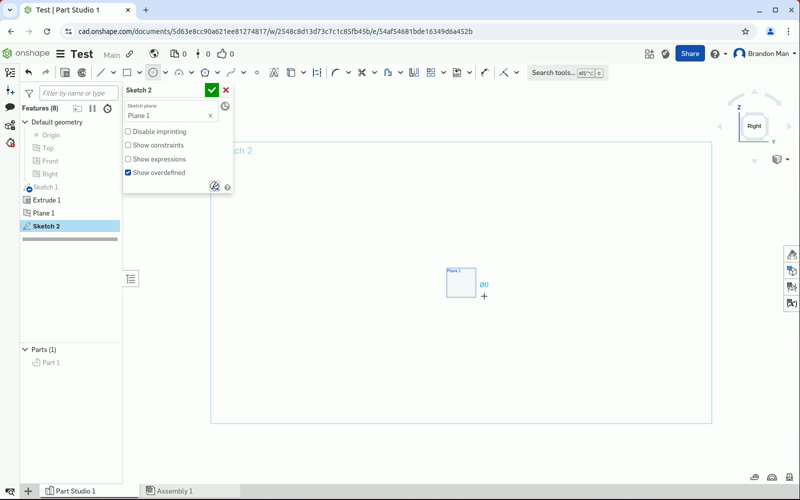
mouse_move(492, 295)
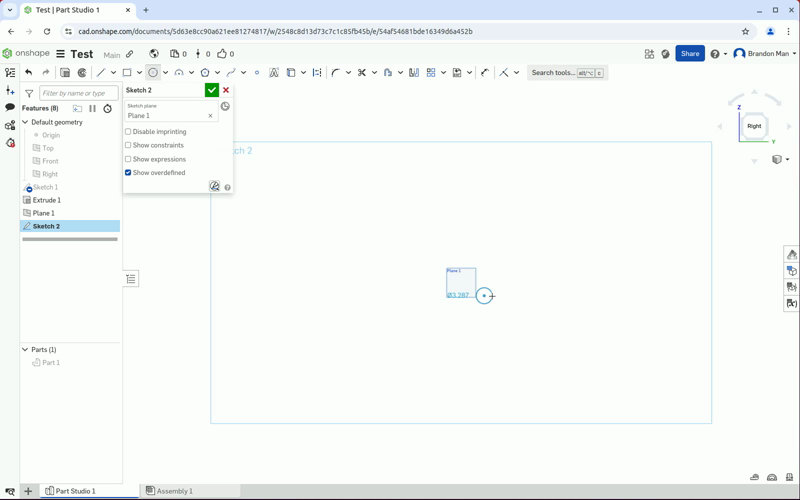
click(492, 295)
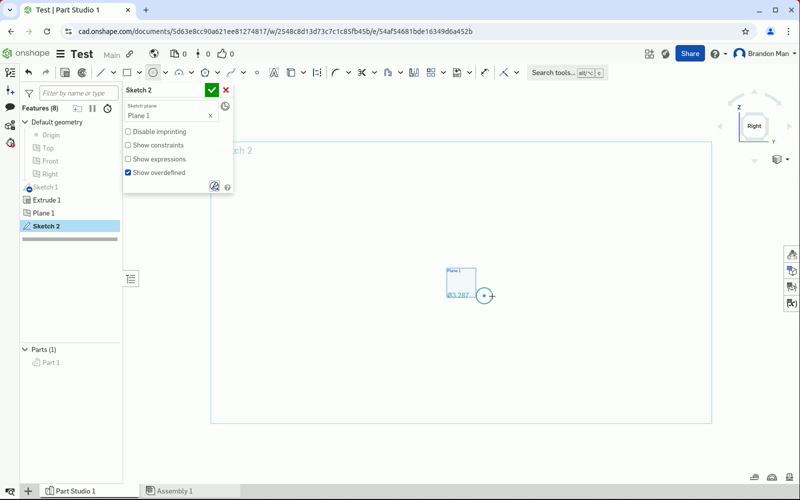
key(esc)
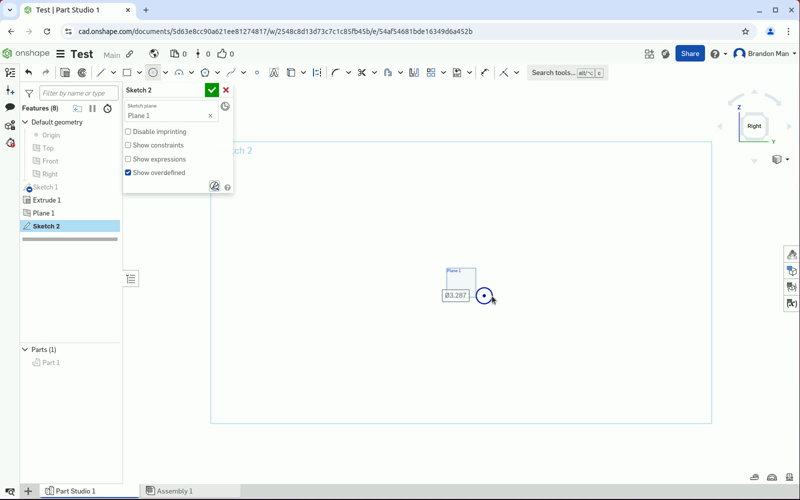
mouse_move(485, 301)
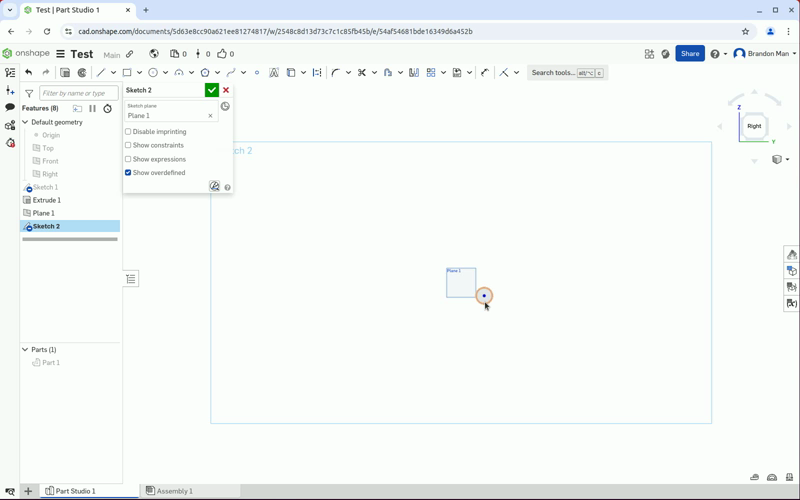
scroll(6)
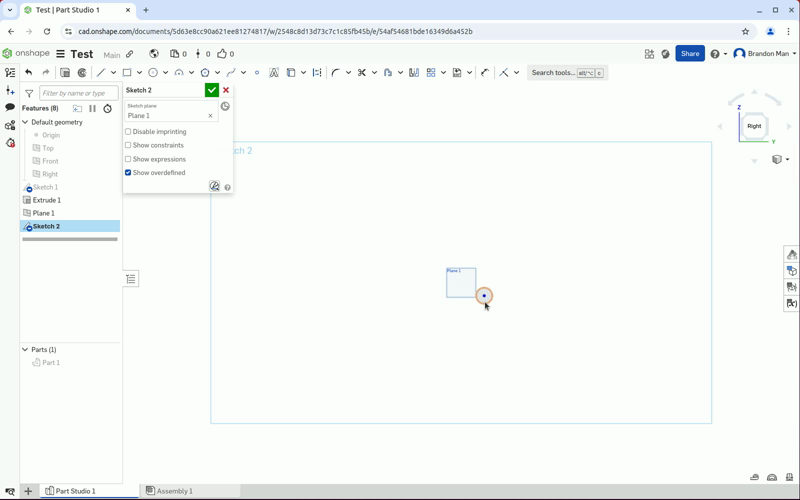
scroll(6)
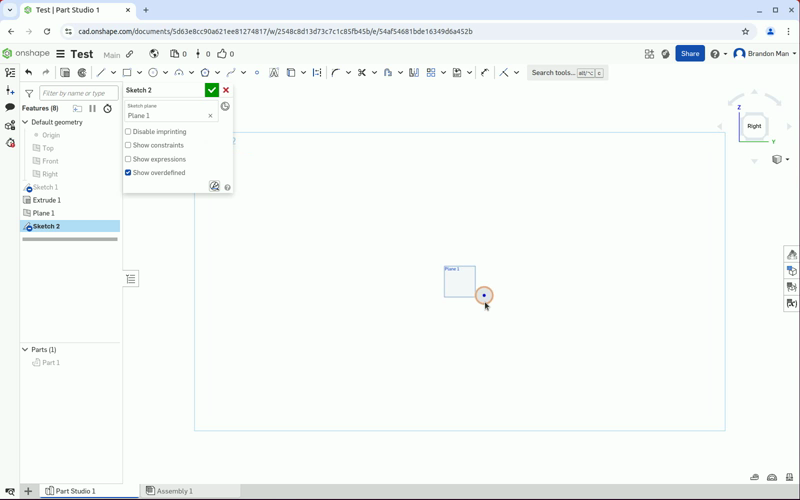
scroll(6)
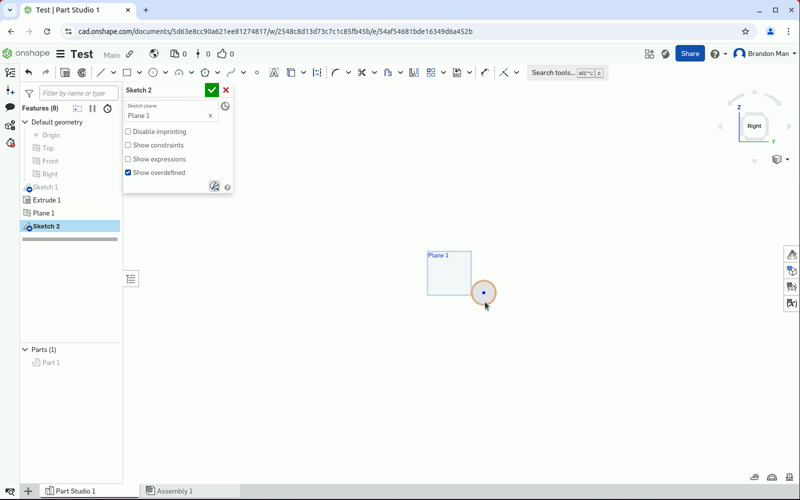
scroll(6)
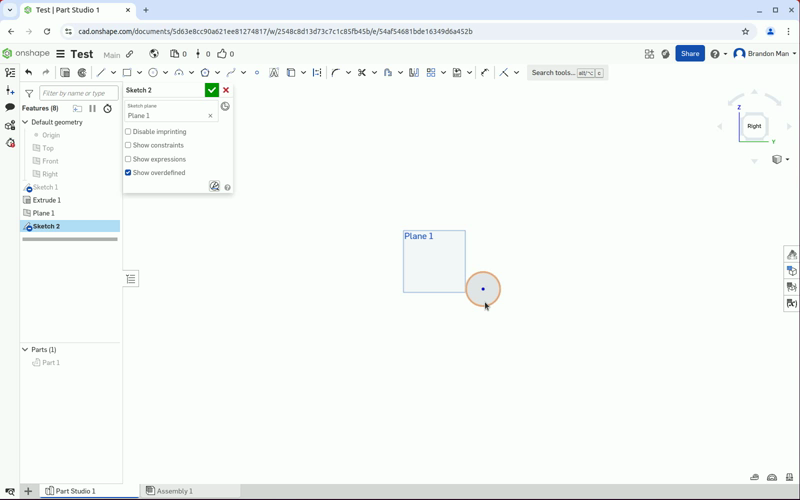
scroll(6)
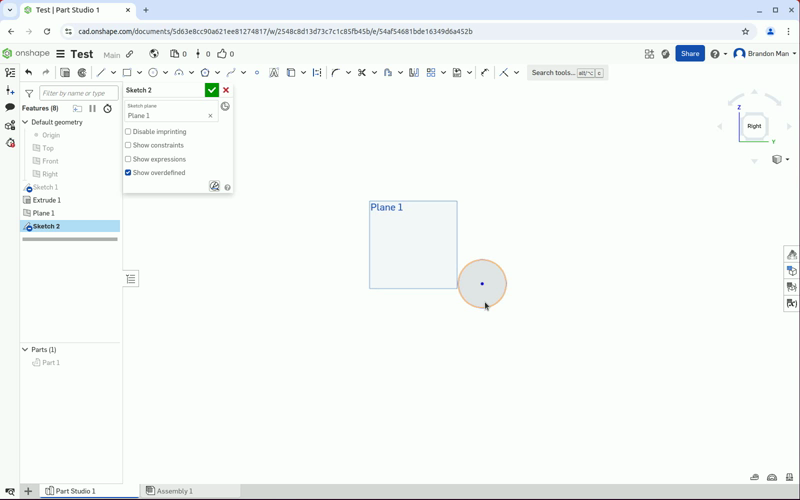
scroll(6)
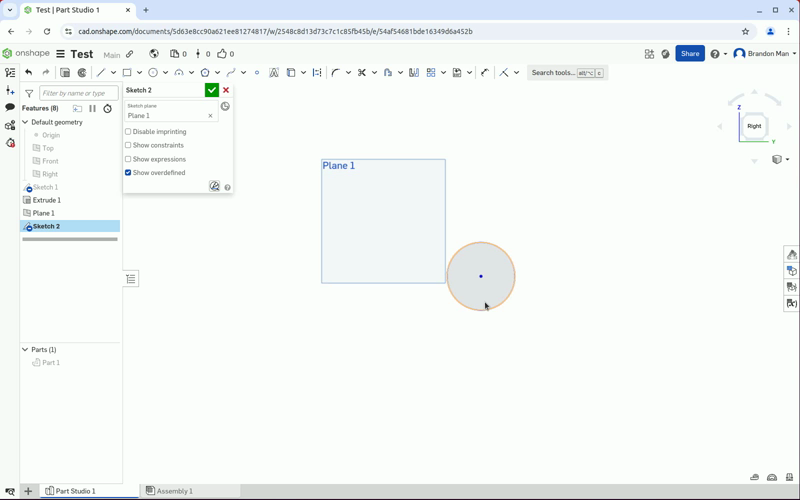
scroll(6)
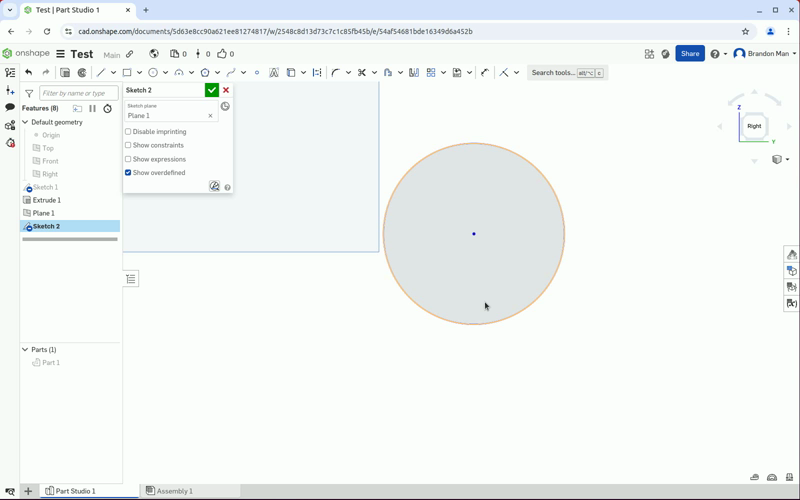
click(485, 301)
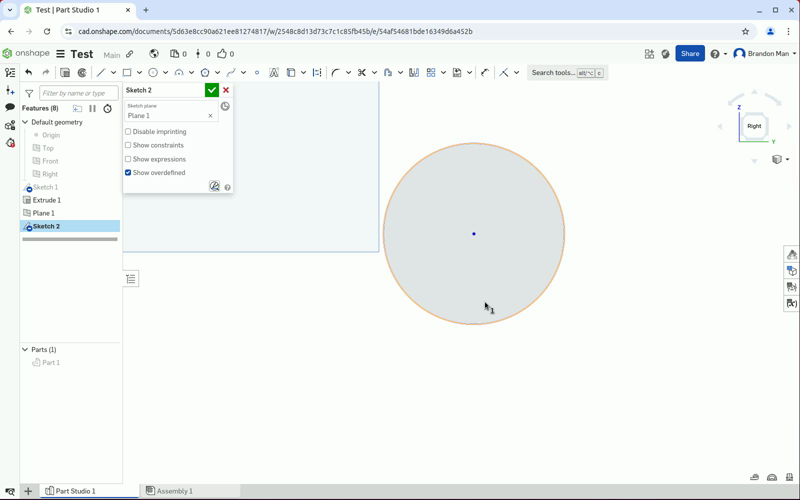
scroll(-6)
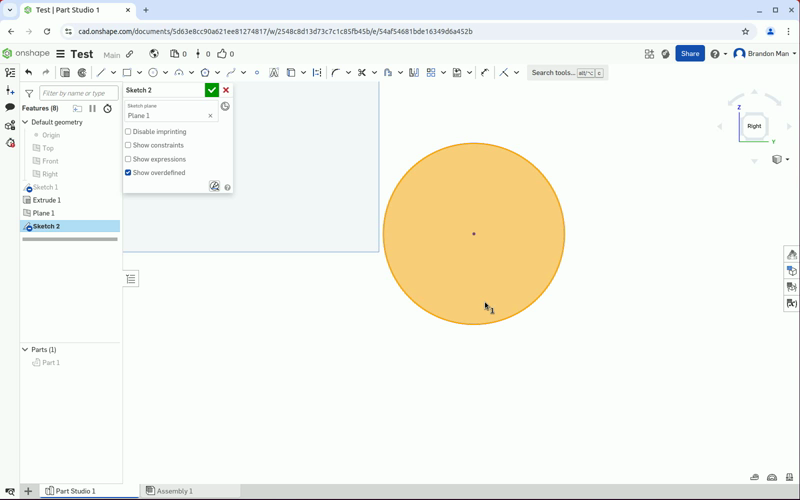
scroll(-6)
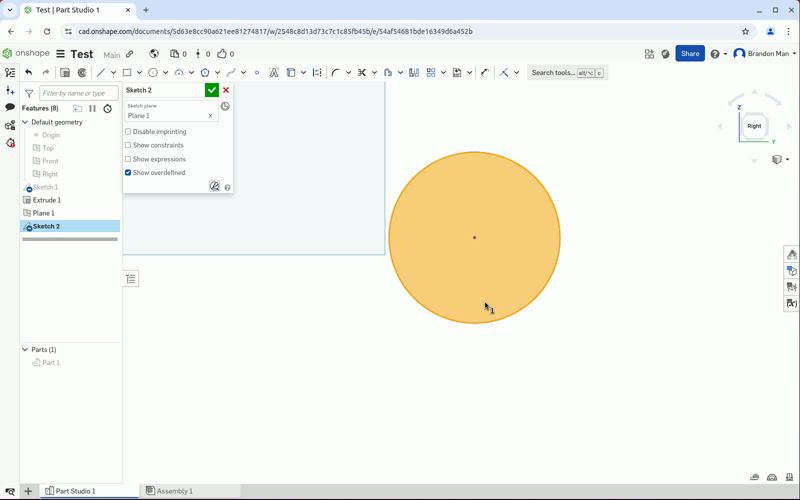
scroll(-6)
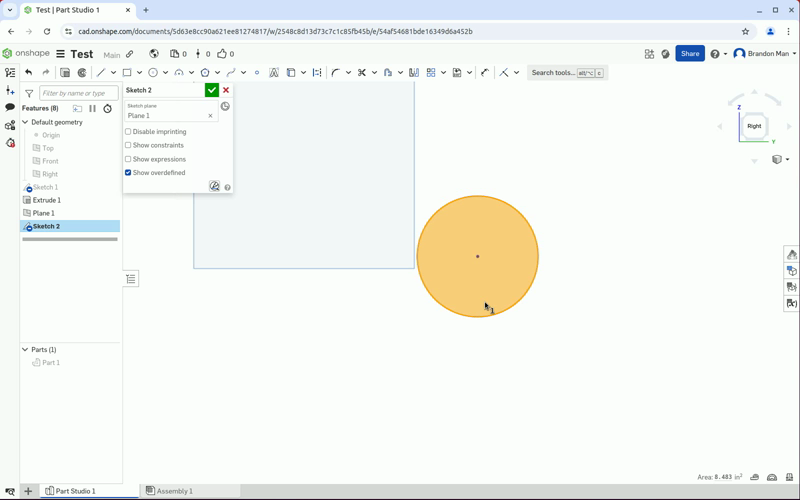
scroll(-6)
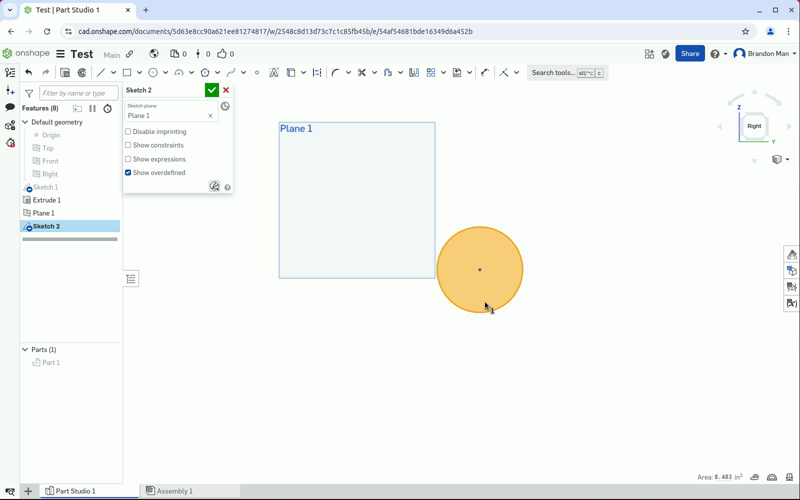
scroll(-6)
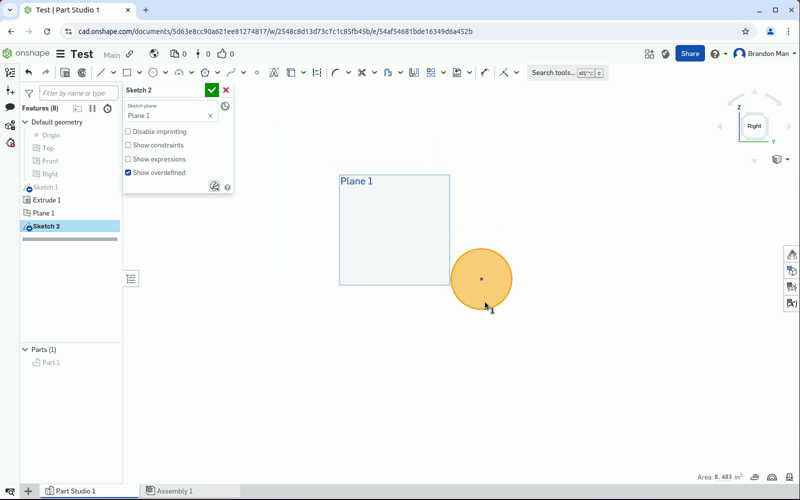
scroll(-6)
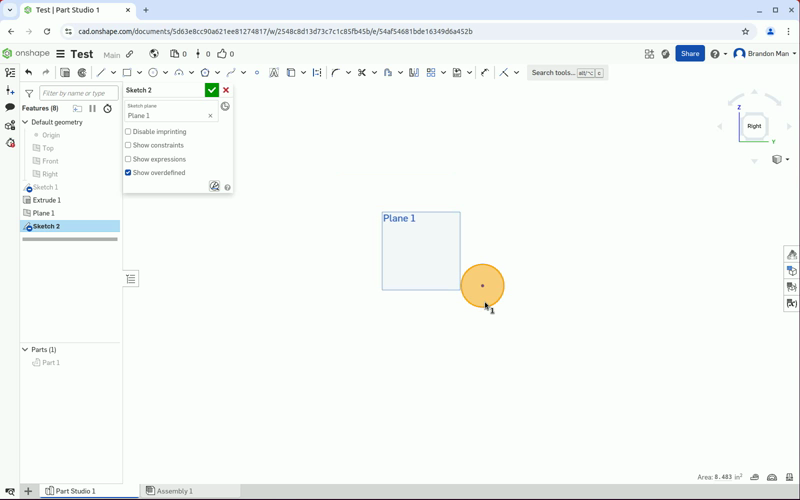
scroll(-6)
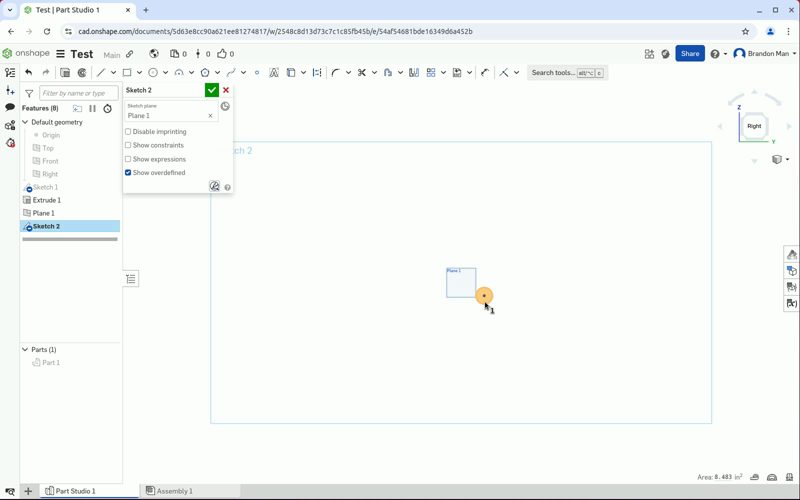
mouse_move(73, 352)
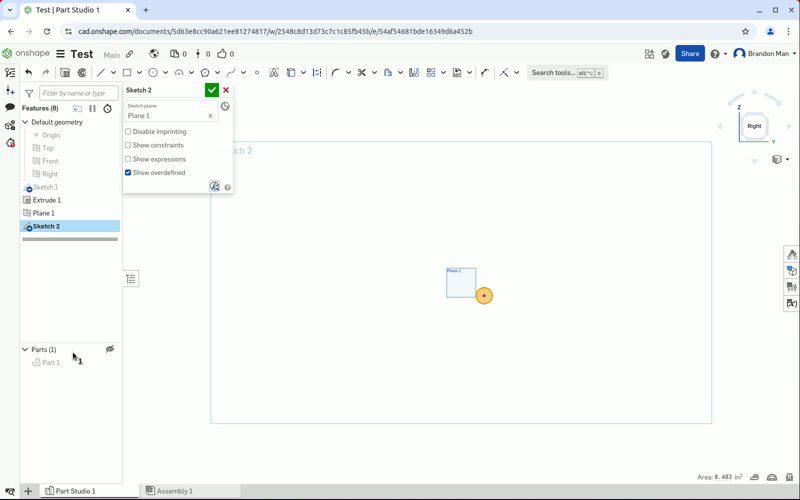
key(shift+y)
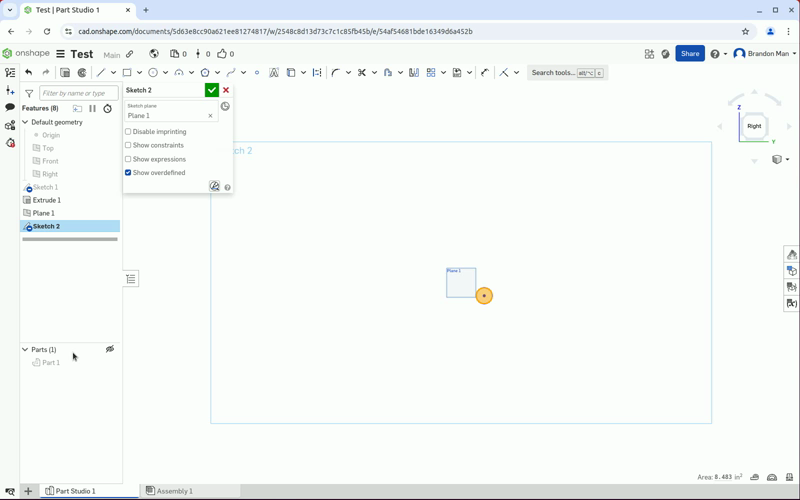
key(shift+e)
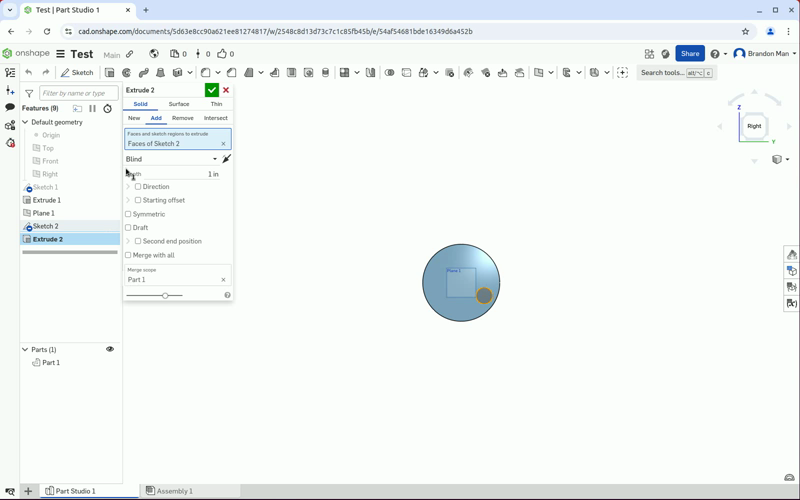
mouse_move(143, 106)
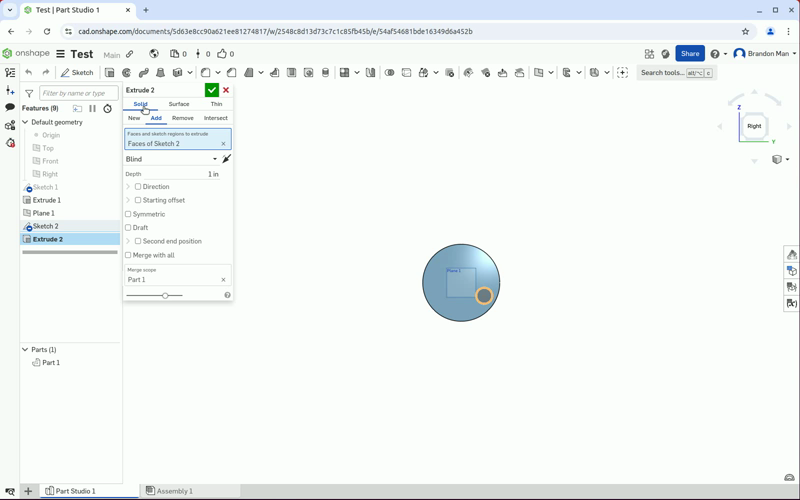
click(143, 106)
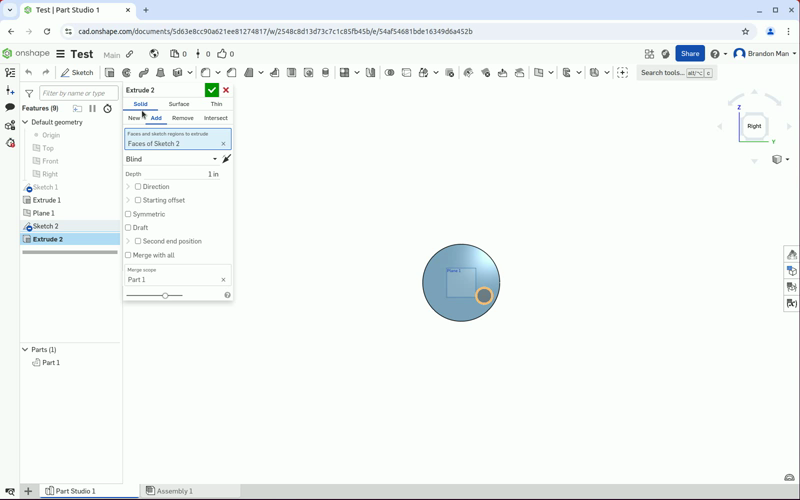
mouse_move(137, 120)
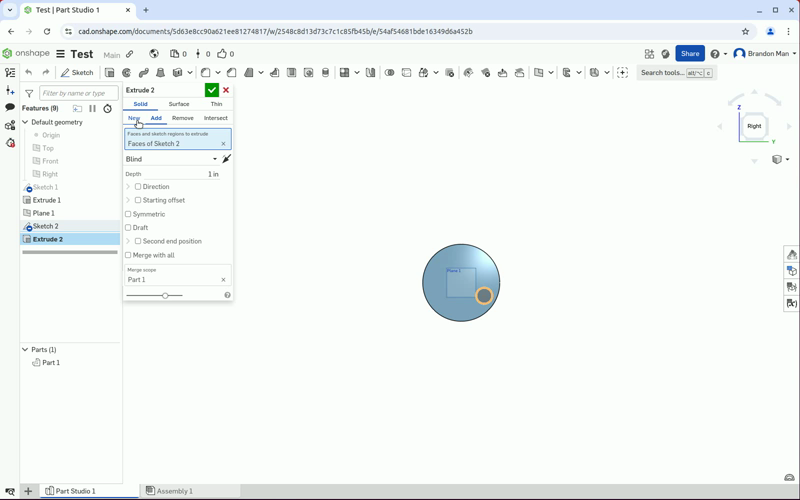
click(137, 120)
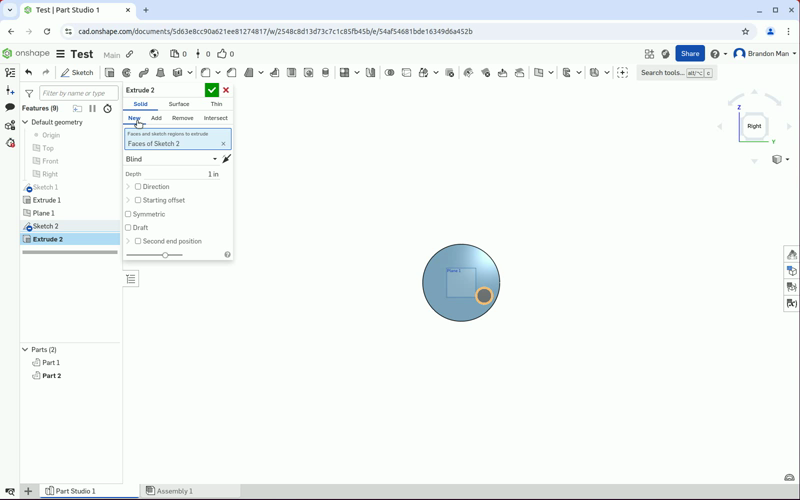
key(tab, 4)
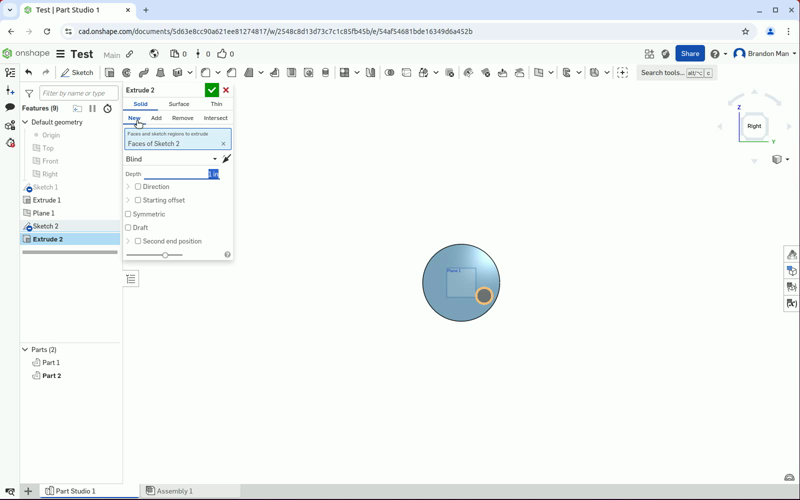
text(11.554)
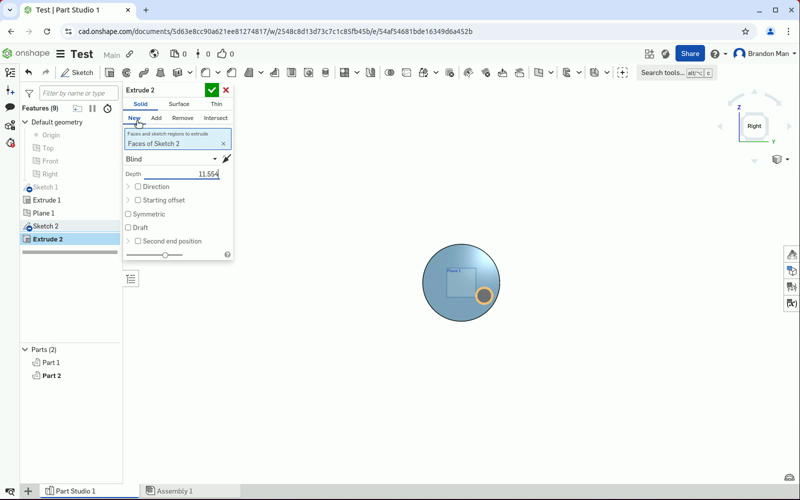
key(enter)
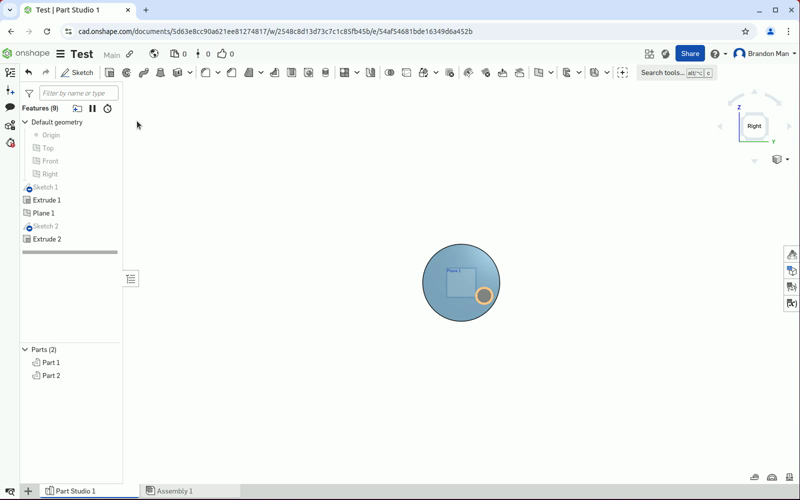
key(shift+h)
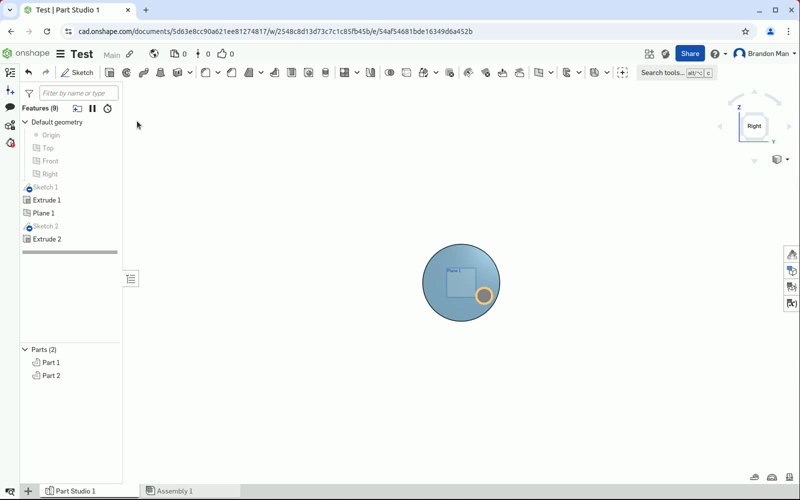
key(shift+h)
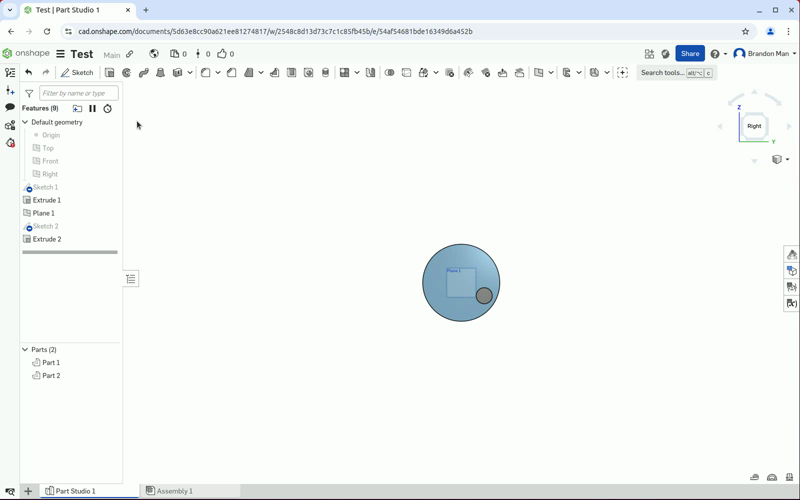
mouse_move(73, 189)
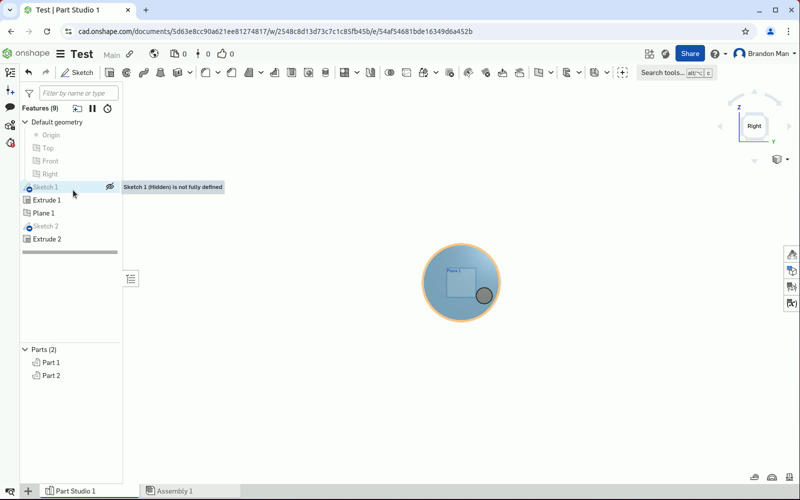
click(73, 189)
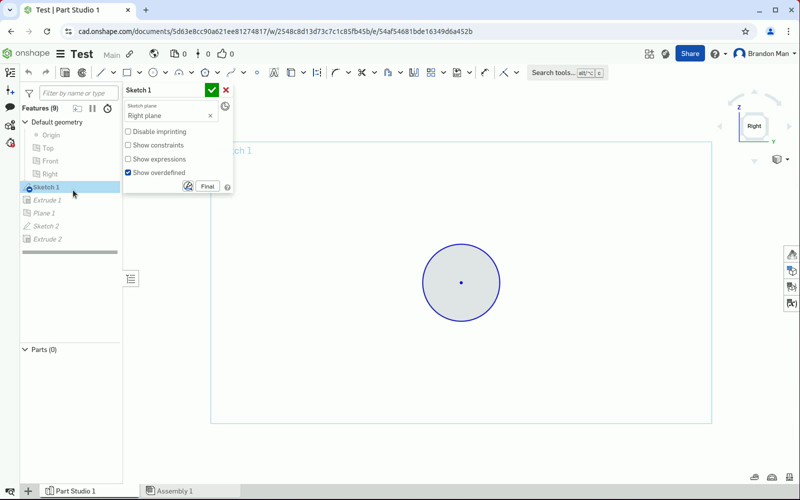
mouse_move(229, 92)
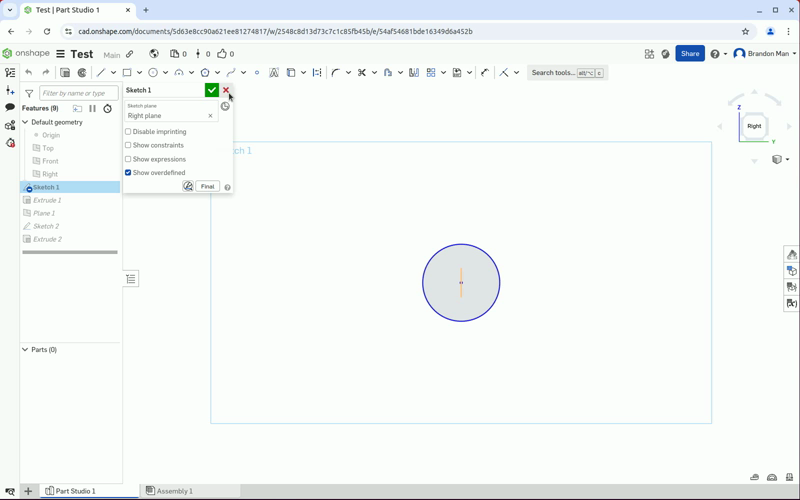
click(229, 92)
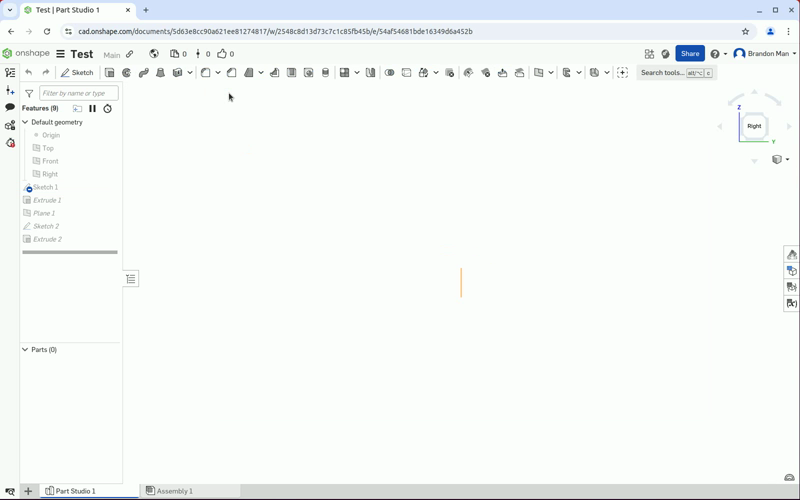
key(shift+s)
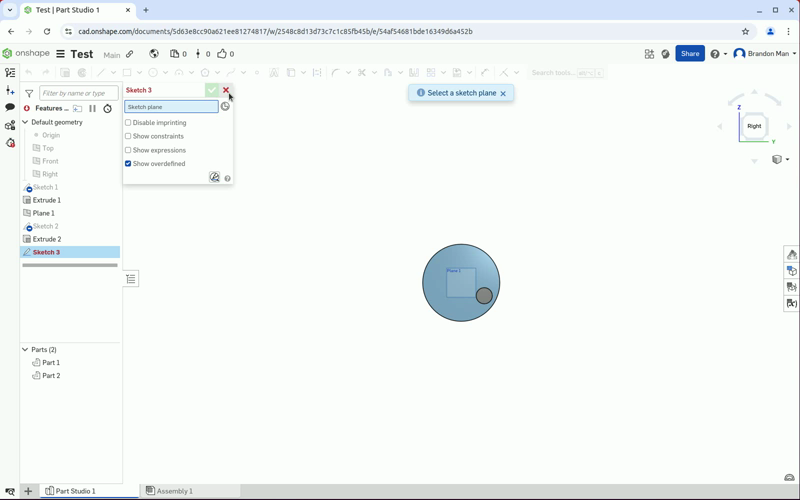
mouse_move(73, 215)
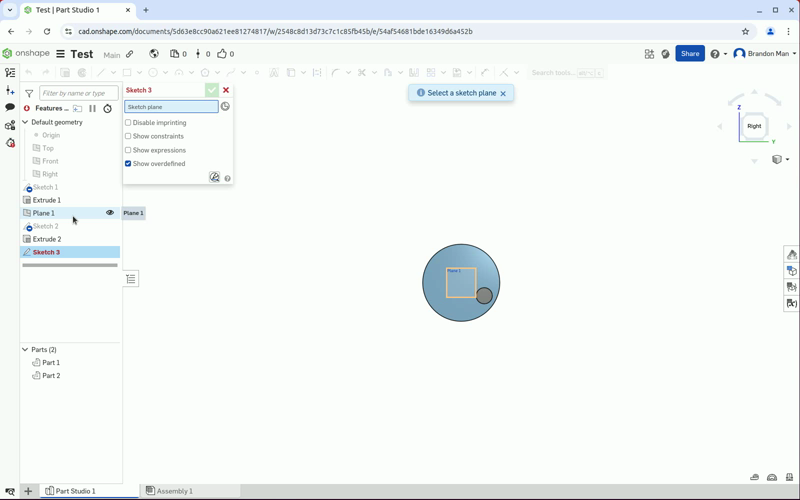
click(73, 215)
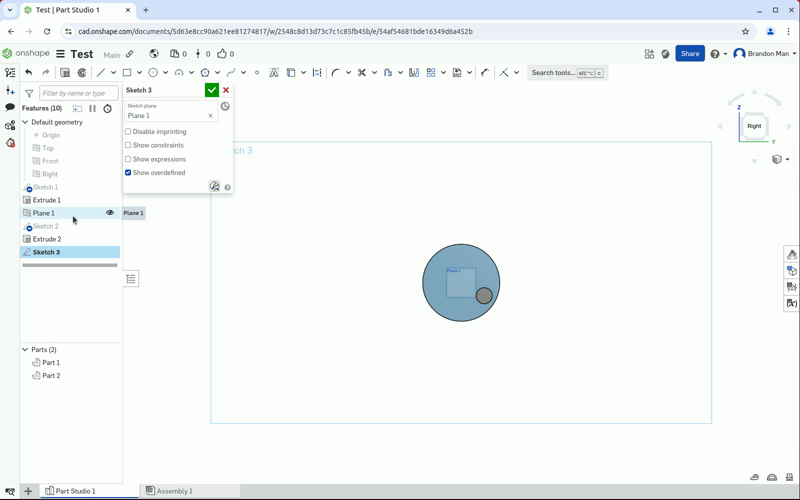
mouse_move(73, 352)
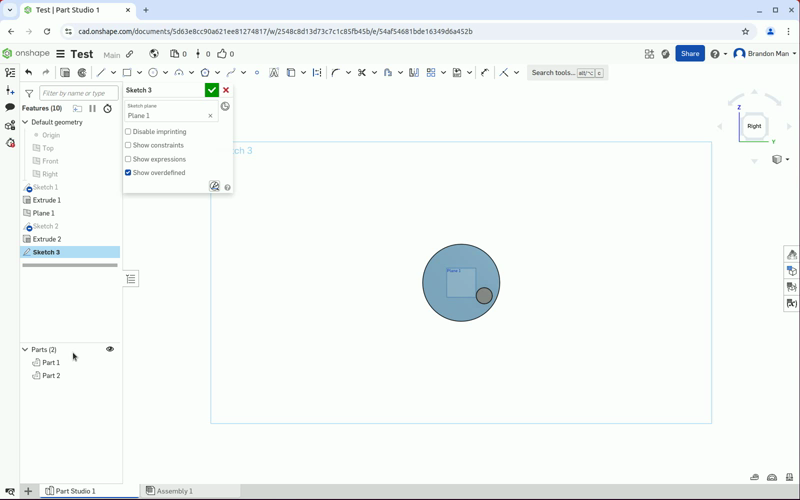
key(y)
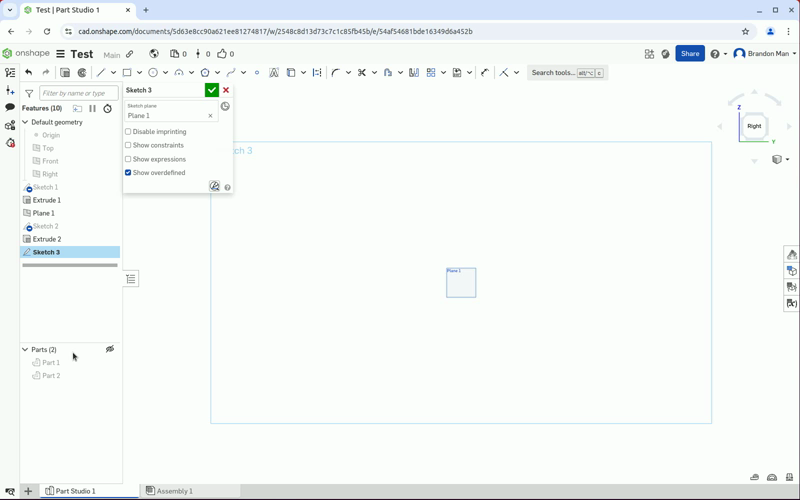
key(c)
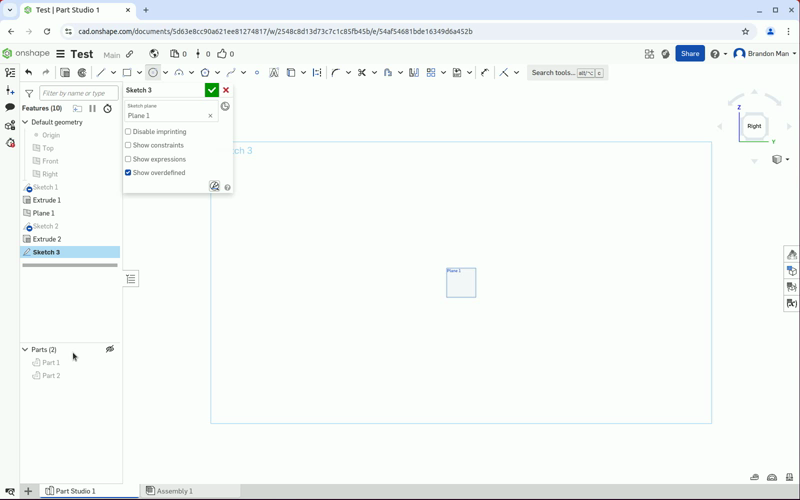
key_down(shift)
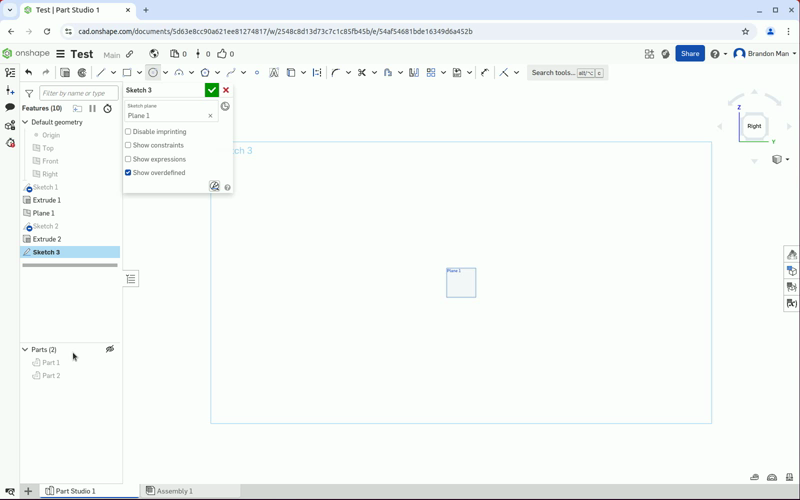
mouse_move(438, 295)
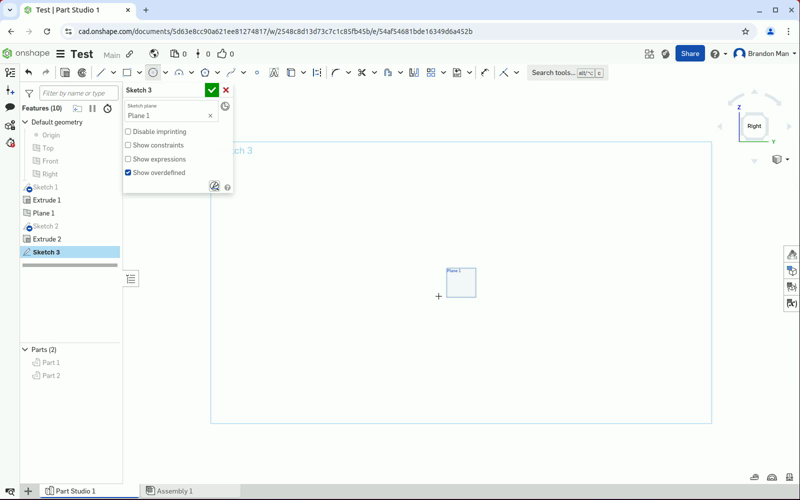
click(438, 295)
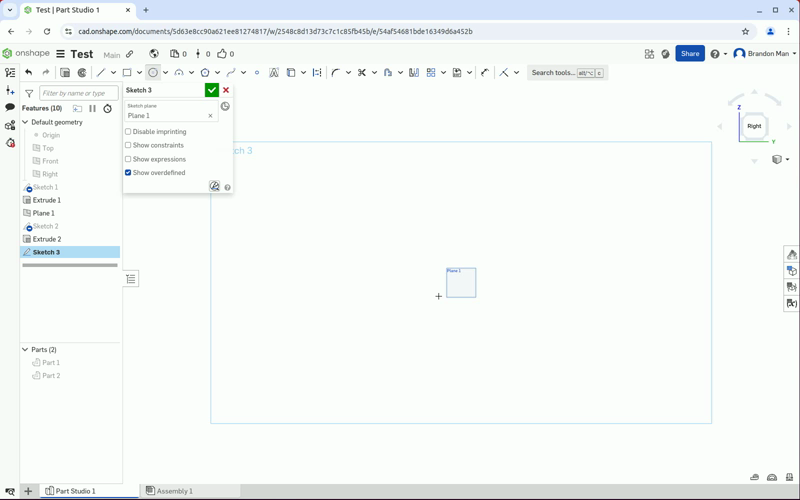
key_up(shift)
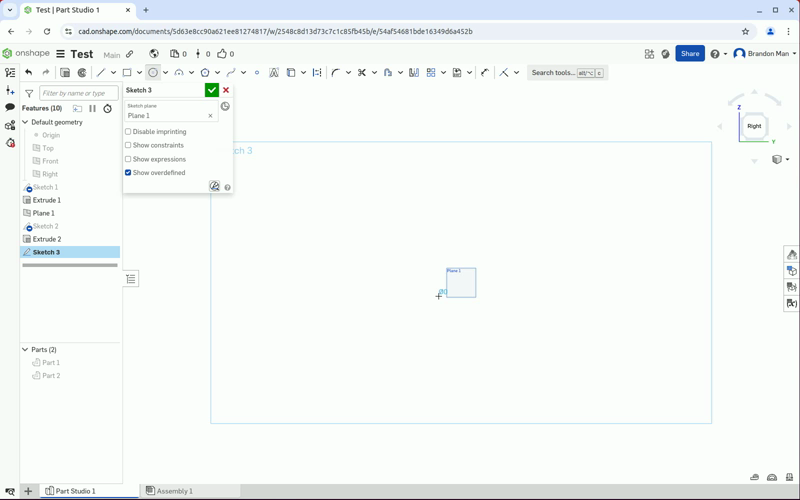
mouse_move(446, 295)
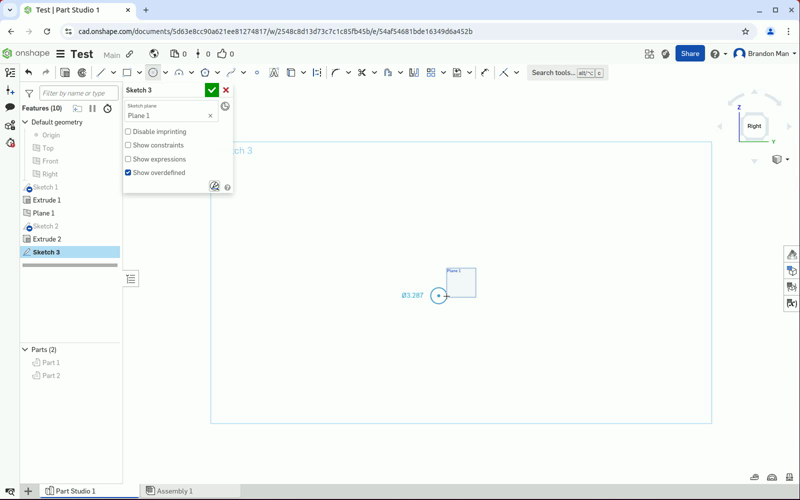
click(446, 295)
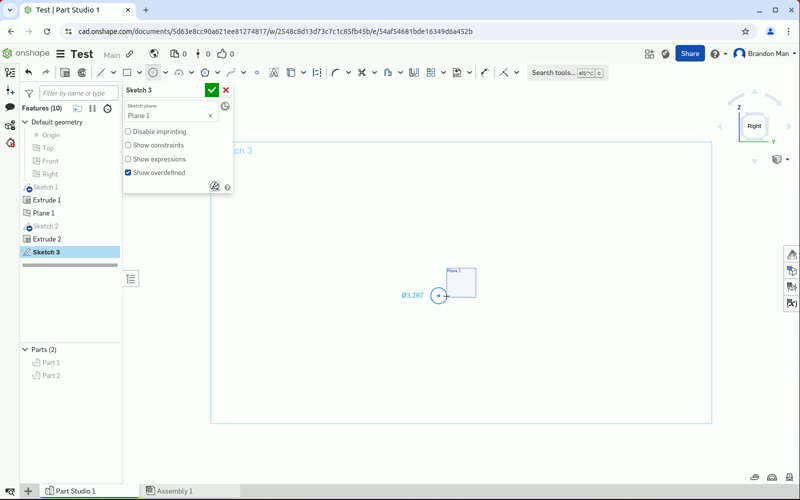
key(esc)
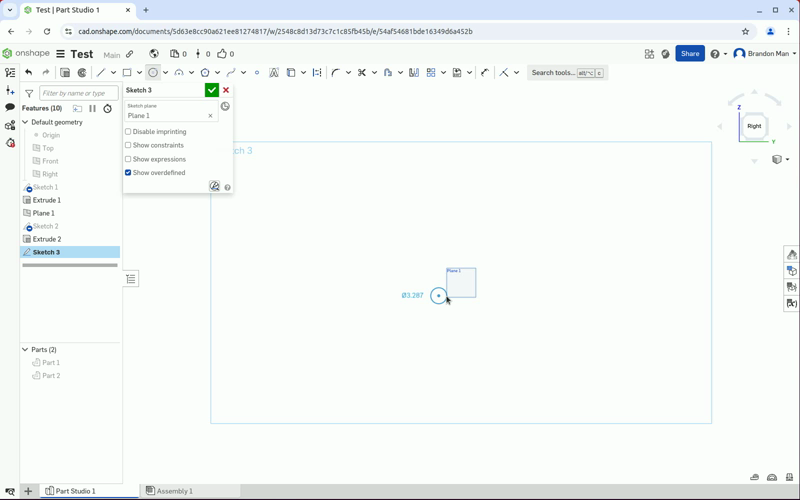
mouse_move(441, 293)
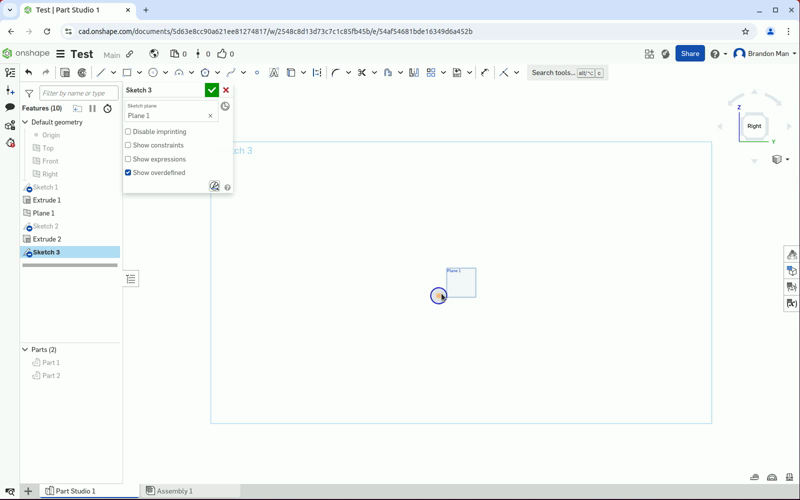
scroll(6)
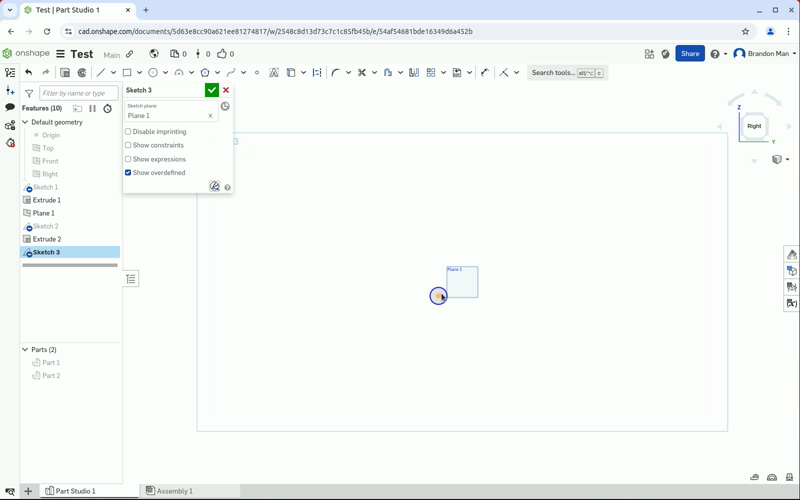
scroll(6)
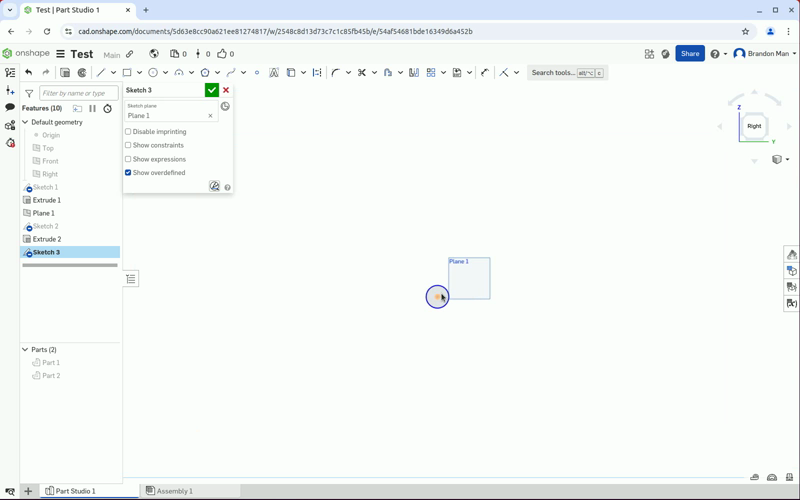
scroll(6)
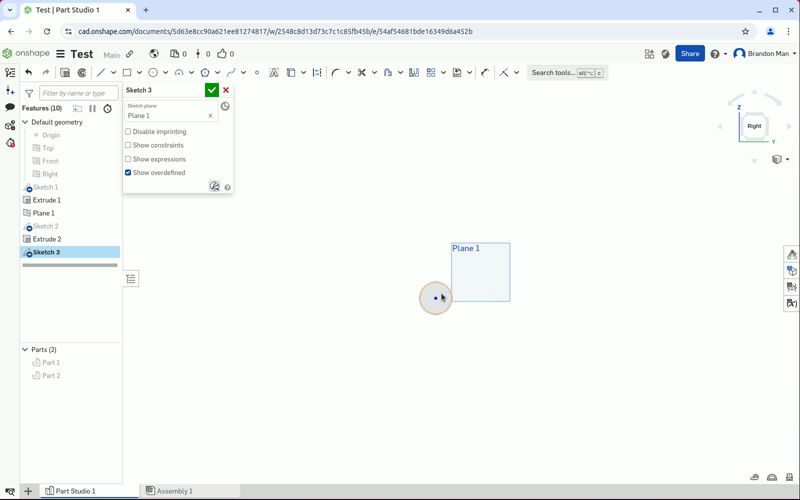
scroll(6)
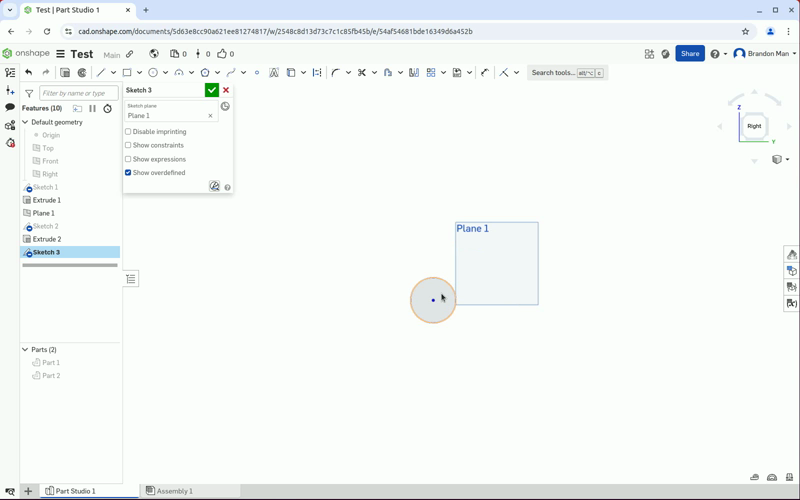
scroll(6)
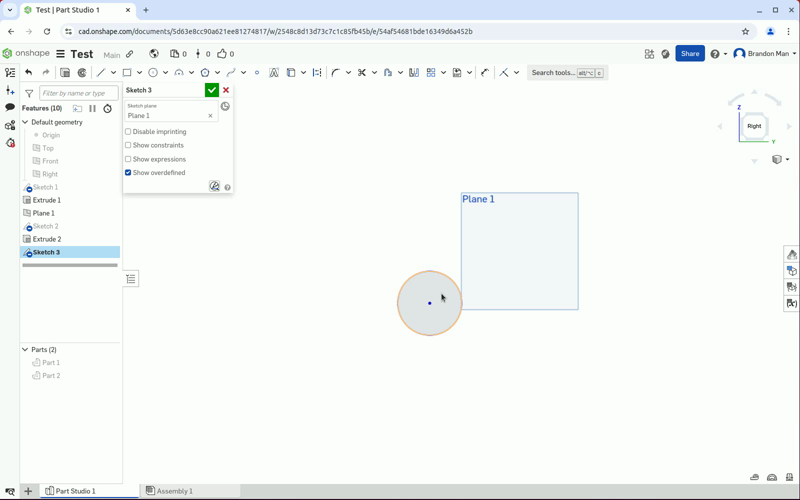
scroll(6)
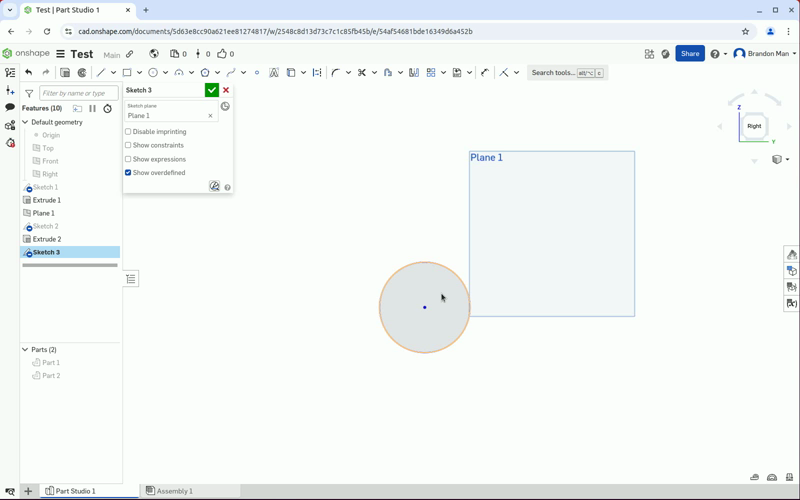
scroll(6)
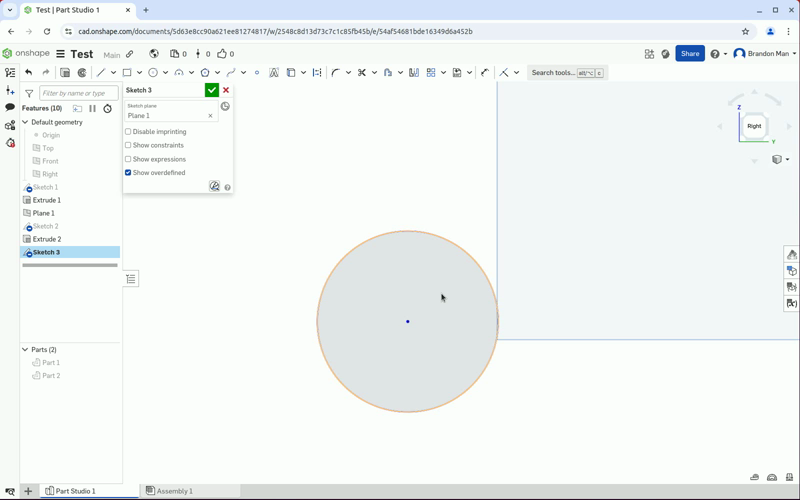
click(441, 293)
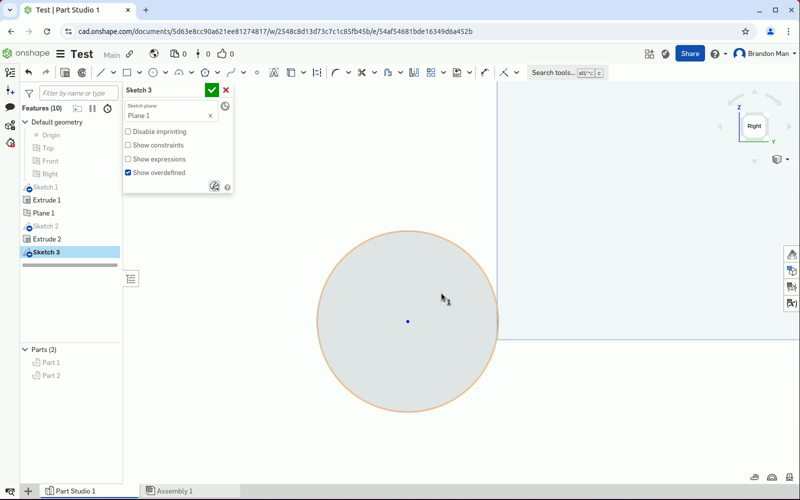
scroll(-6)
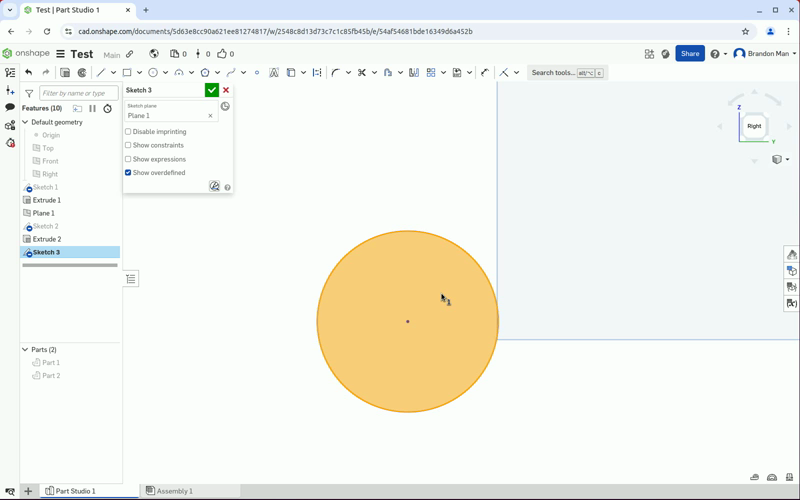
scroll(-6)
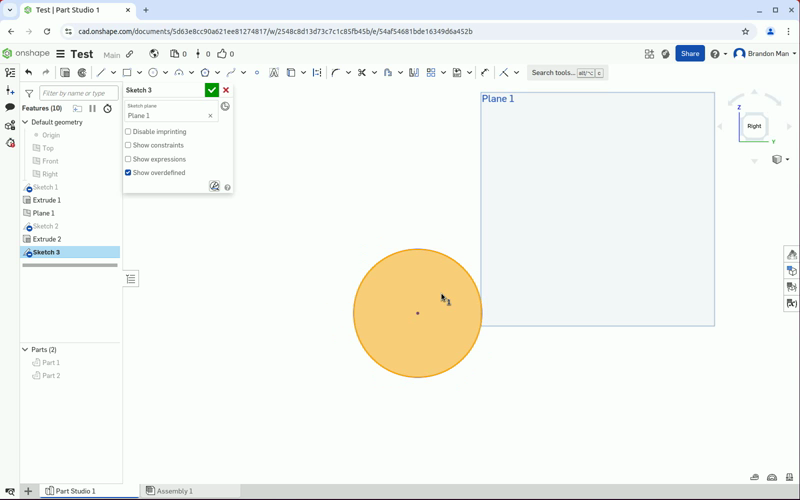
scroll(-6)
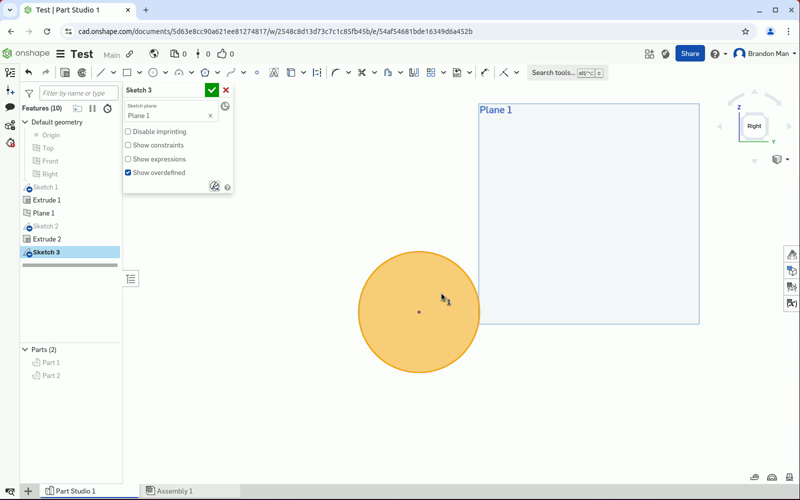
scroll(-6)
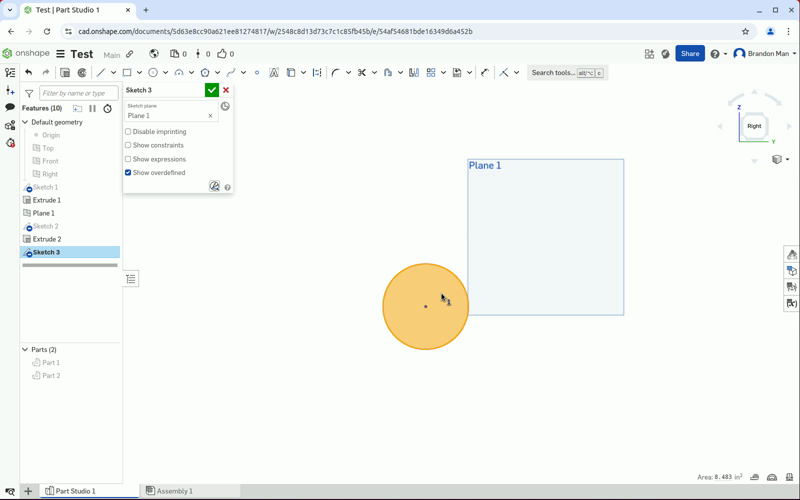
scroll(-6)
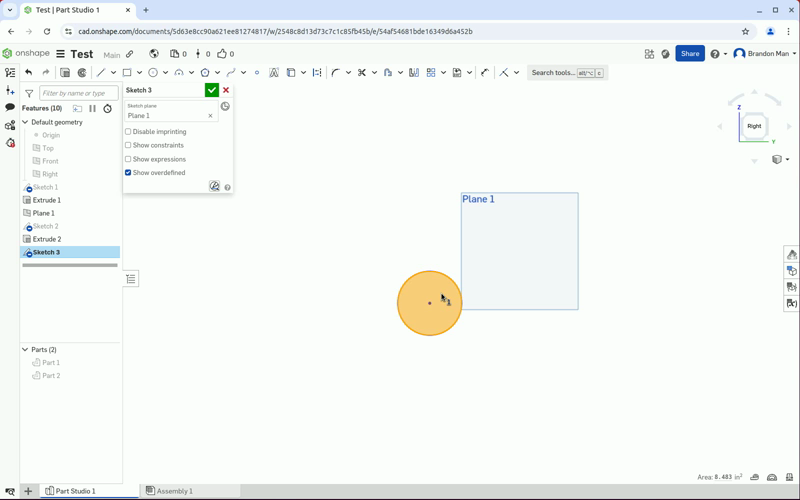
scroll(-6)
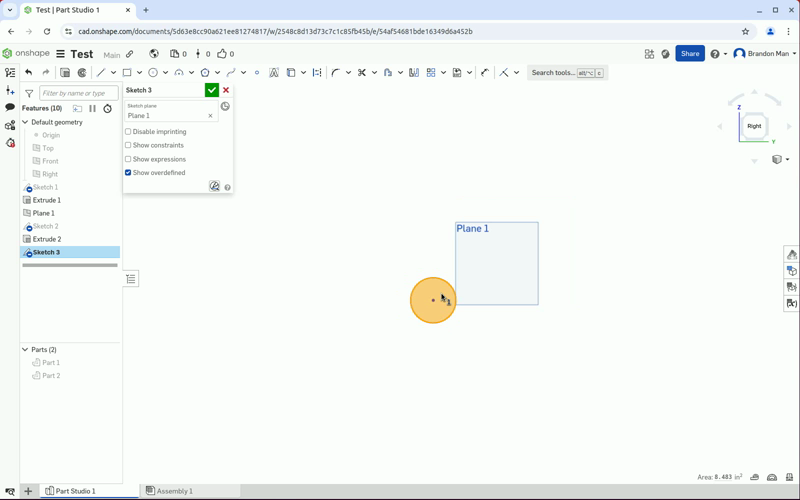
scroll(-6)
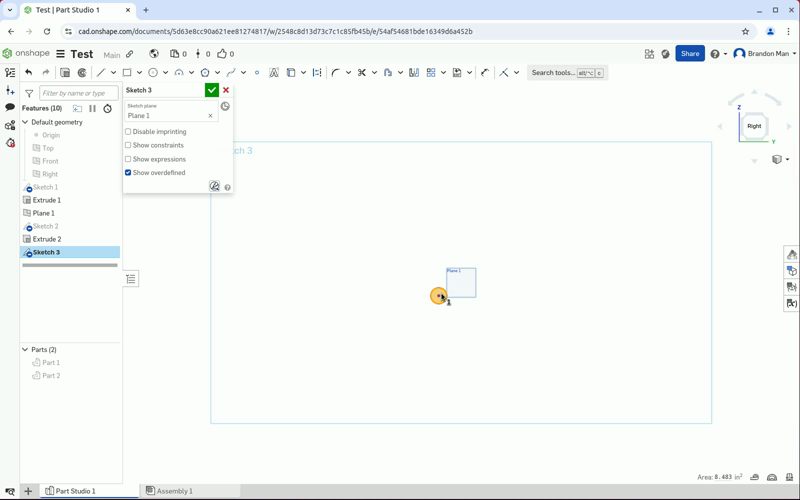
mouse_move(73, 352)
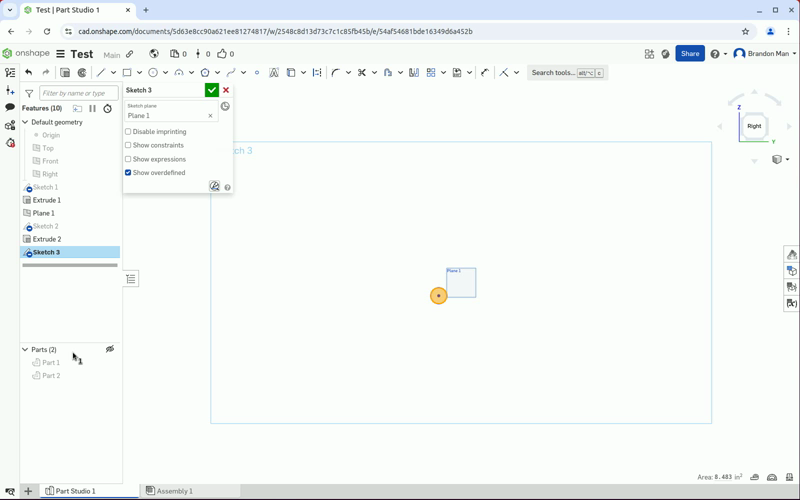
key(shift+y)
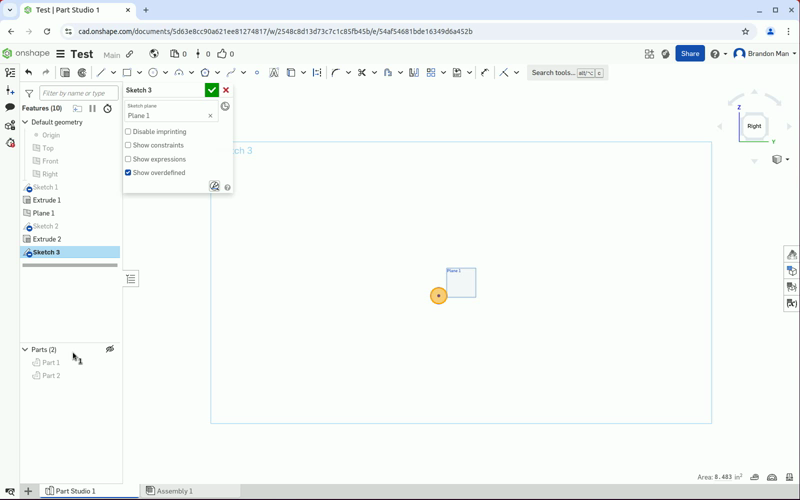
key(shift+e)
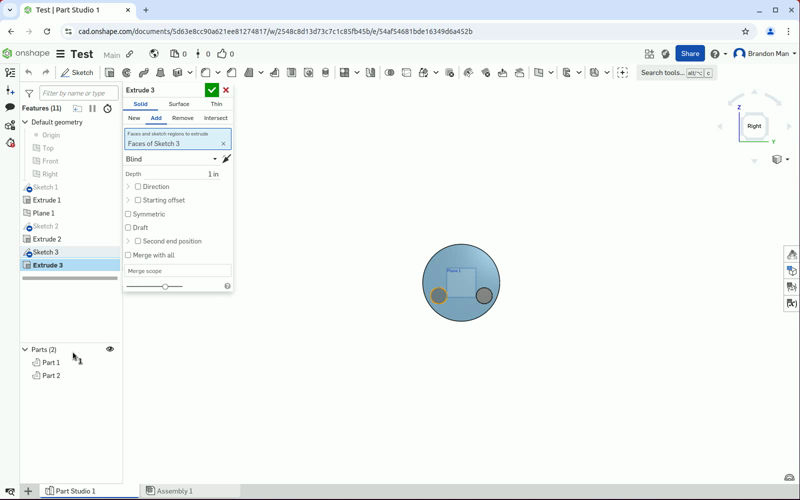
mouse_move(143, 106)
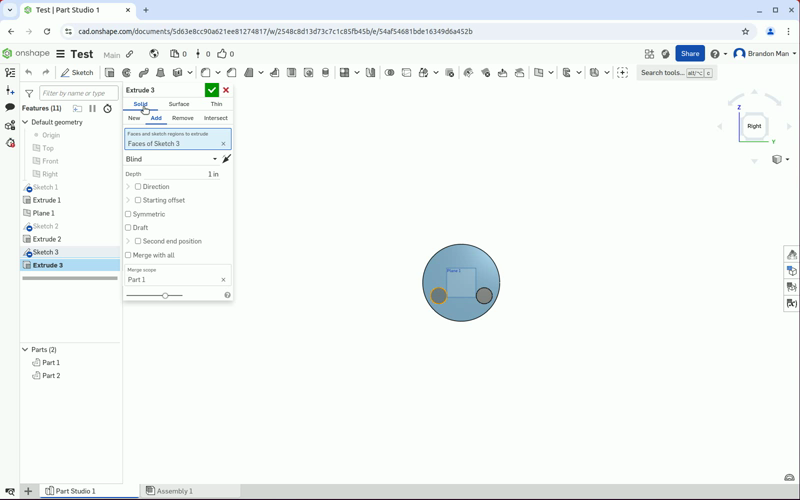
click(143, 106)
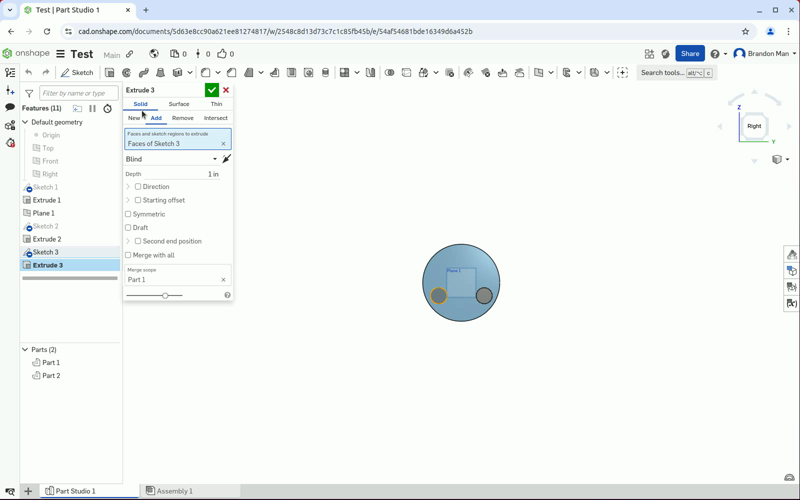
mouse_move(137, 120)
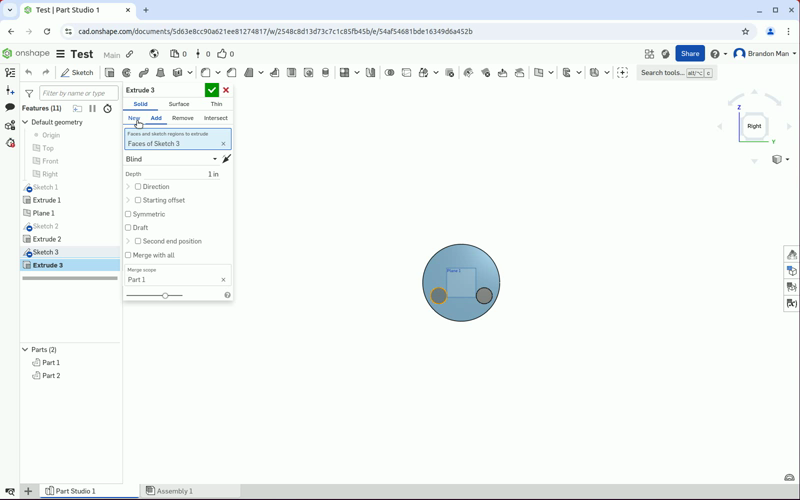
click(137, 120)
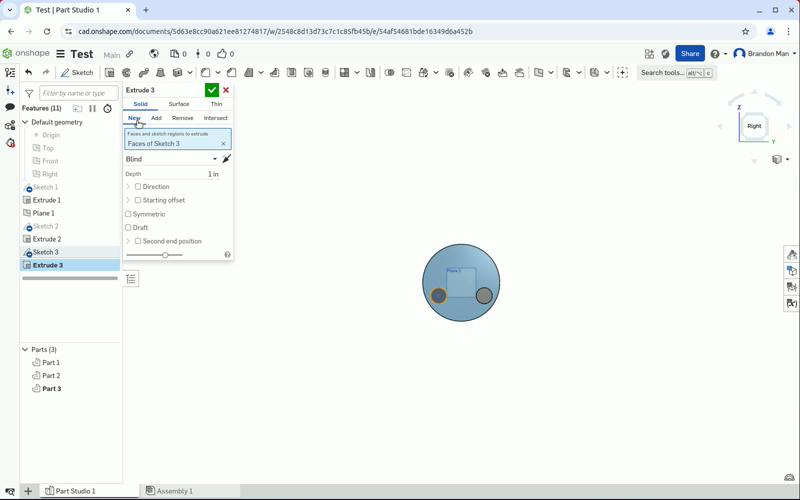
key(tab, 4)
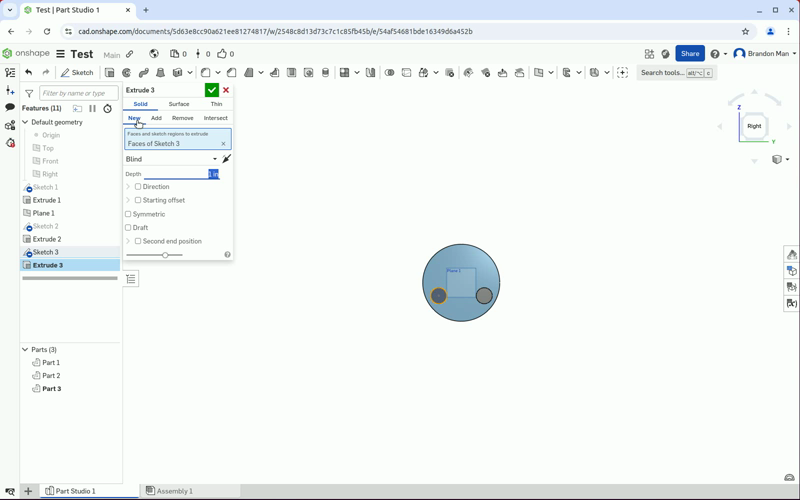
text(11.554)
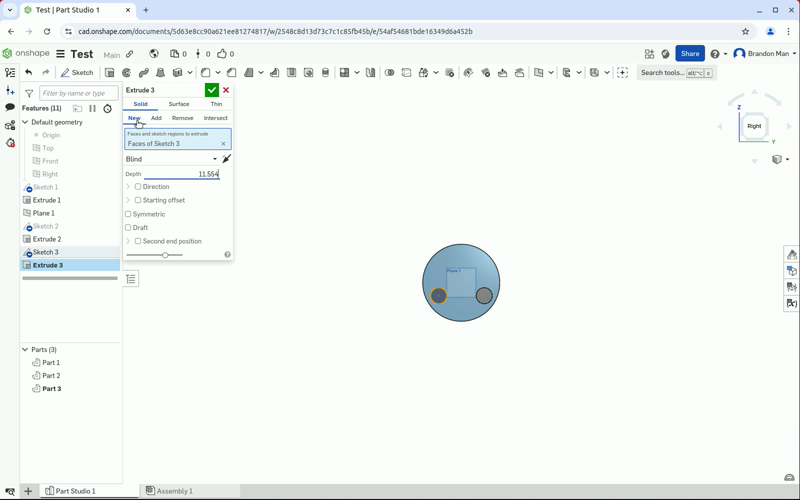
key(enter)
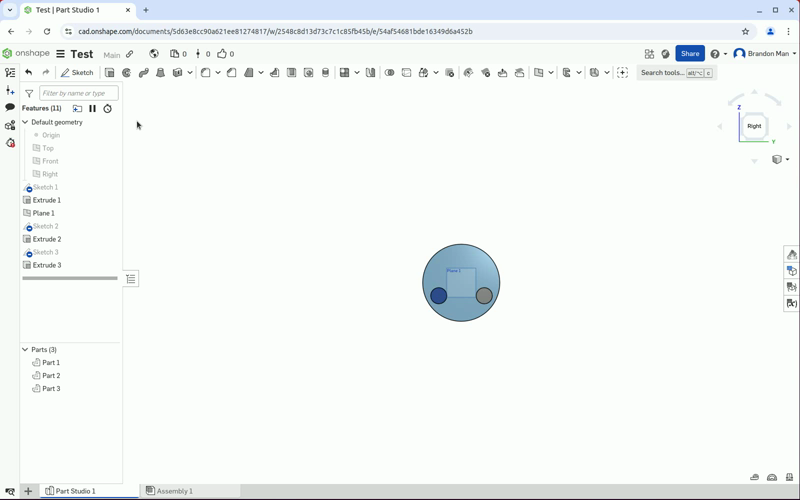
key(shift+h)
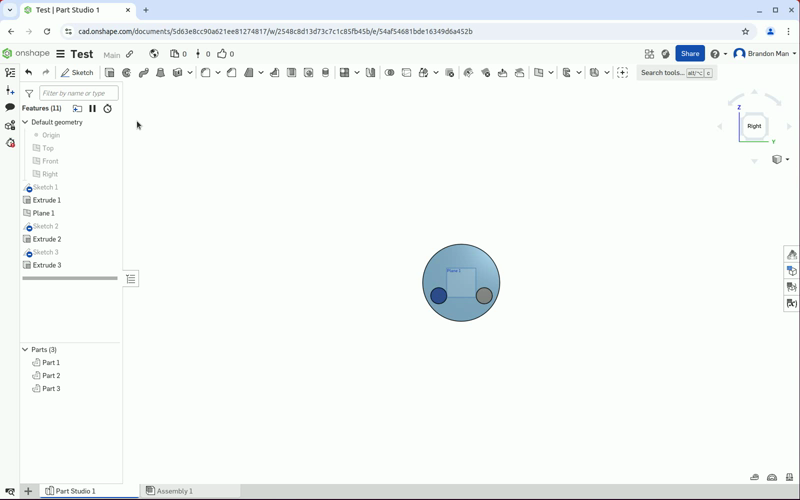
key(shift+h)
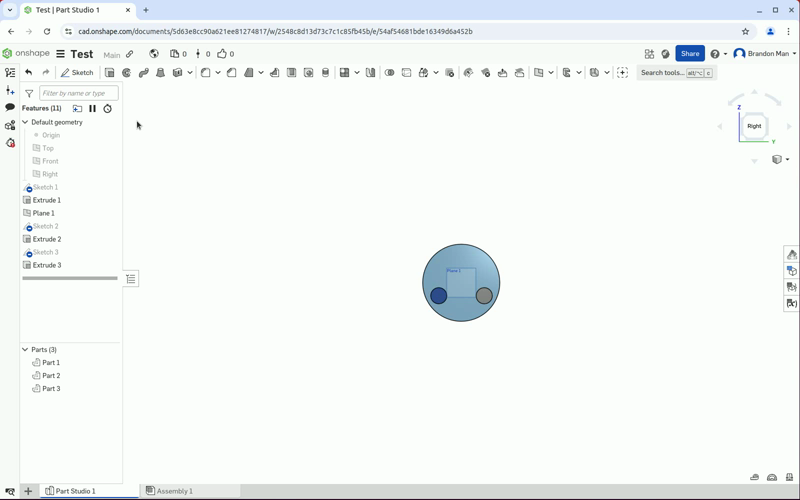
mouse_move(73, 189)
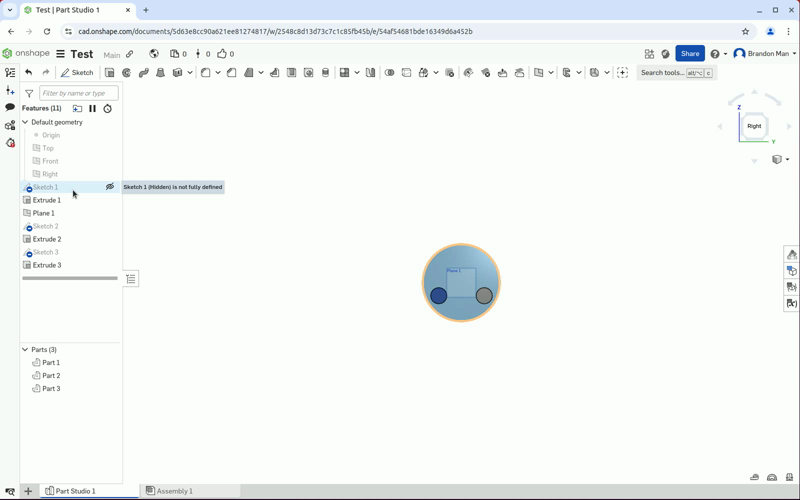
click(73, 189)
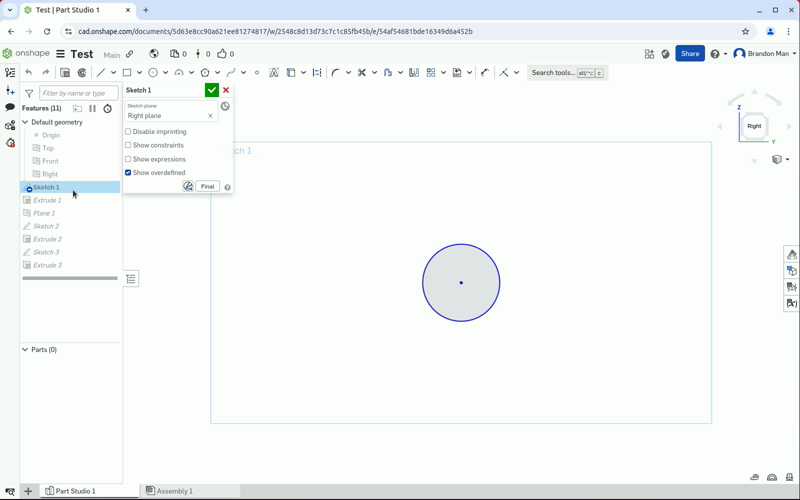
mouse_move(229, 92)
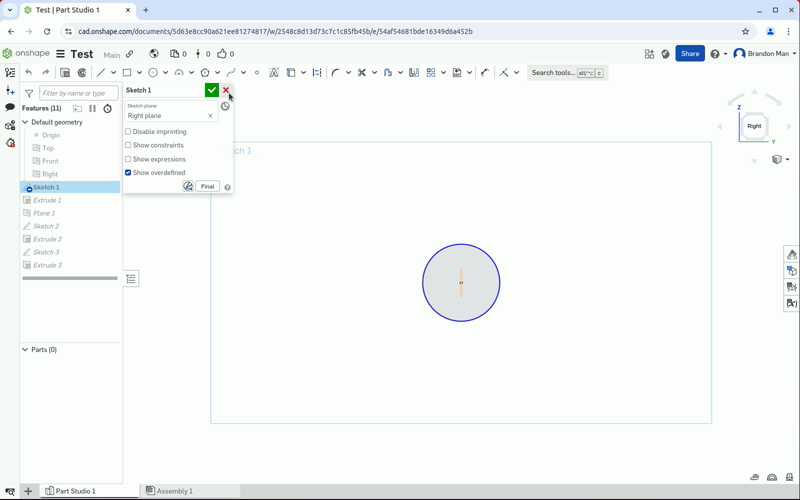
click(229, 92)
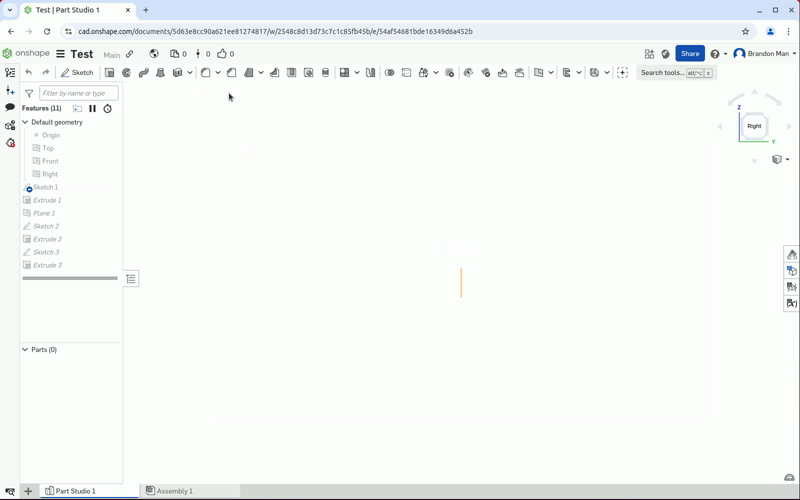
key(shift+s)
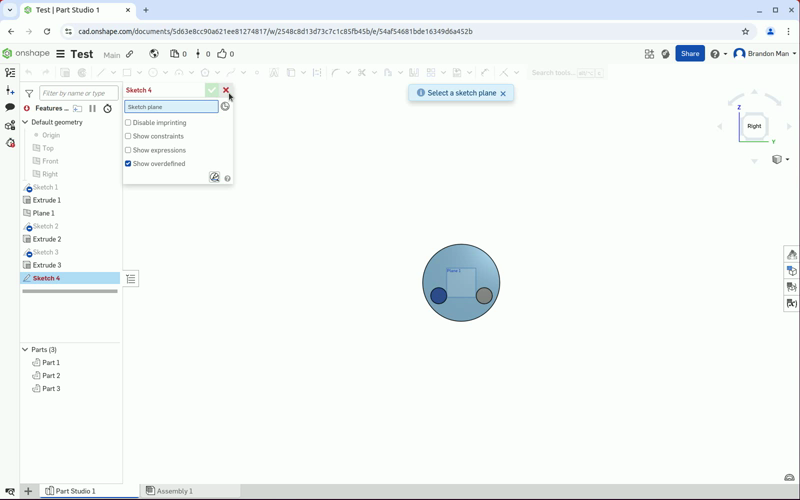
mouse_move(73, 215)
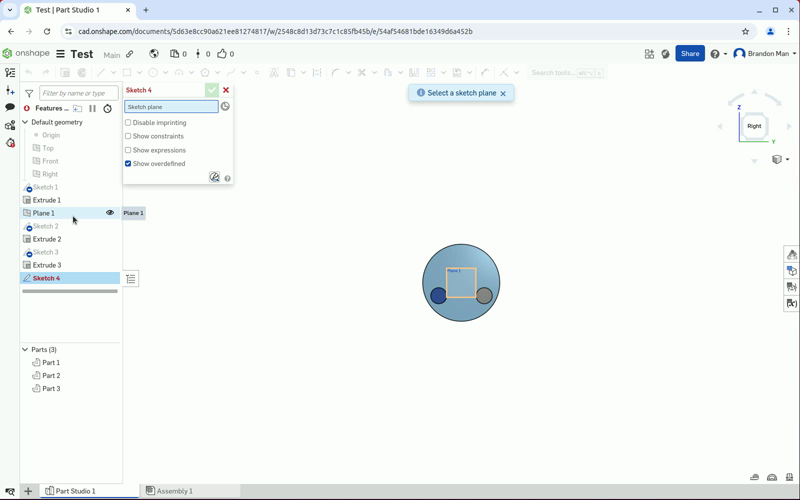
click(73, 215)
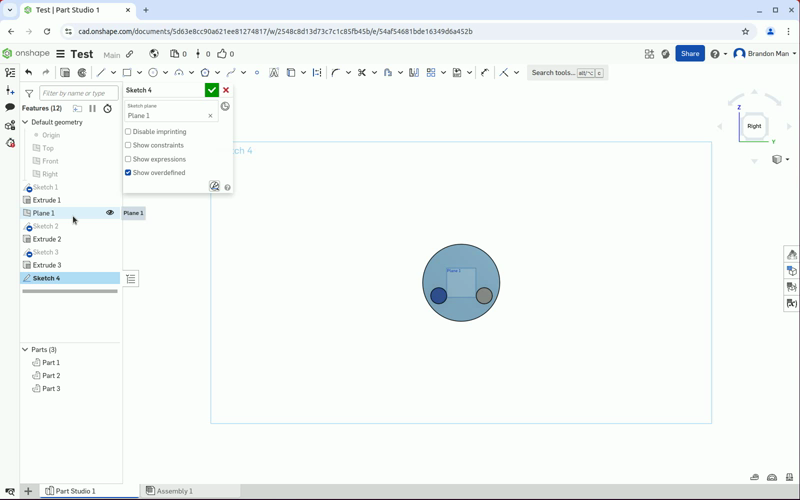
mouse_move(73, 352)
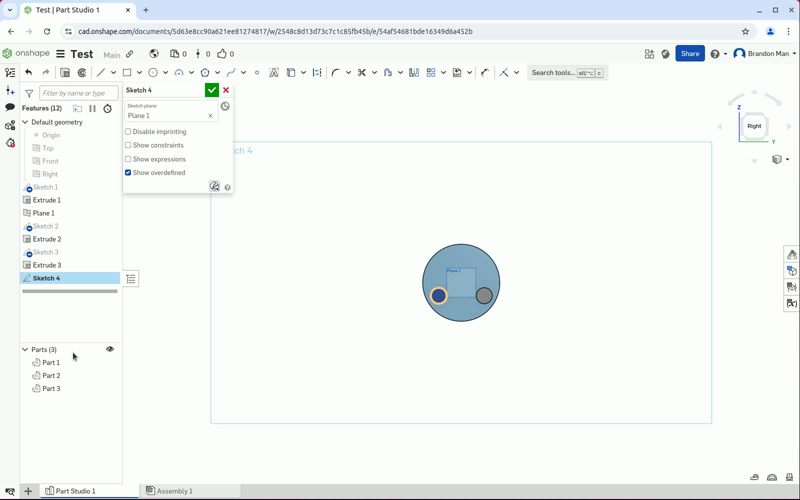
key(y)
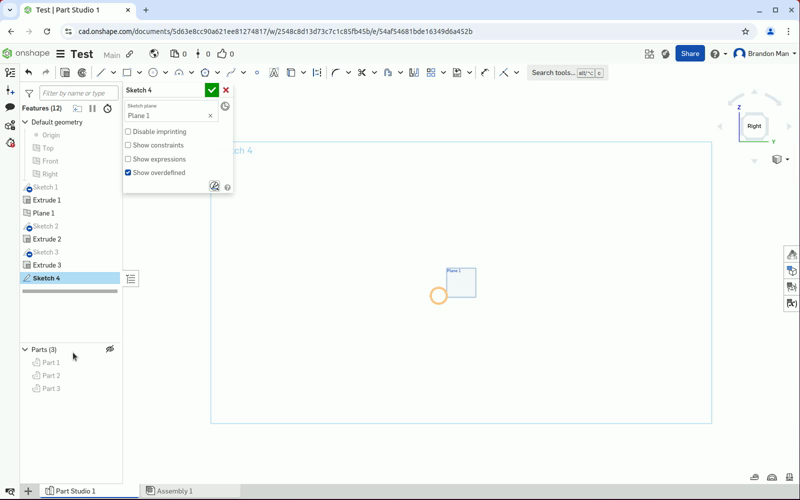
key(l)
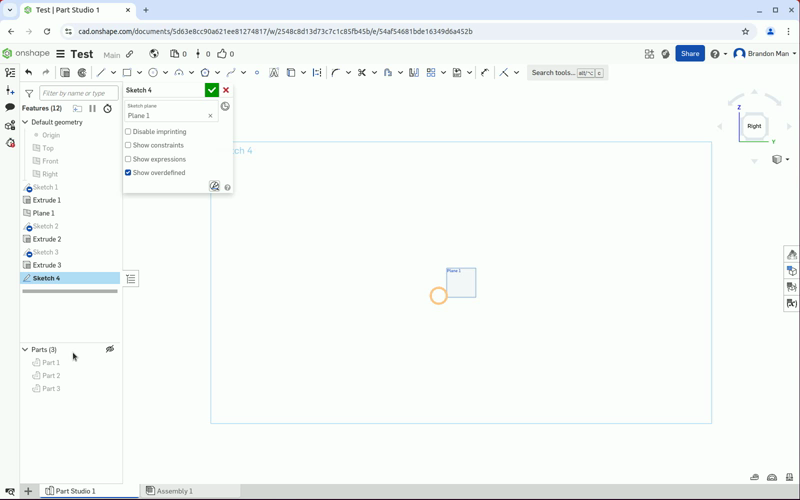
key_down(shift)
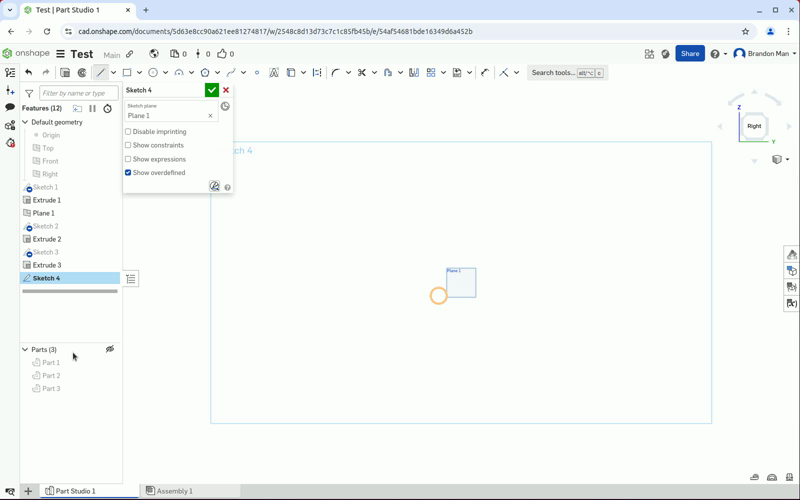
mouse_move(460, 264)
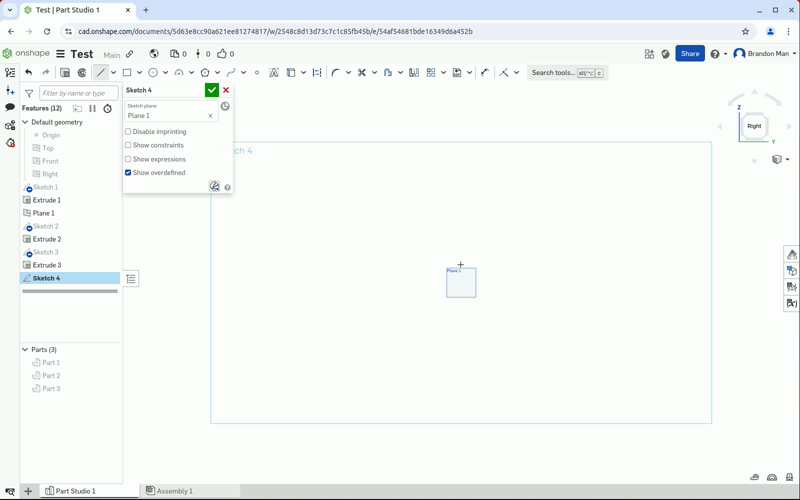
click(460, 264)
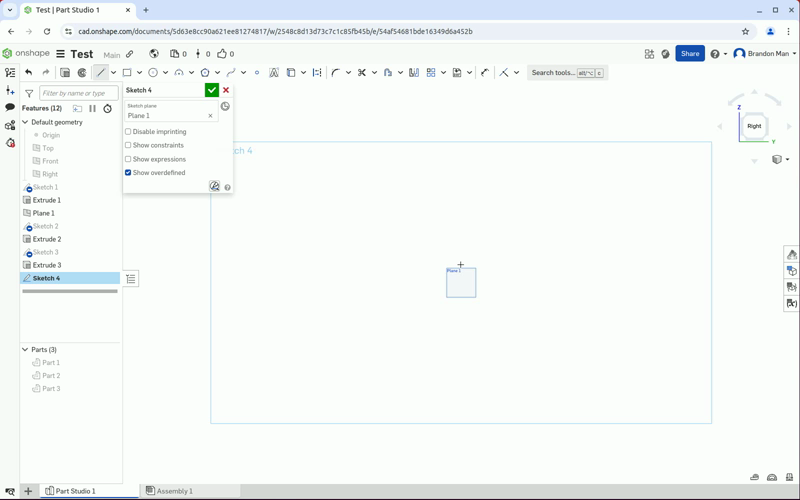
key_up(shift)
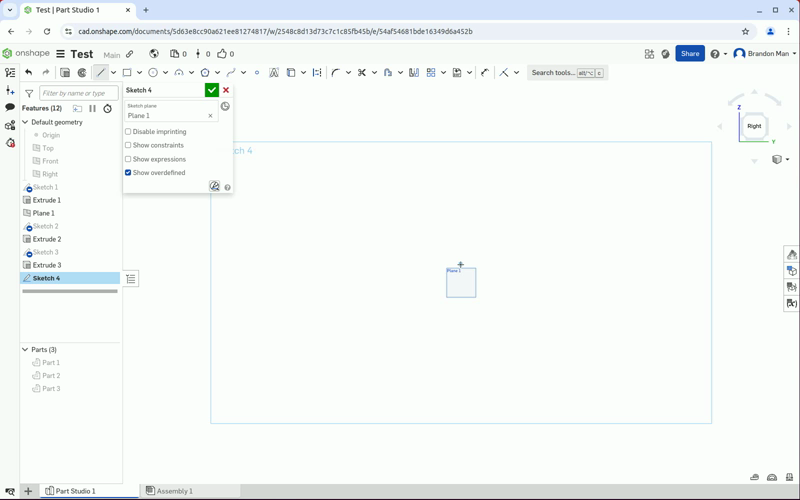
key_down(shift)
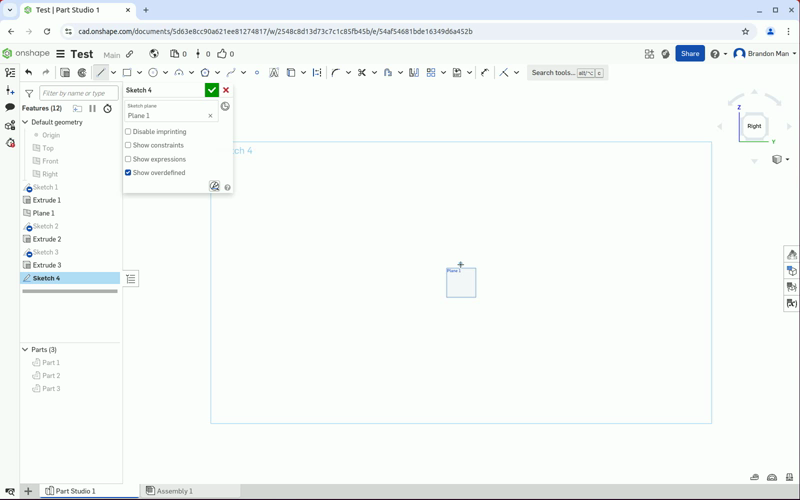
mouse_move(490, 264)
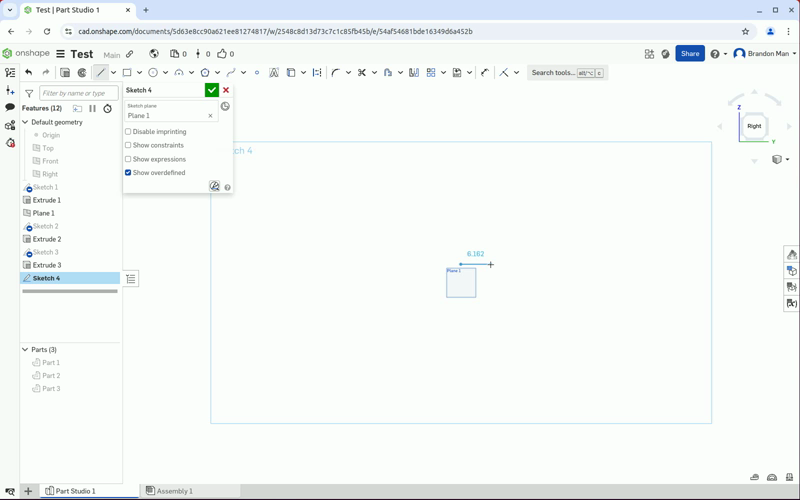
mouse_move(460, 255)
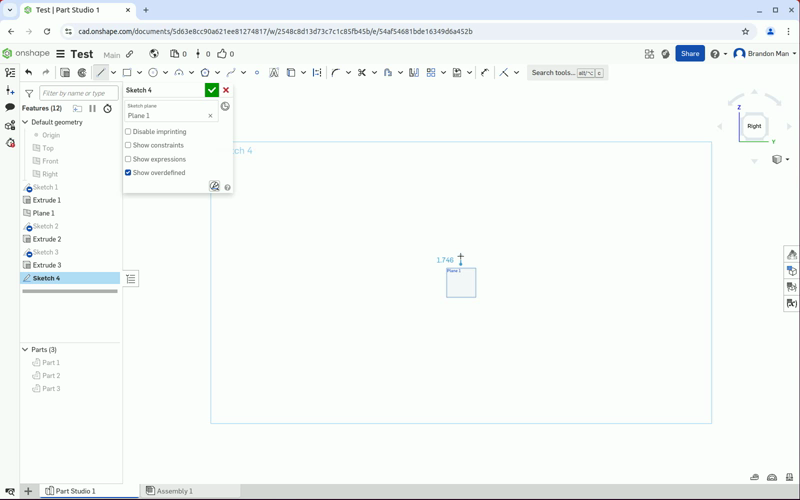
click(460, 255)
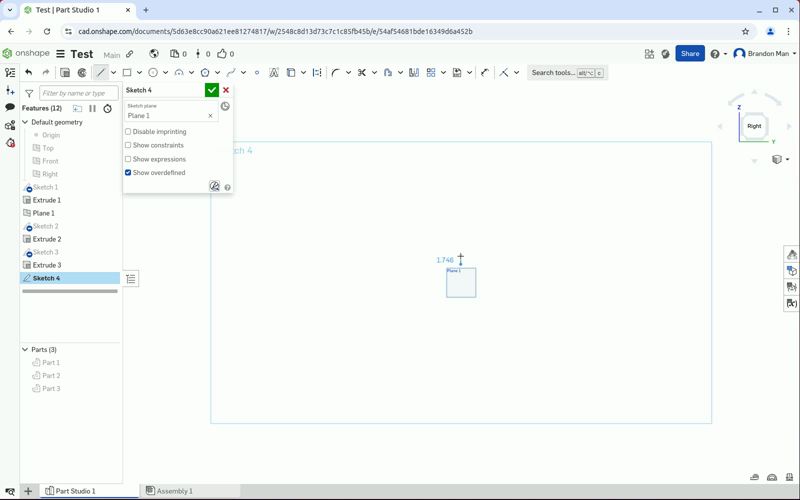
key_up(shift)
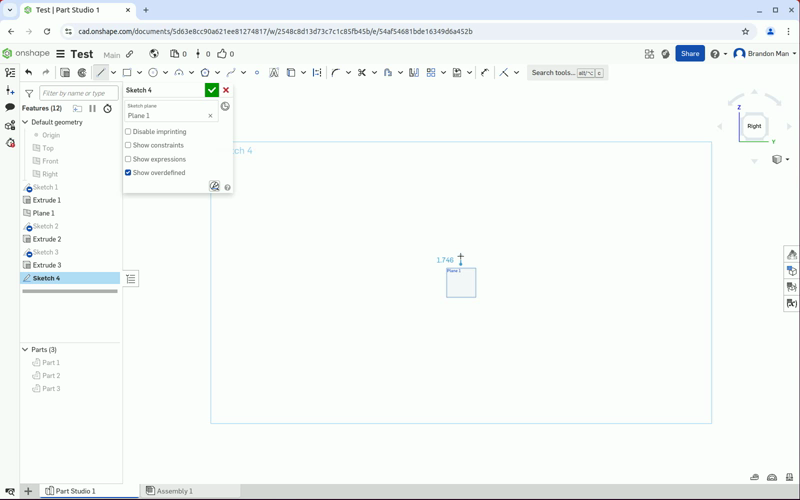
key_down(shift)
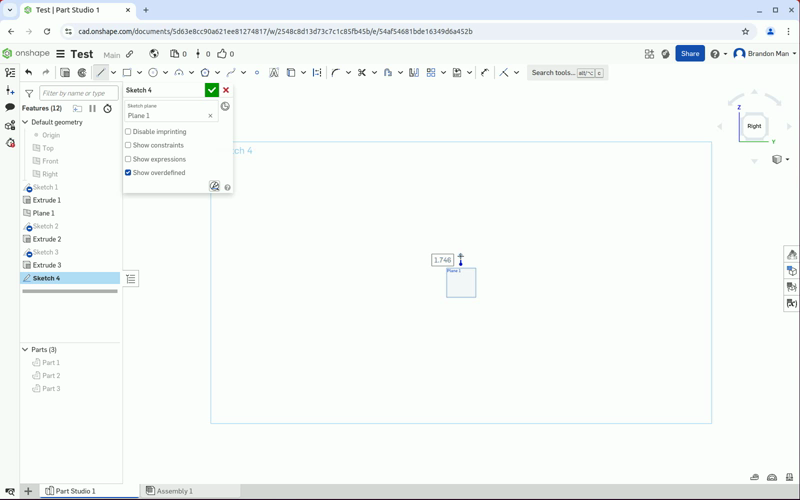
mouse_move(490, 255)
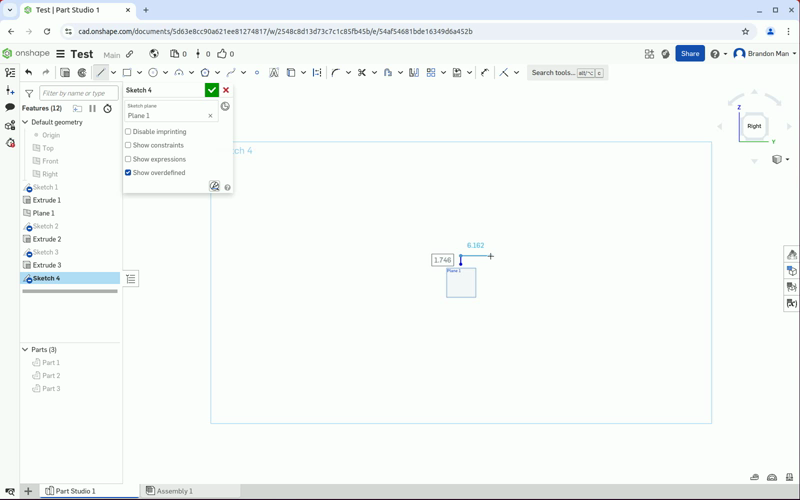
mouse_move(468, 255)
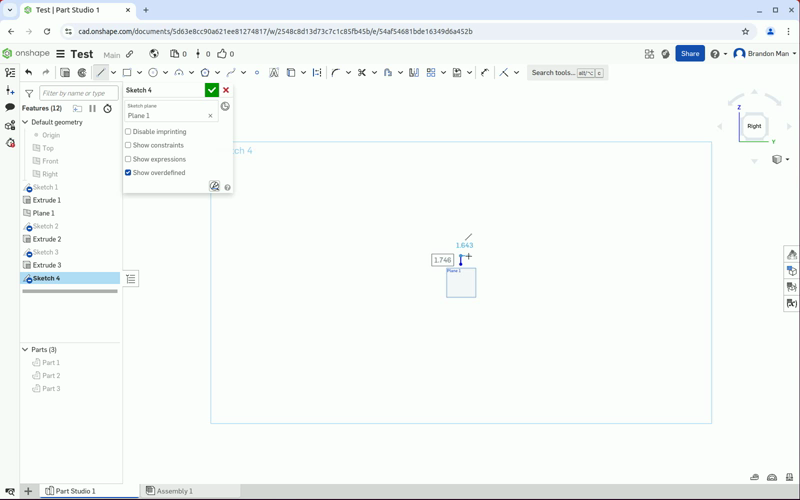
click(468, 255)
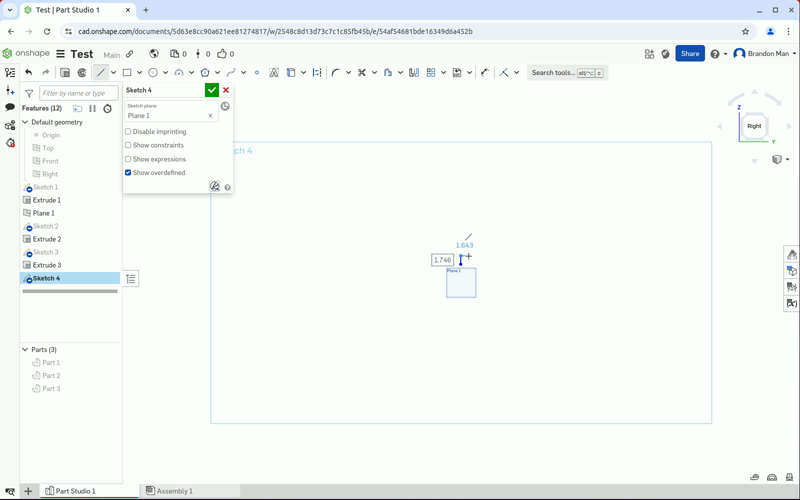
key_up(shift)
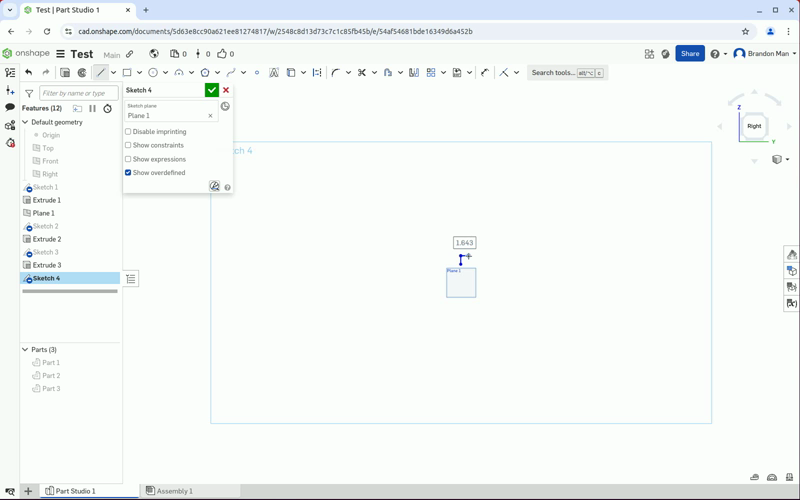
key(esc)
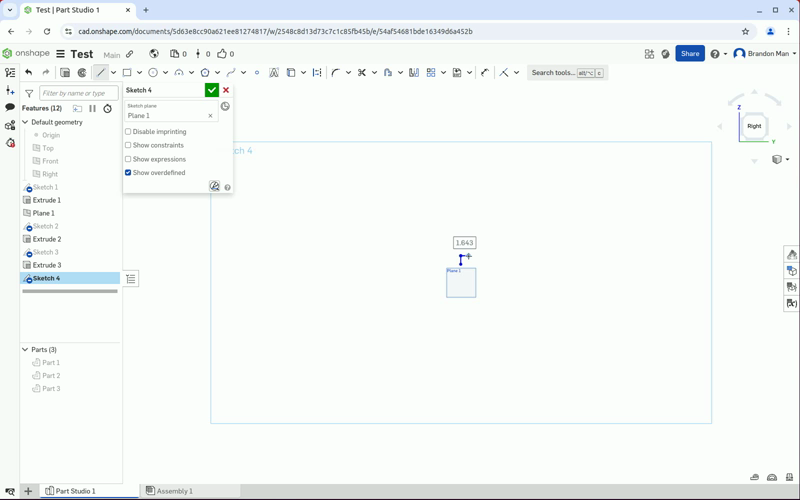
key(a)
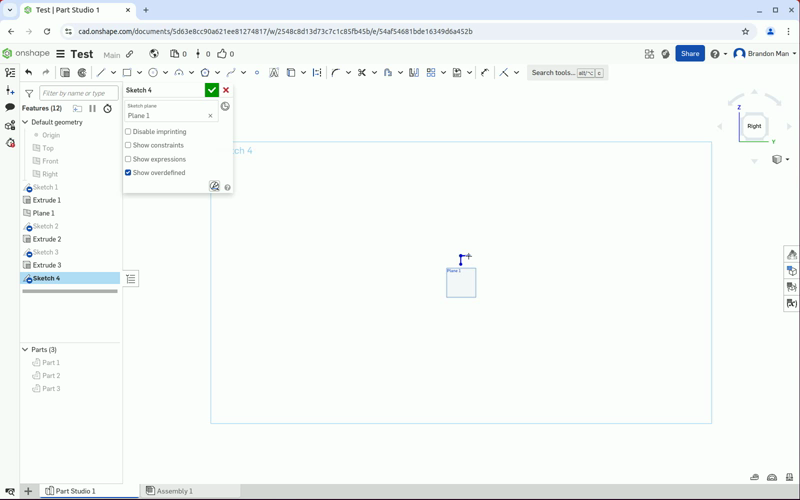
mouse_move(468, 255)
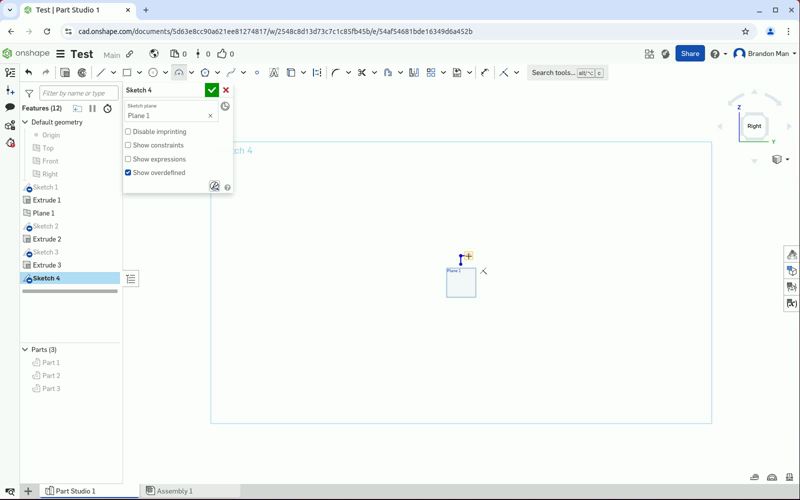
click(468, 255)
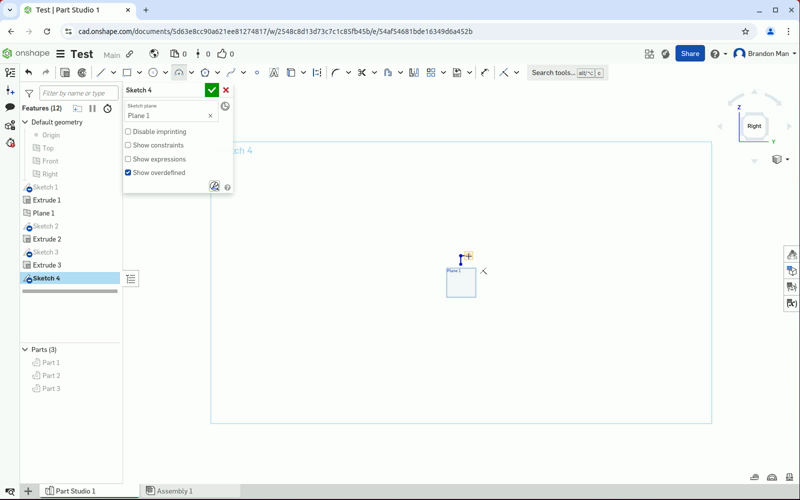
mouse_move(460, 264)
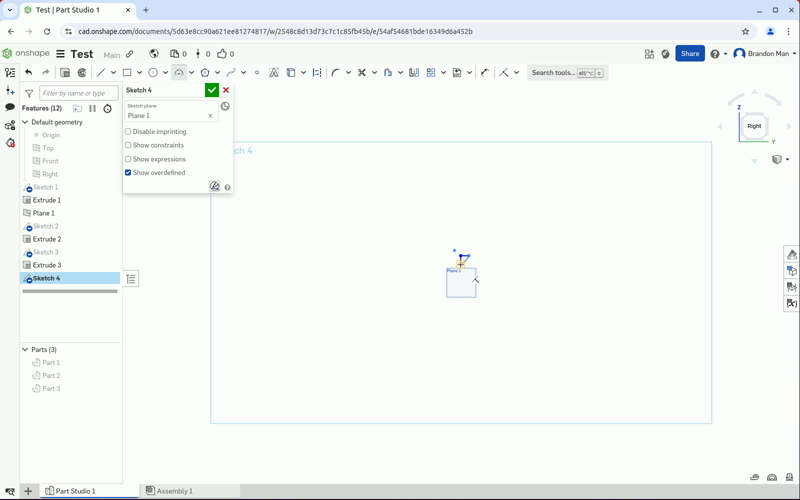
click(460, 264)
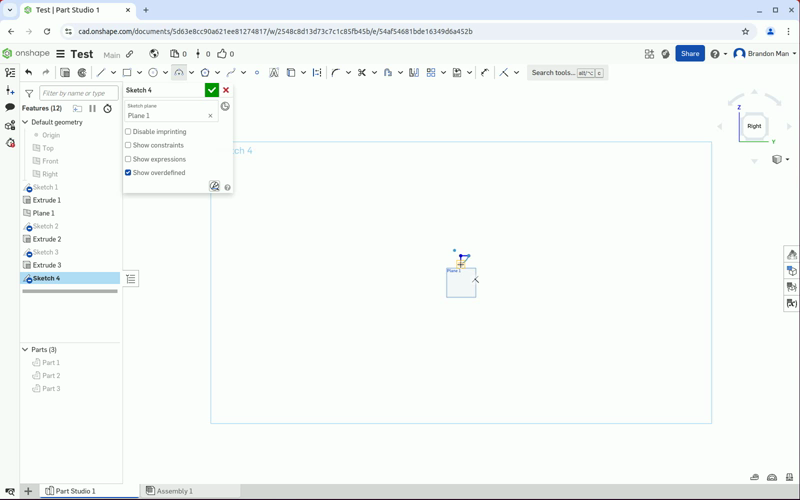
key_down(shift)
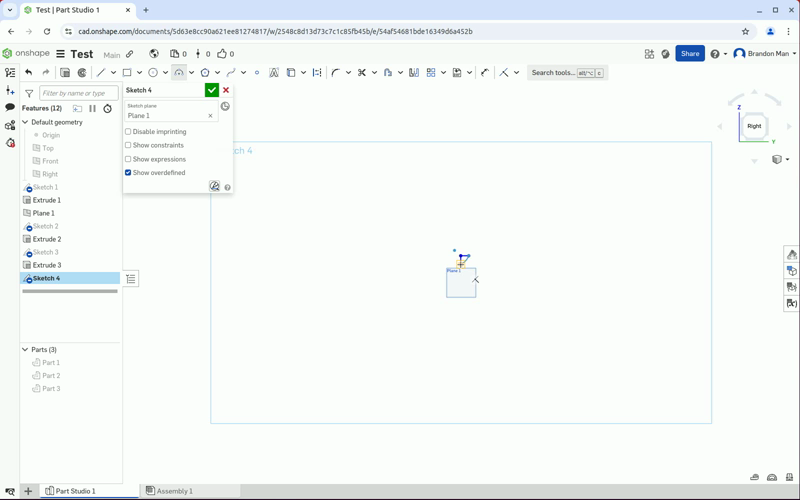
mouse_move(455, 250)
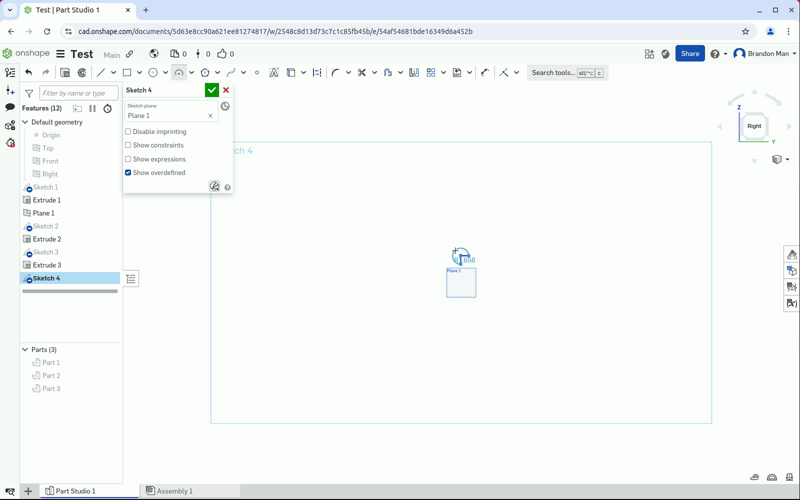
click(455, 250)
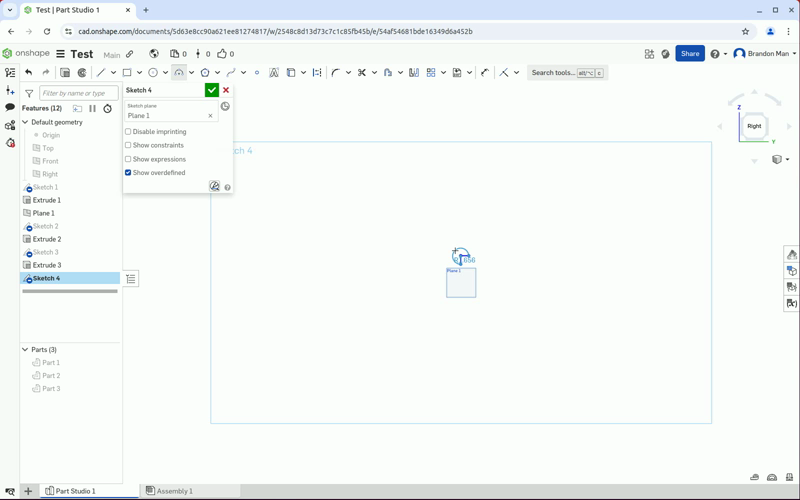
key_up(shift)
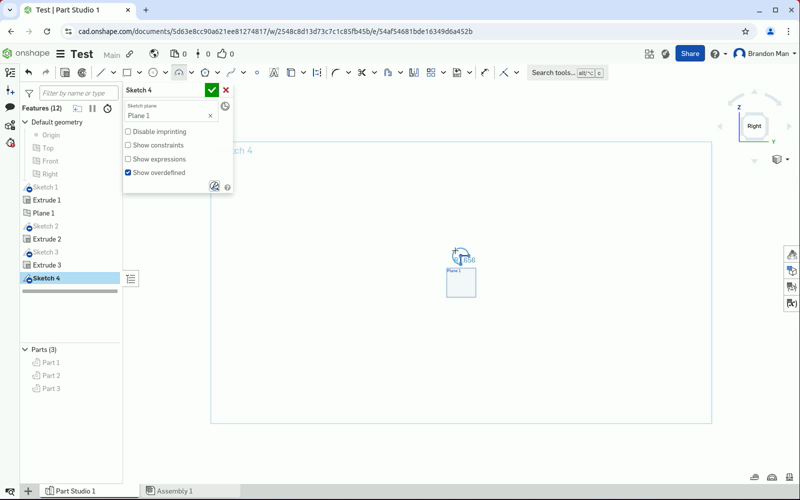
key(esc)
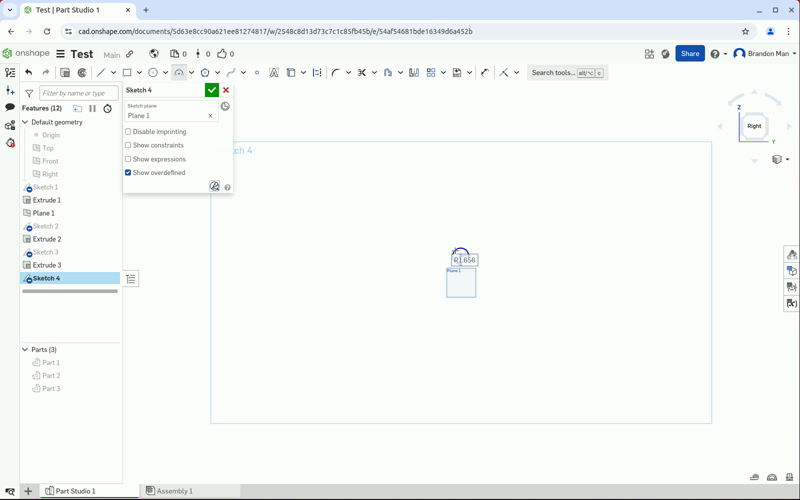
mouse_move(467, 254)
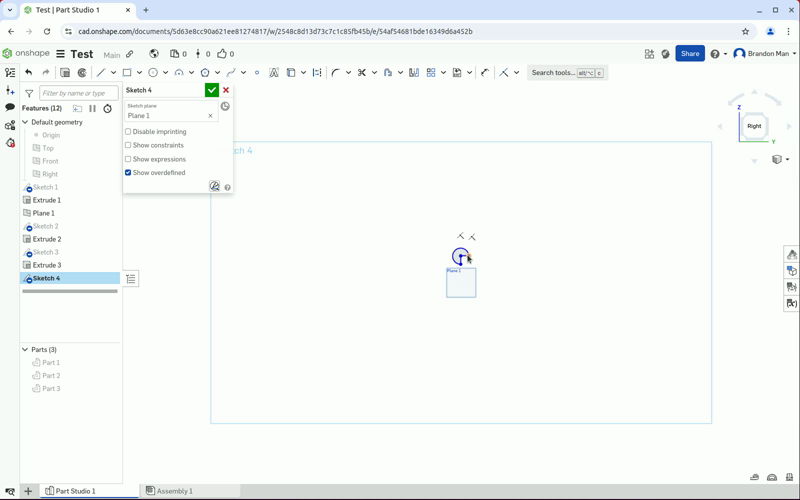
scroll(6)
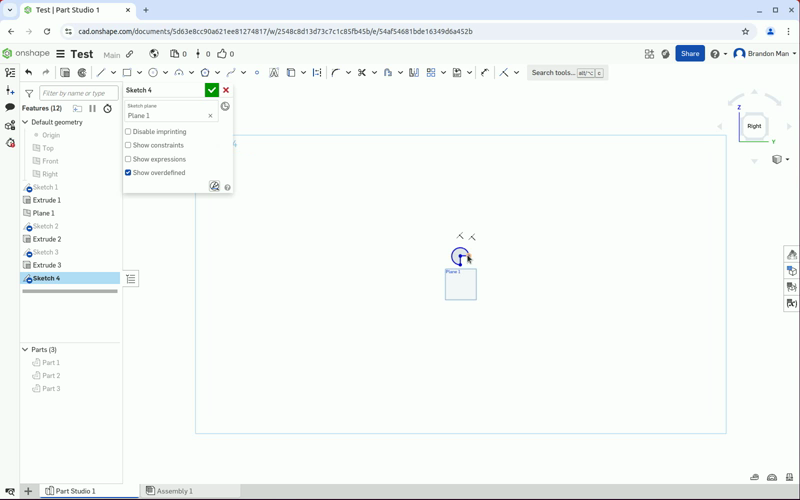
scroll(6)
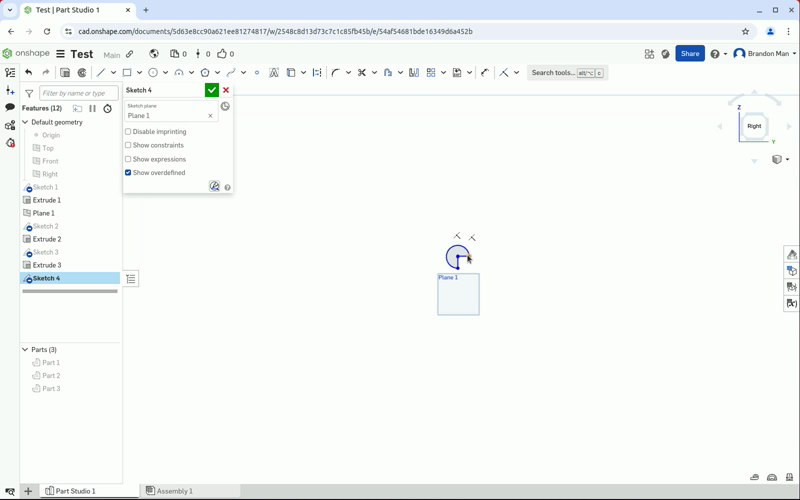
scroll(6)
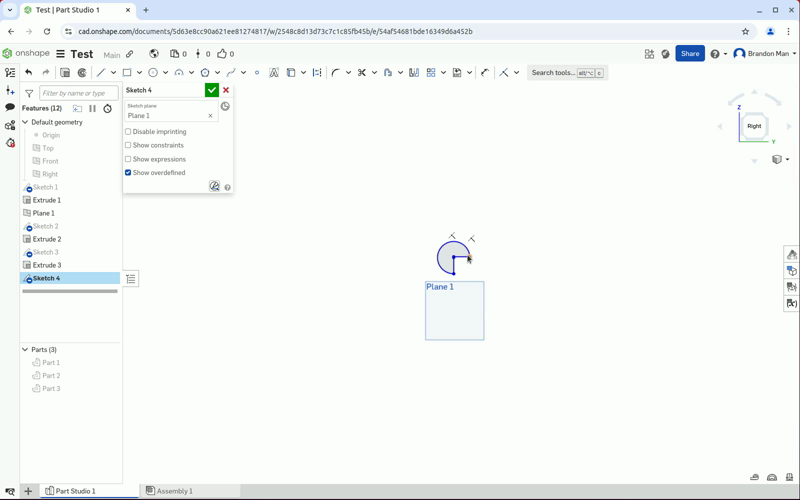
scroll(6)
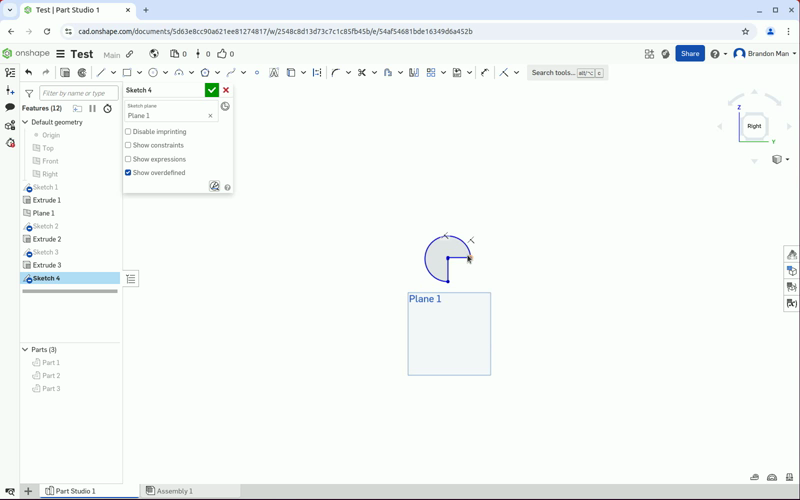
scroll(6)
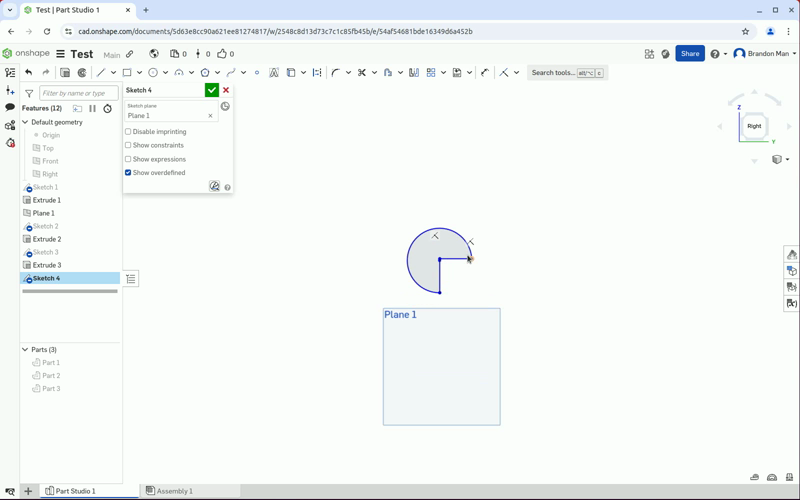
scroll(6)
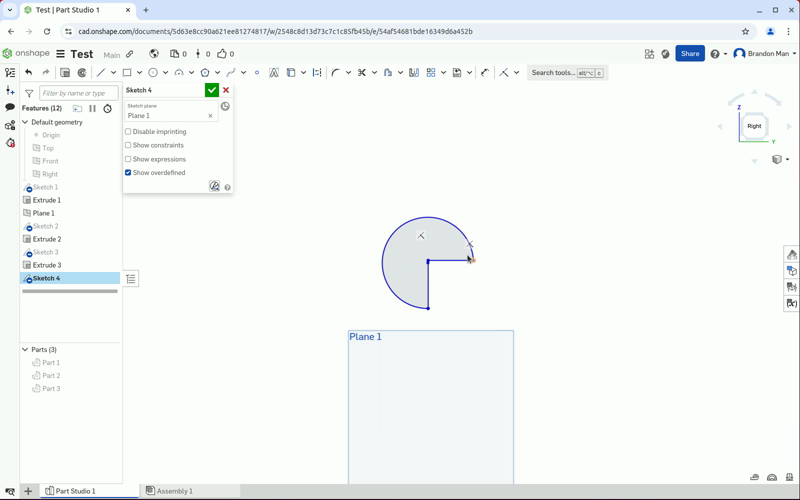
scroll(6)
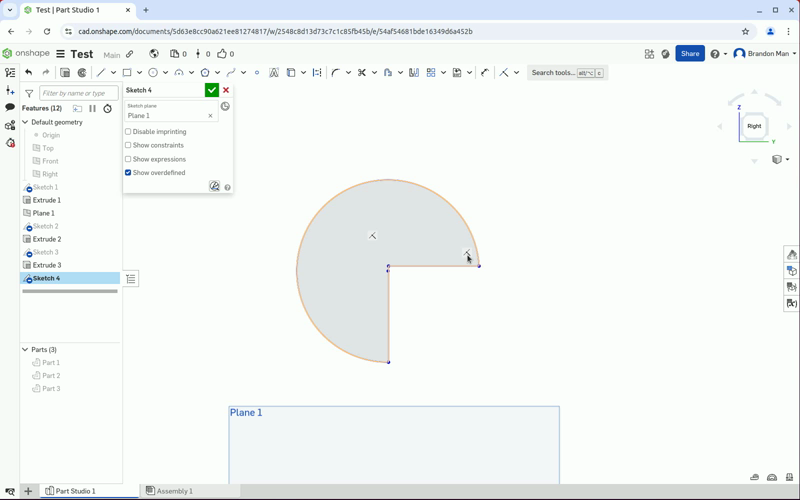
click(467, 254)
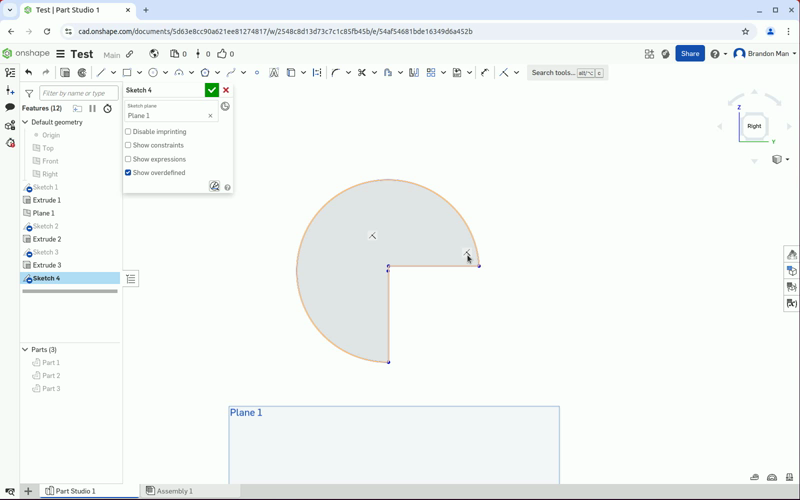
scroll(-6)
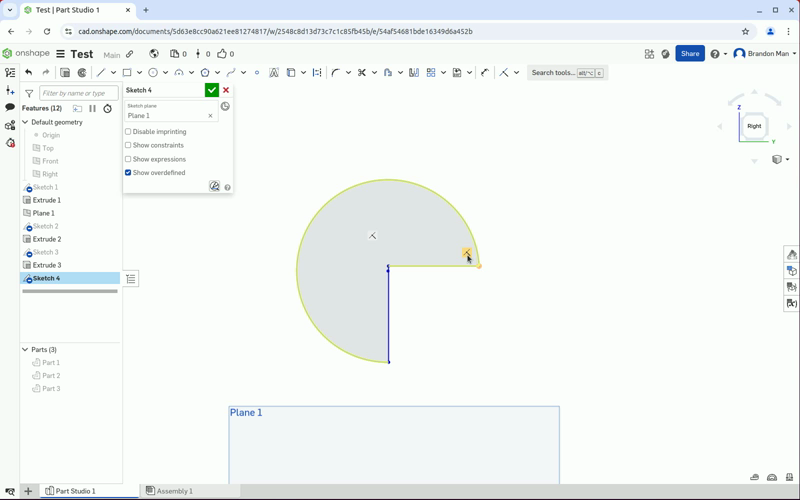
scroll(-6)
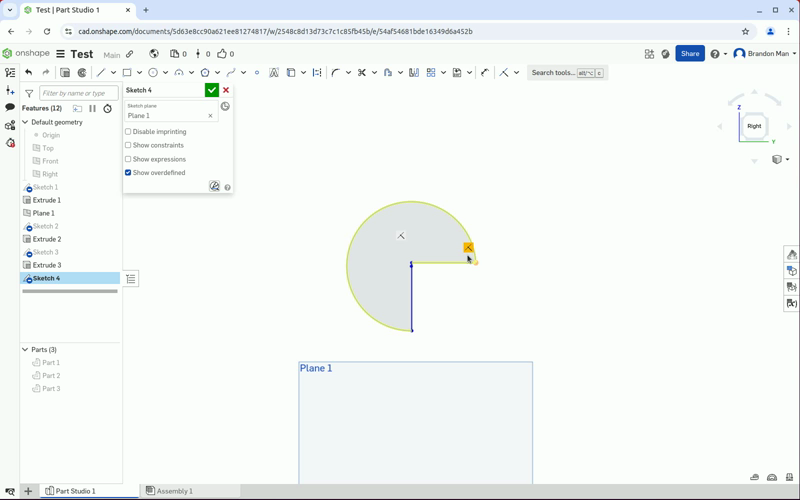
scroll(-6)
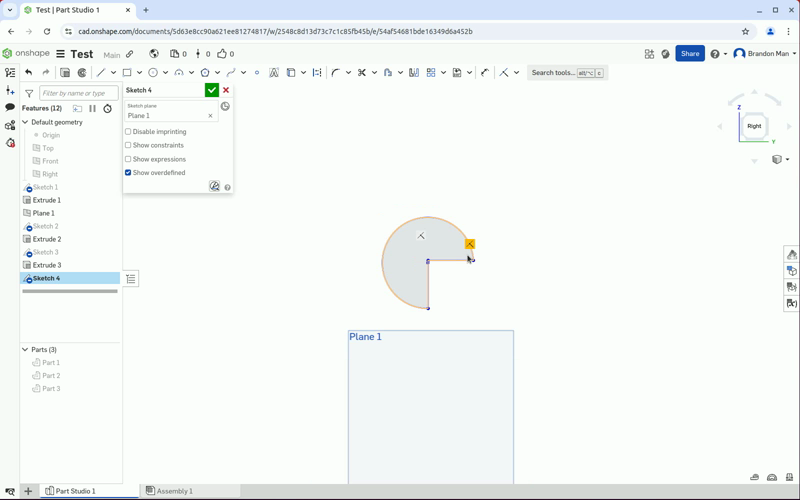
scroll(-6)
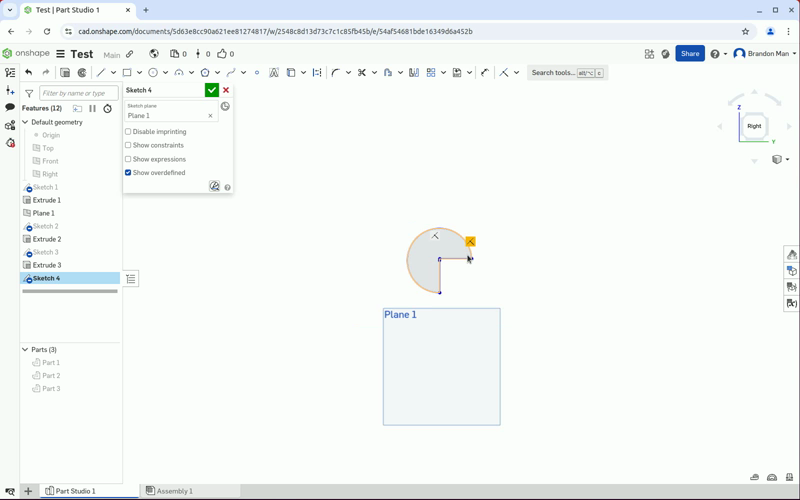
scroll(-6)
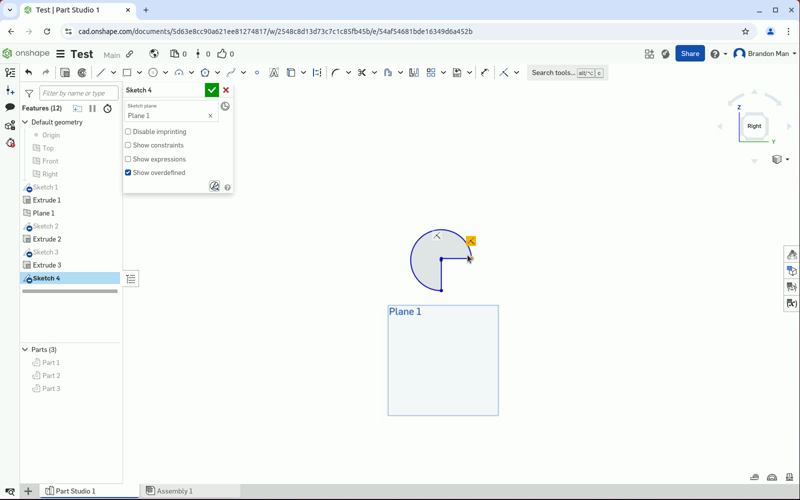
scroll(-6)
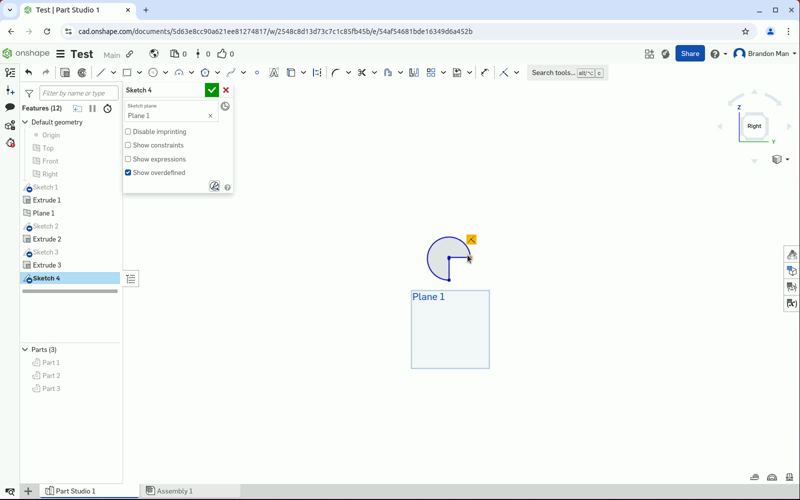
scroll(-6)
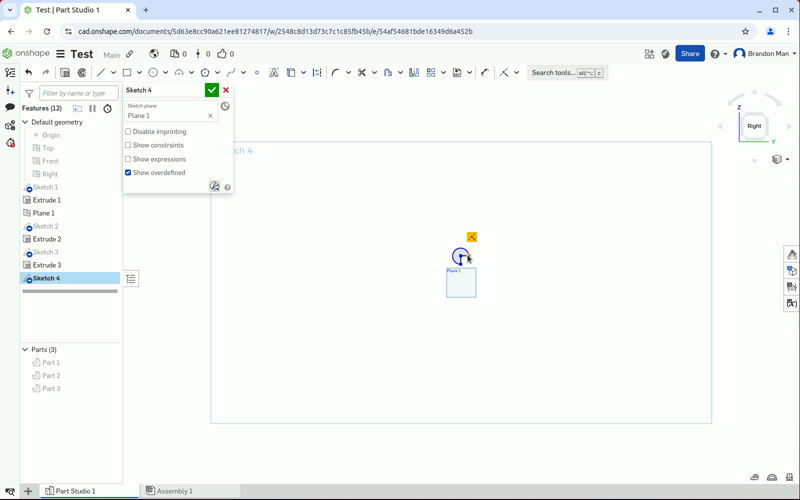
mouse_move(73, 352)
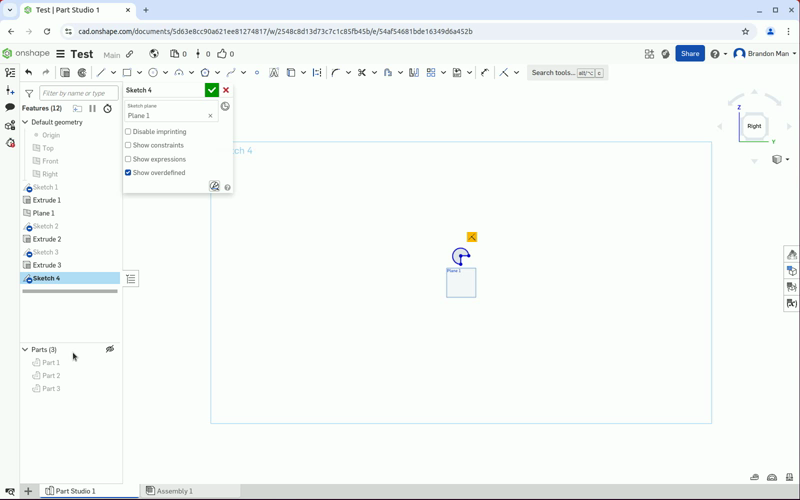
key(shift+y)
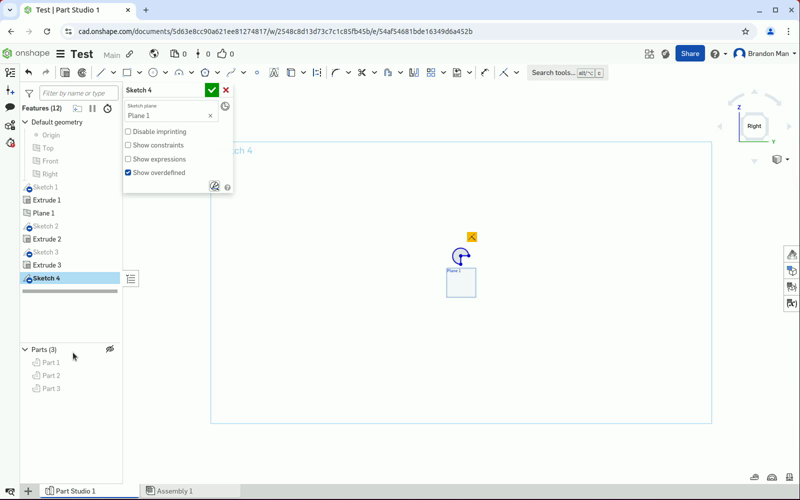
key(shift+e)
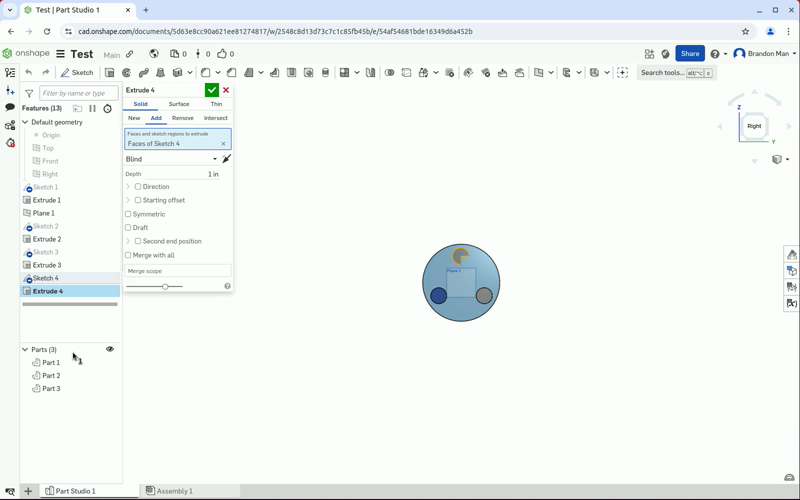
mouse_move(143, 106)
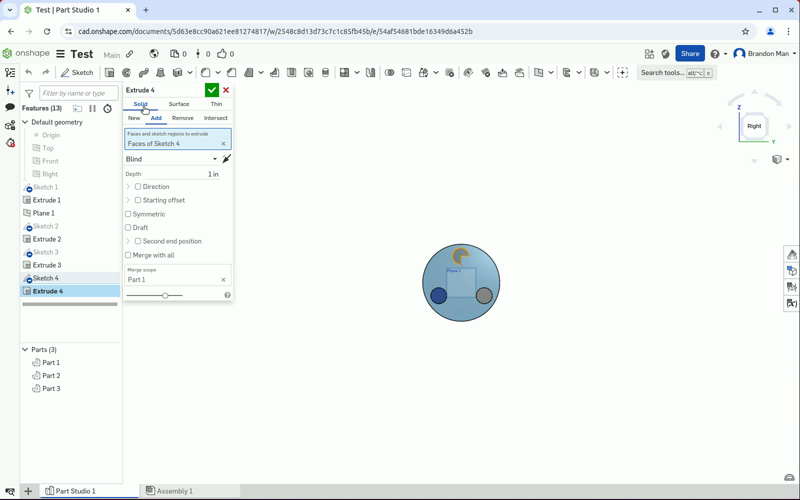
click(143, 106)
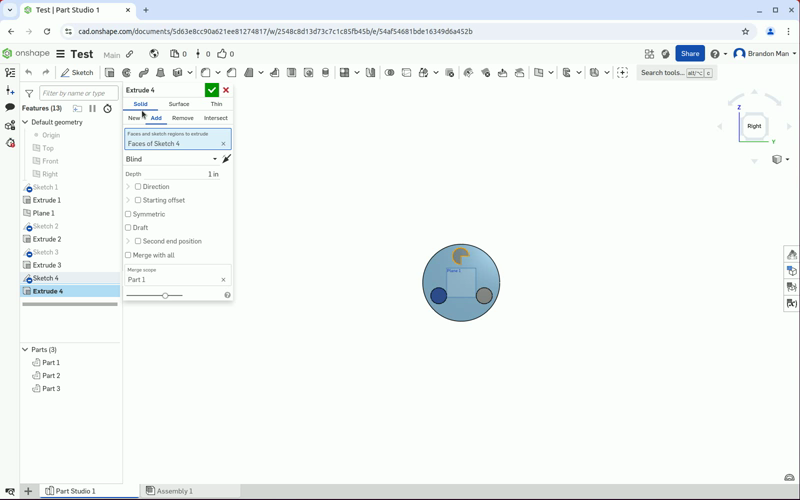
mouse_move(137, 120)
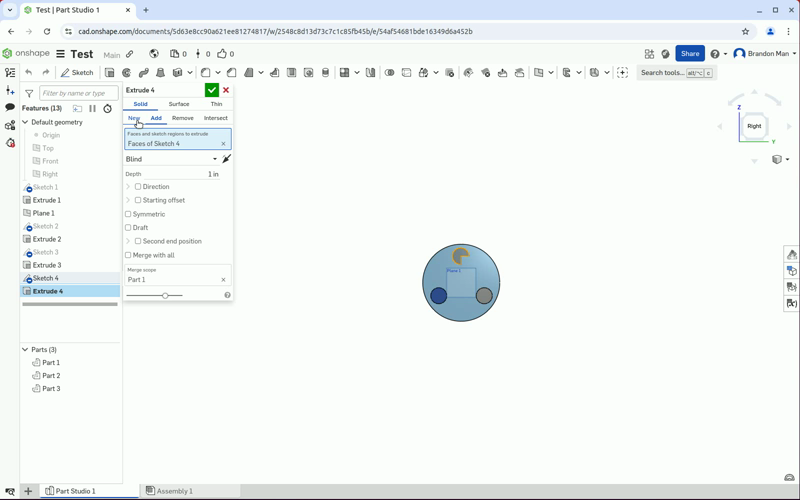
click(137, 120)
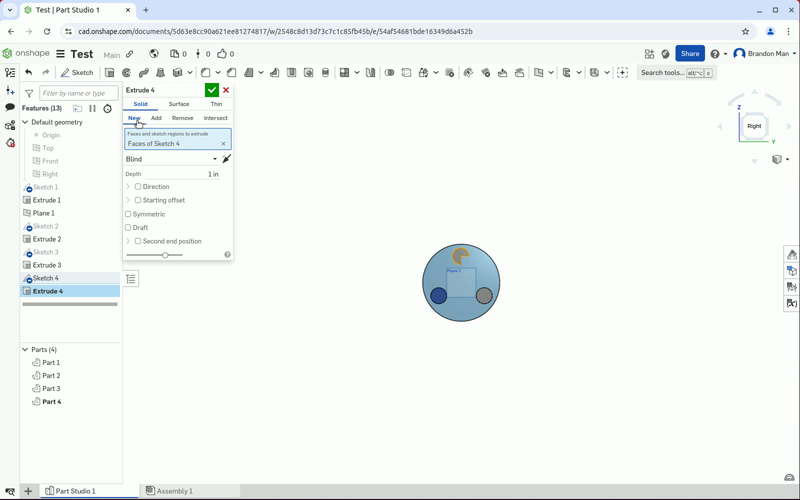
key(tab, 4)
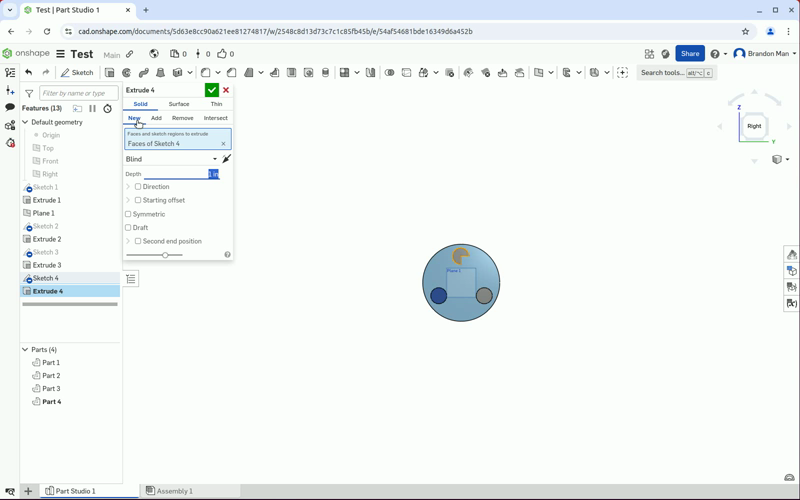
text(11.554)
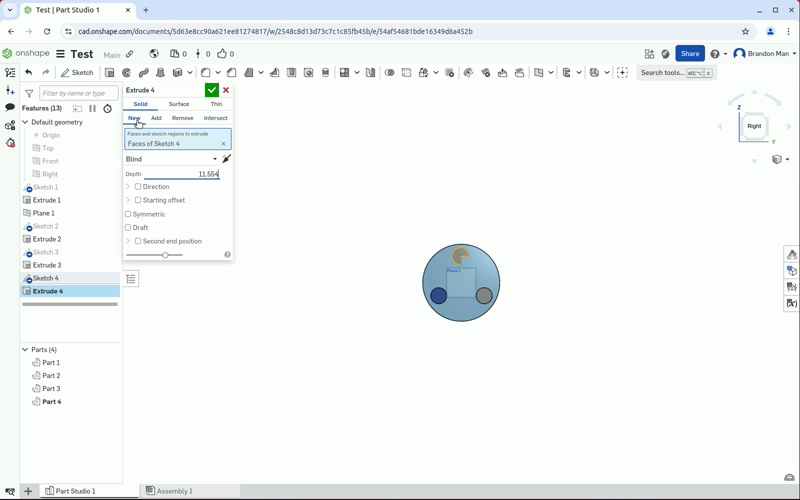
key(enter)
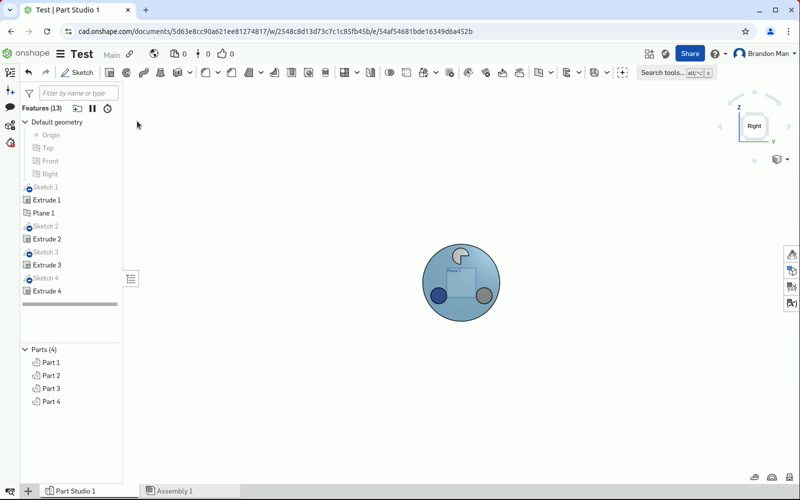
key(shift+h)
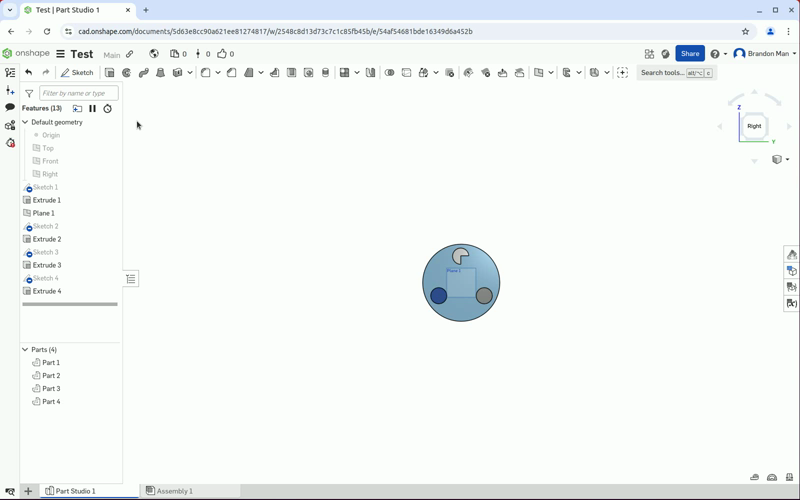
key(shift+h)
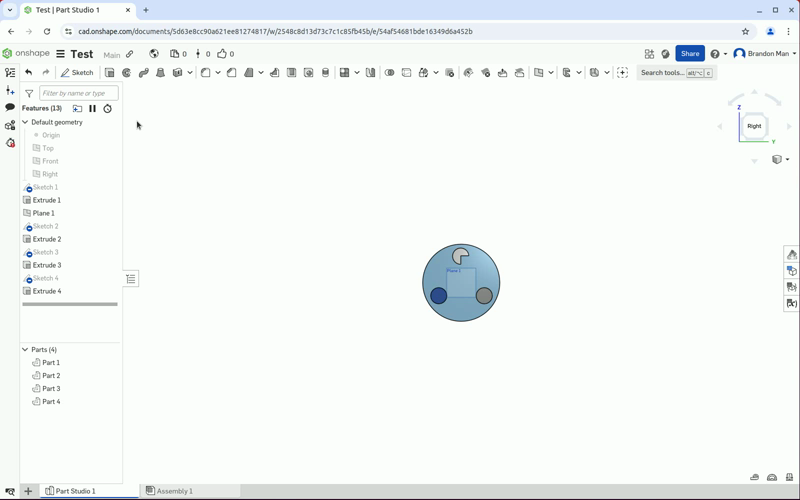
mouse_move(73, 189)
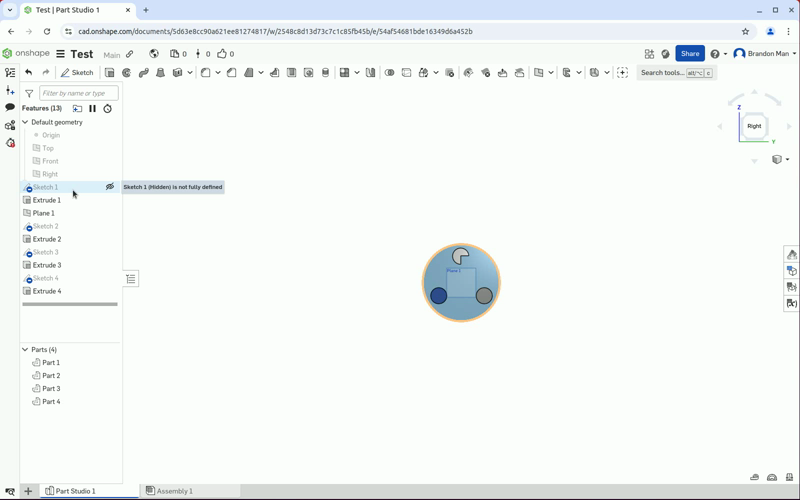
click(73, 189)
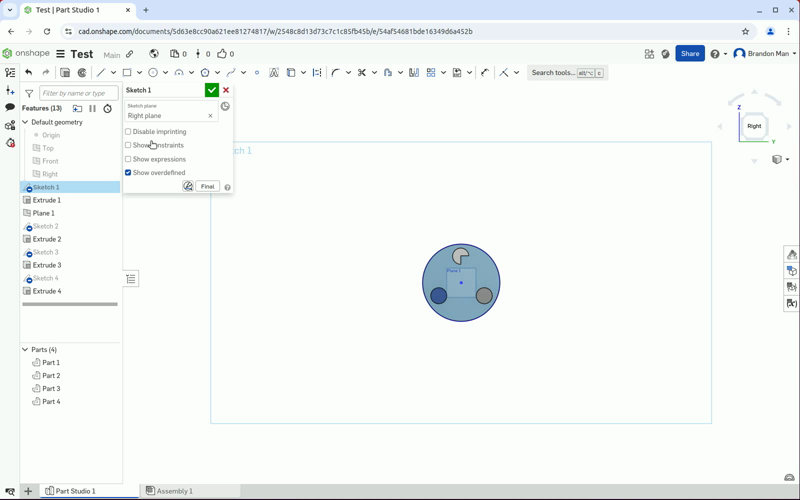
mouse_move(229, 92)
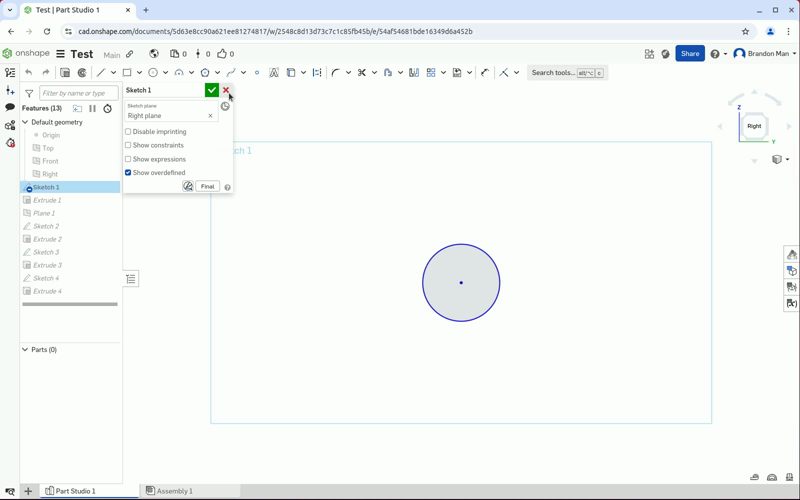
click(229, 92)
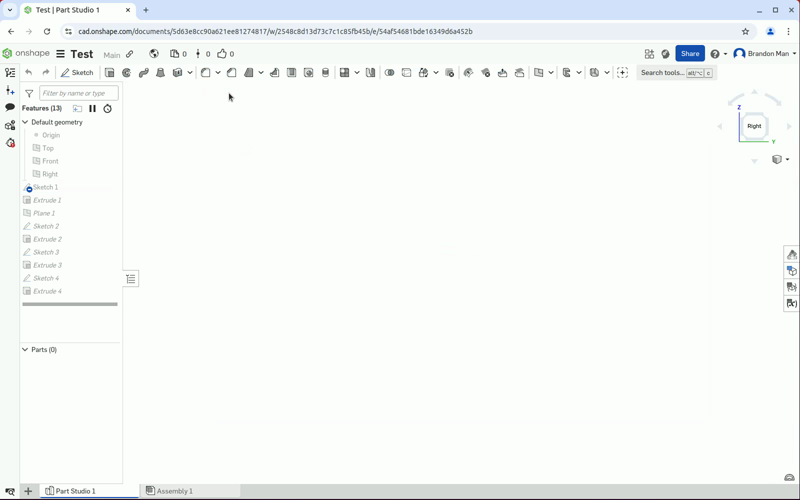
key(shift+s)
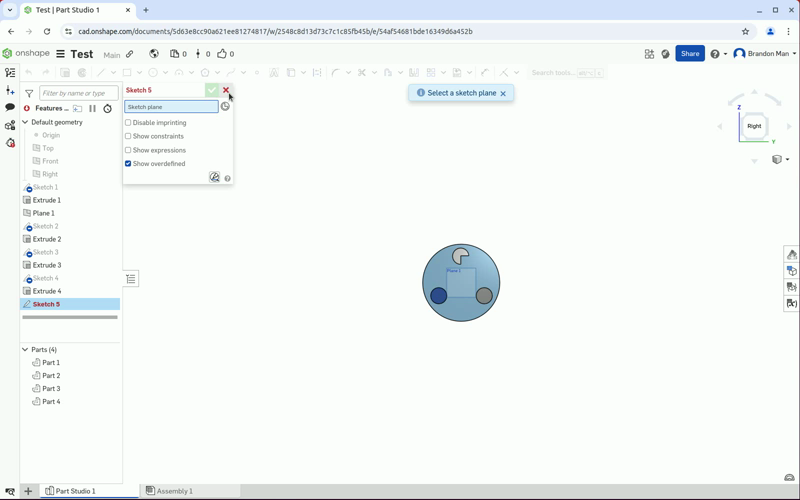
mouse_move(73, 215)
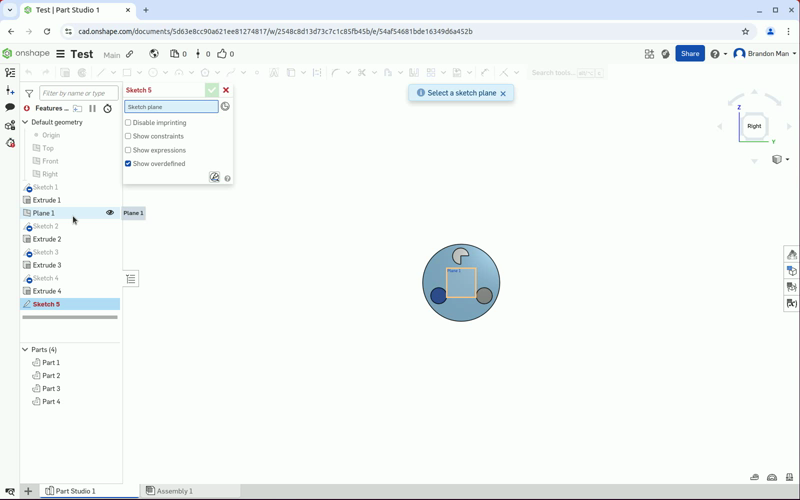
click(73, 215)
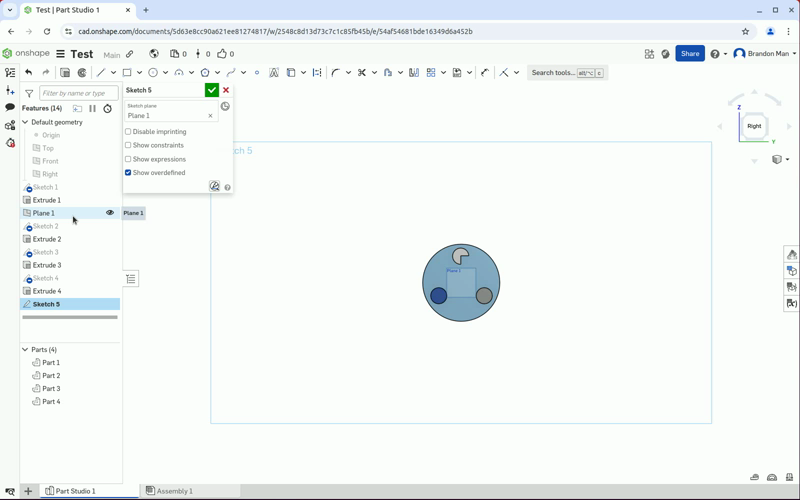
mouse_move(73, 352)
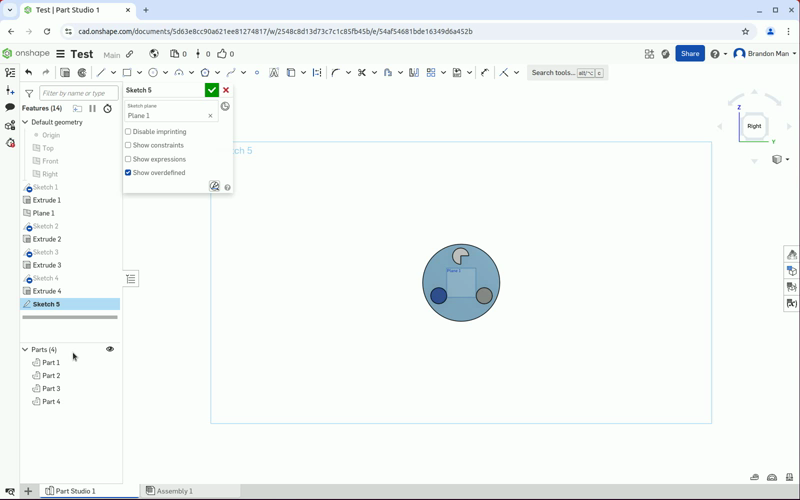
key(y)
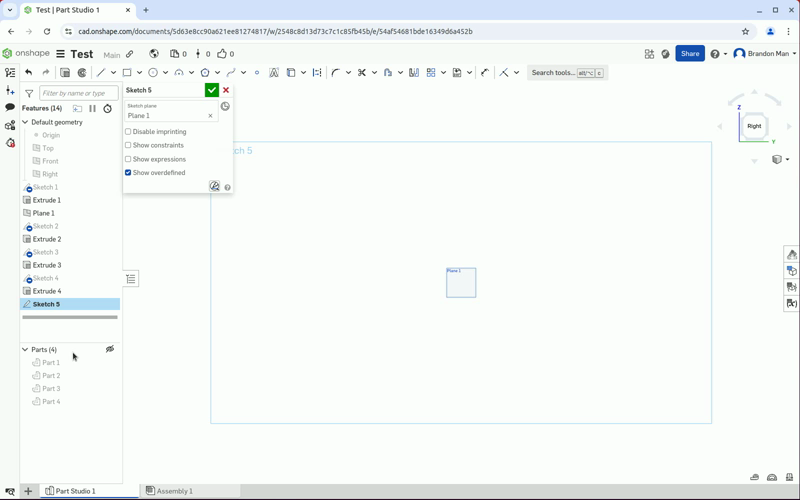
key(a)
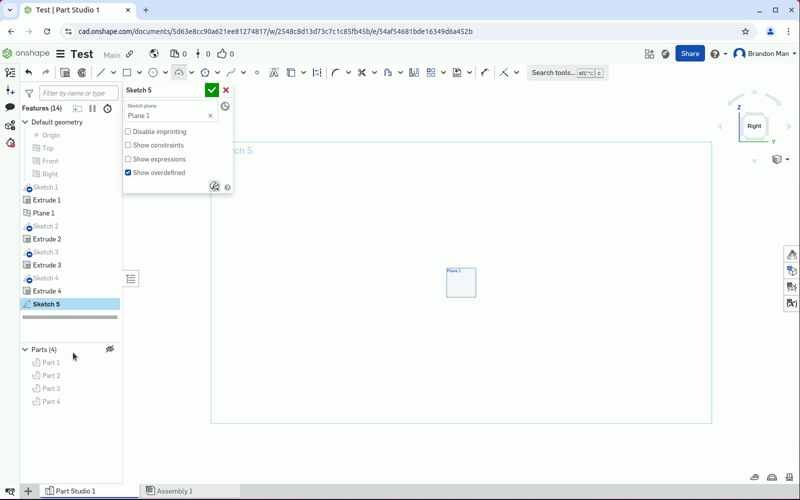
key_down(shift)
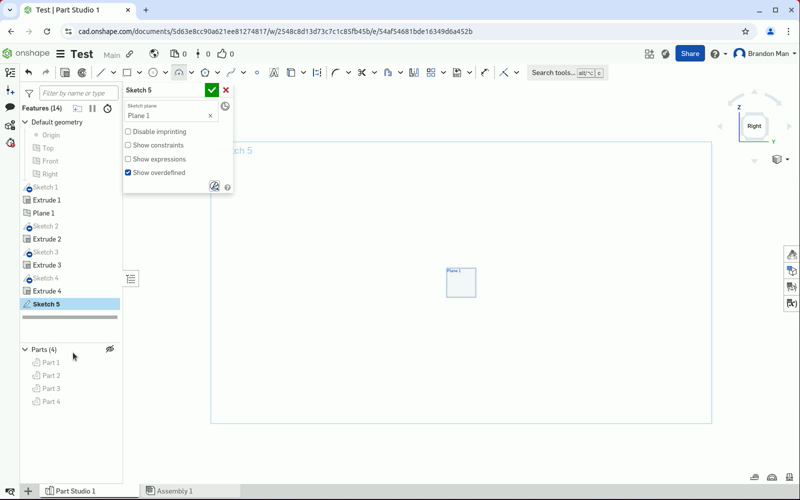
mouse_move(460, 264)
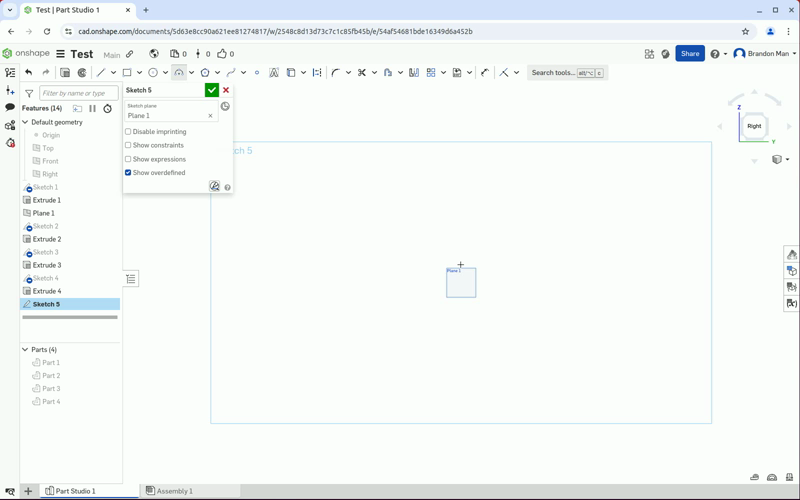
click(460, 264)
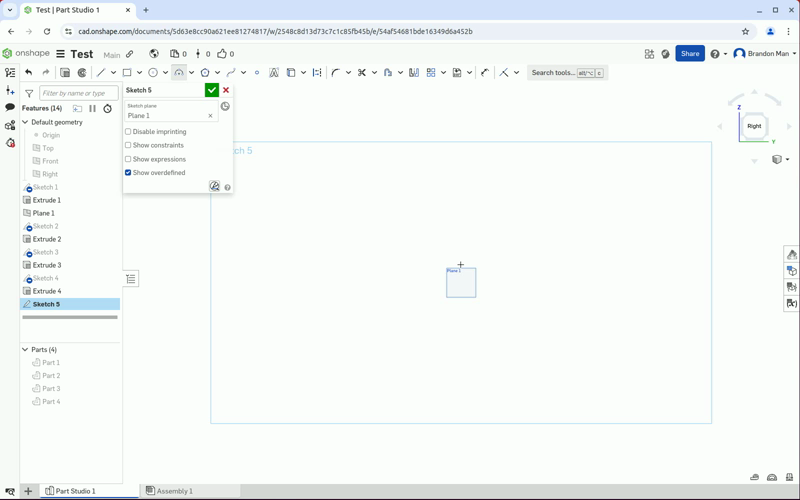
key_up(shift)
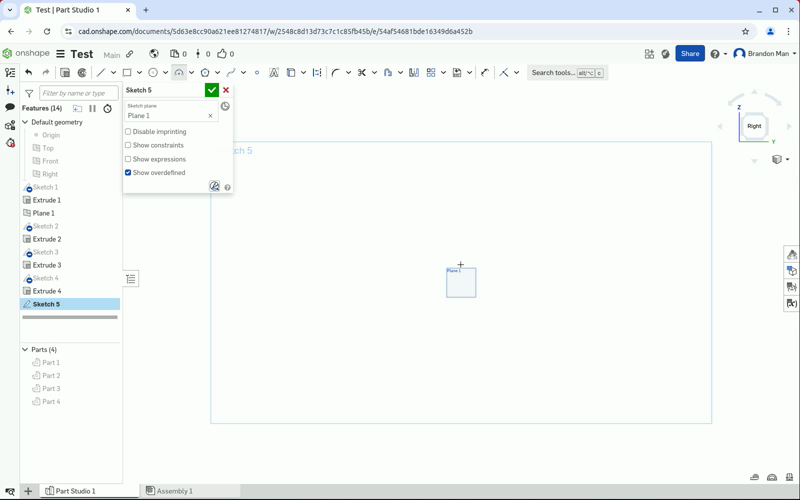
key_down(shift)
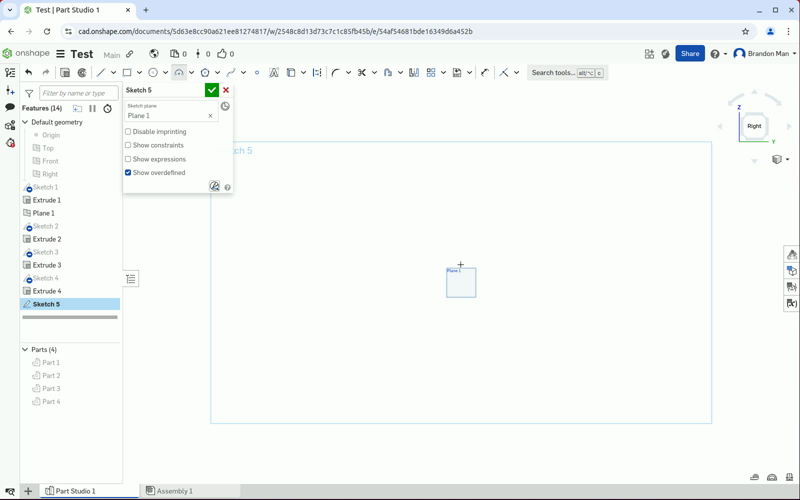
mouse_move(468, 255)
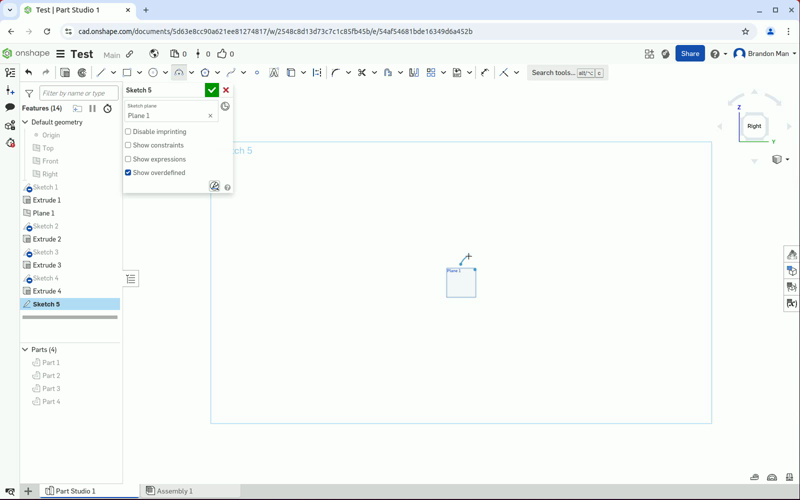
click(468, 255)
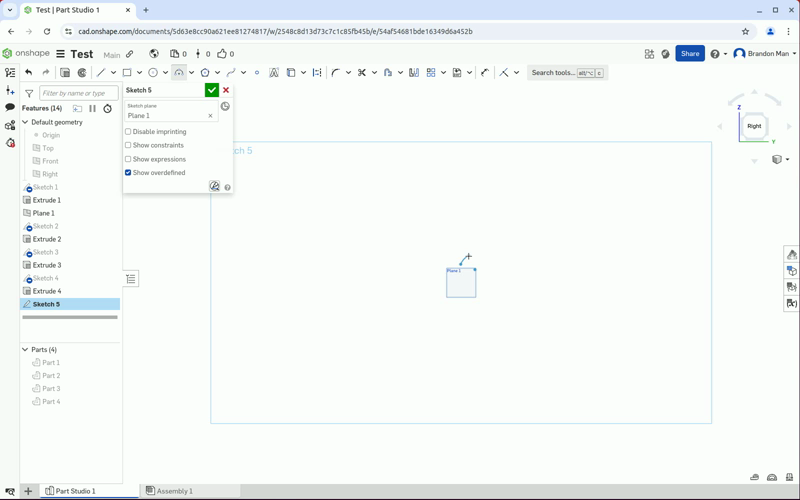
mouse_move(466, 261)
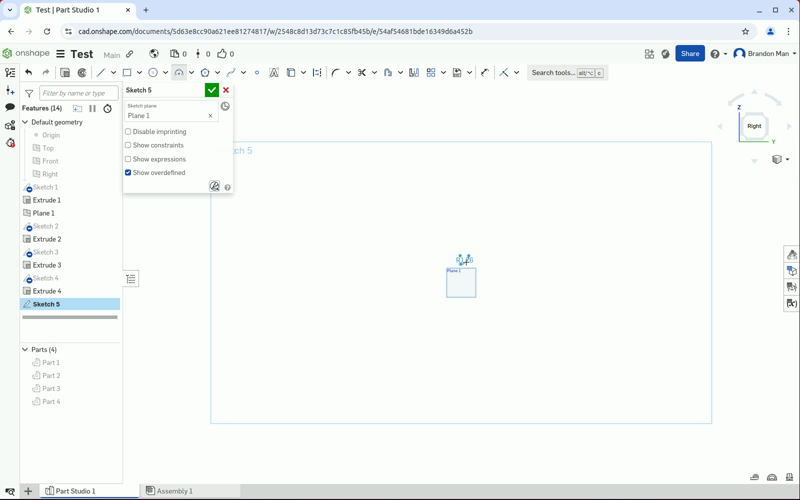
click(466, 261)
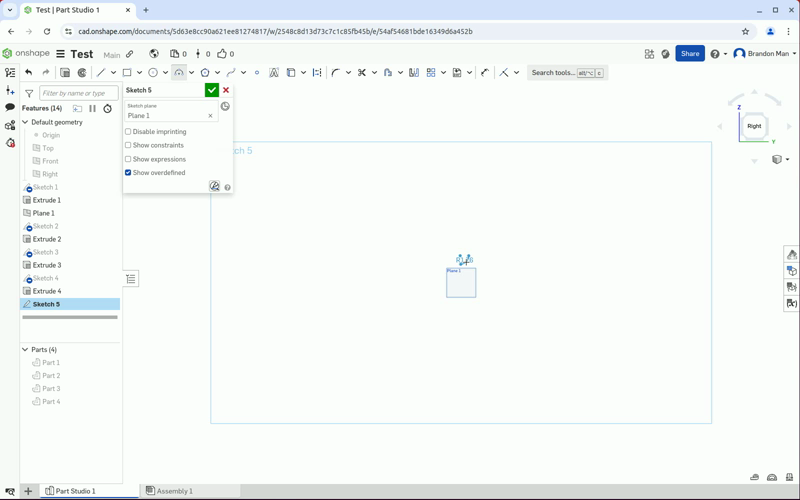
key_up(shift)
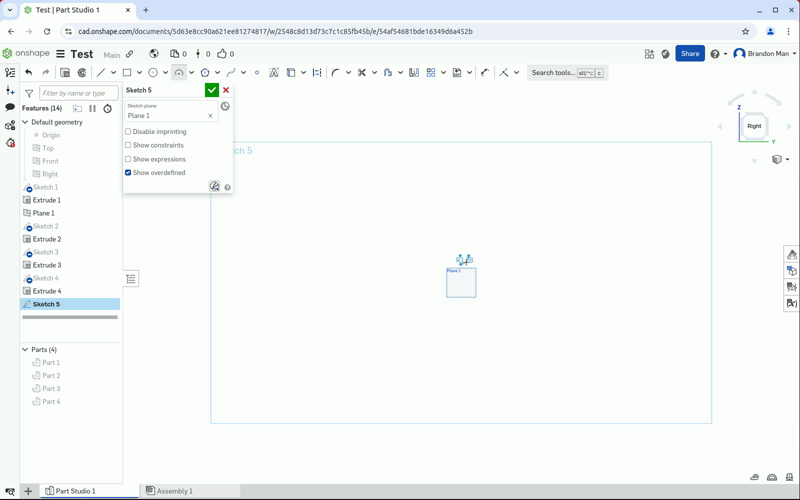
key(esc)
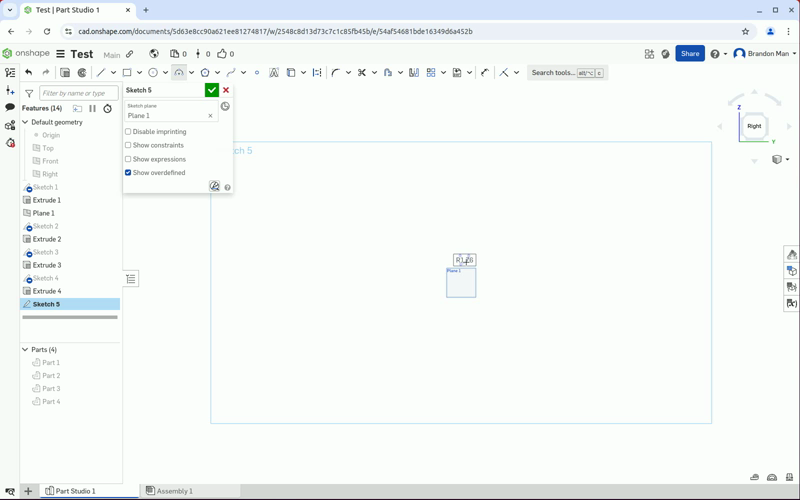
key(l)
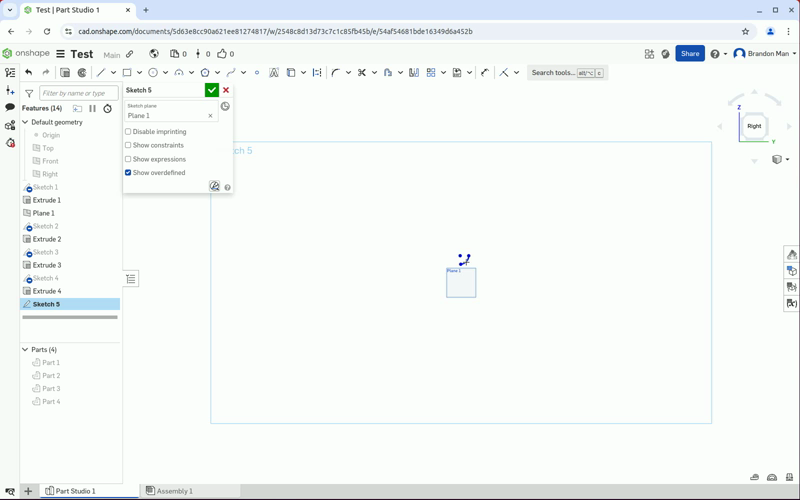
mouse_move(468, 255)
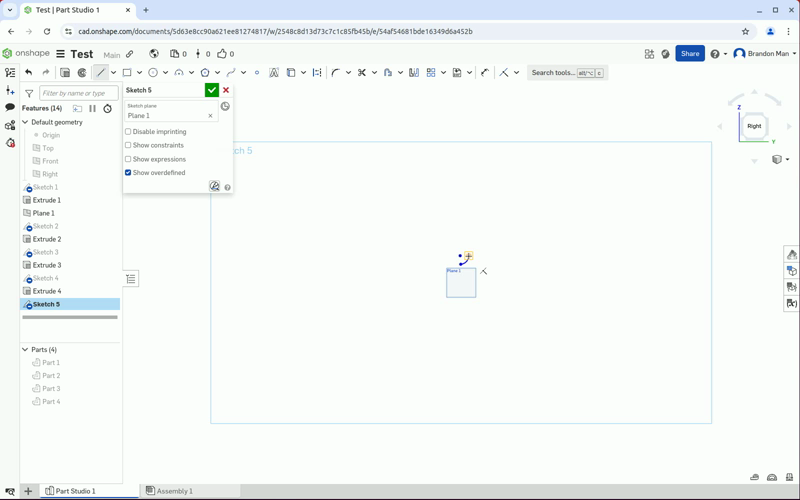
click(468, 255)
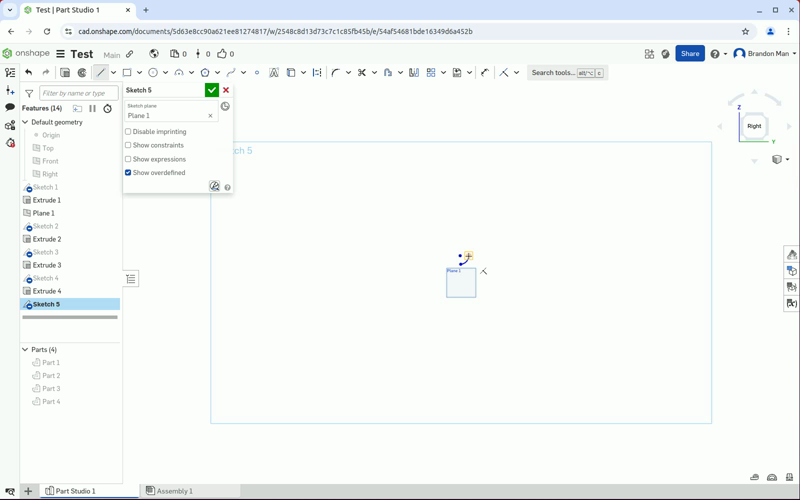
key_down(shift)
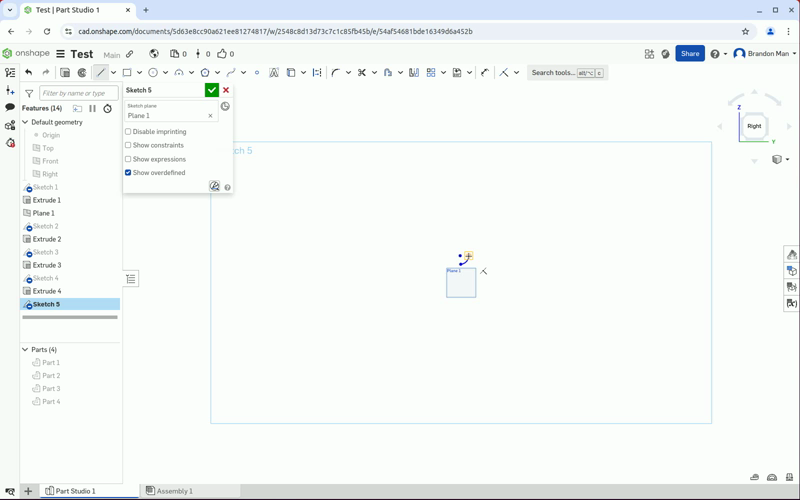
mouse_move(498, 255)
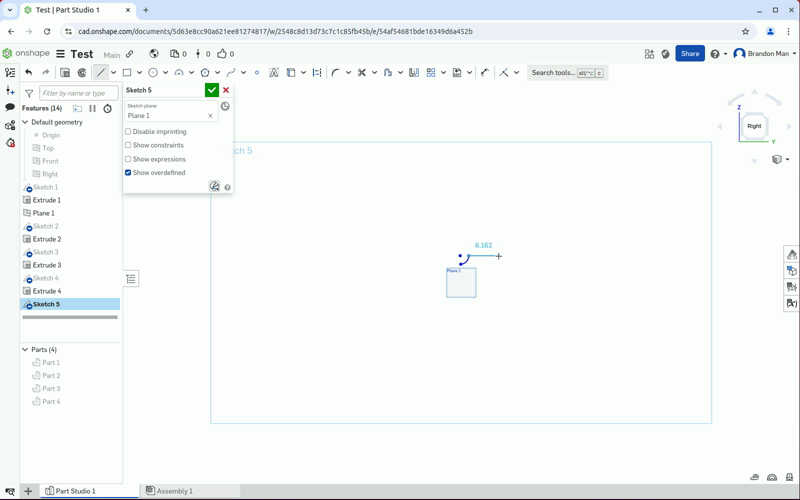
mouse_move(460, 255)
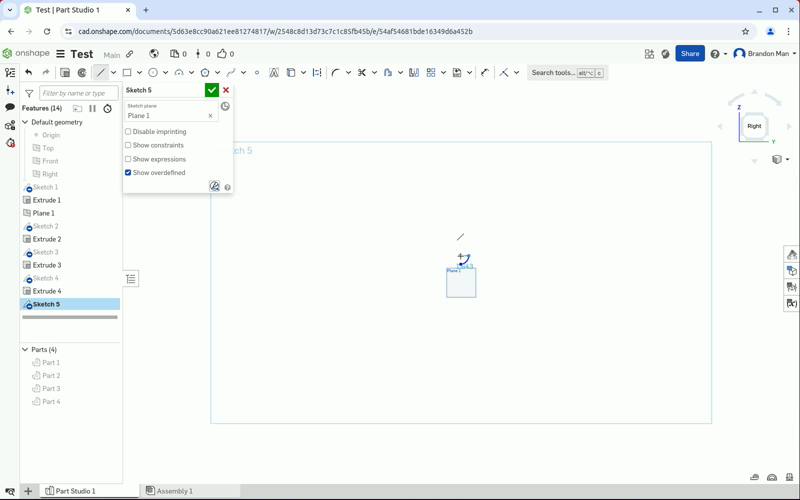
click(460, 255)
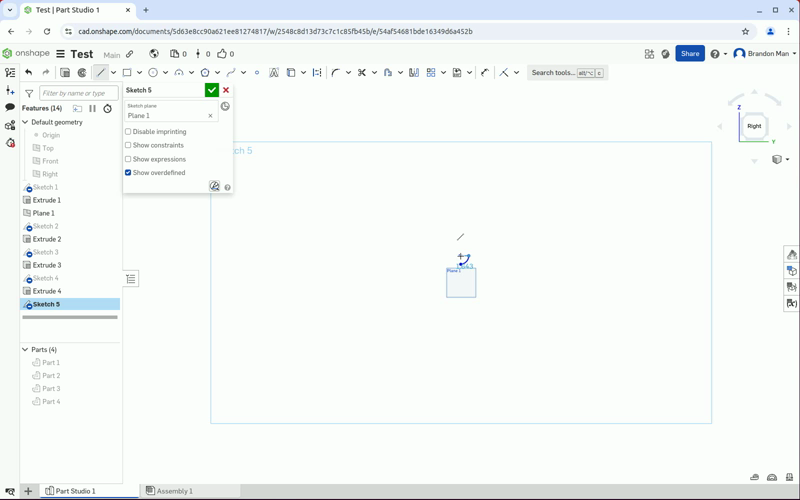
key_up(shift)
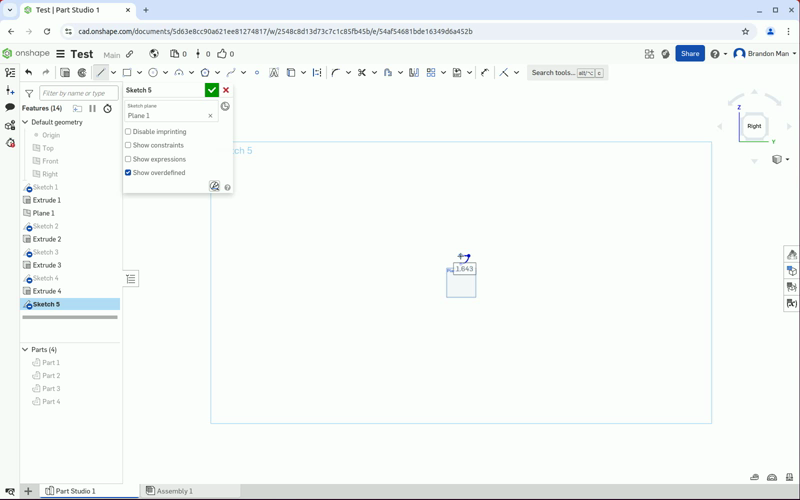
mouse_move(490, 255)
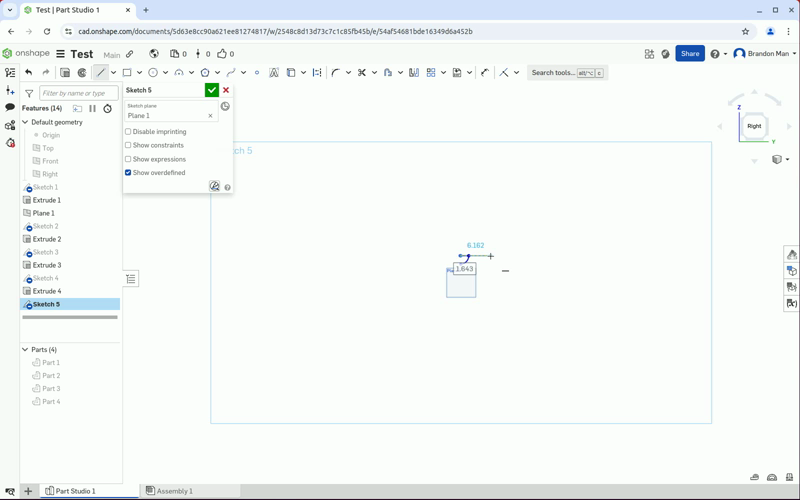
key_down(shift)
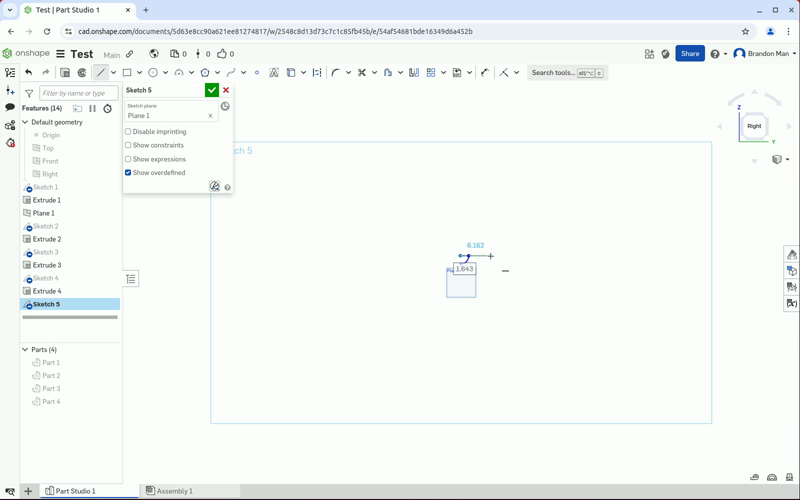
mouse_move(460, 264)
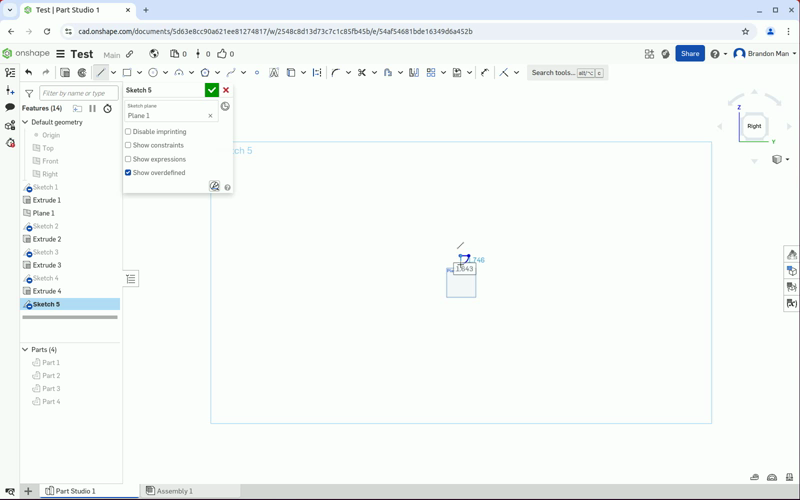
key_up(shift)
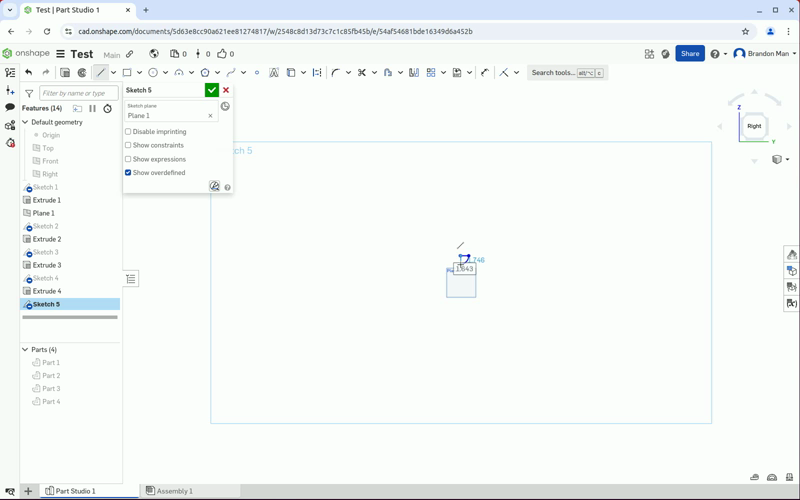
click(460, 264)
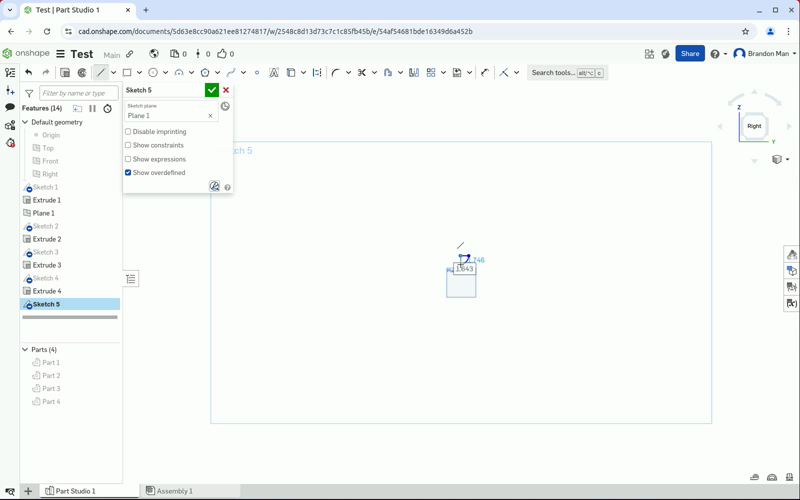
key(esc)
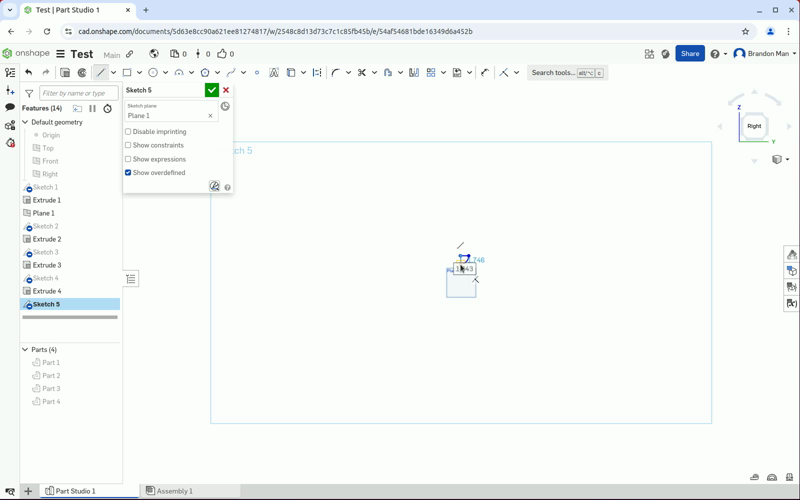
mouse_move(467, 259)
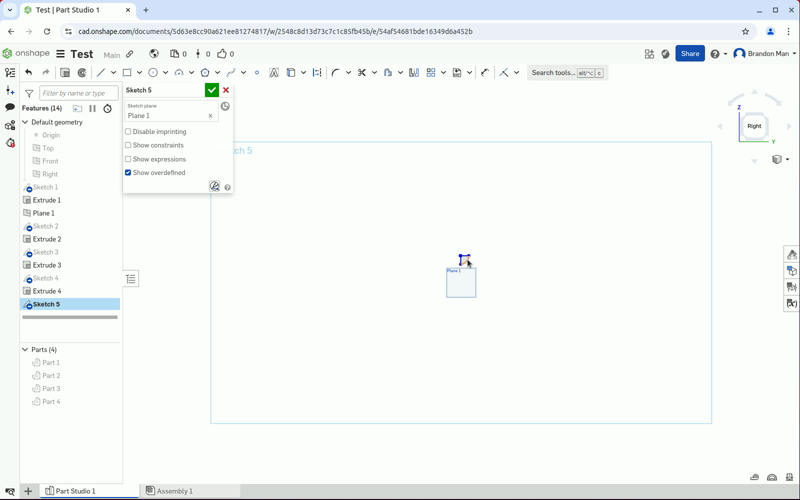
scroll(6)
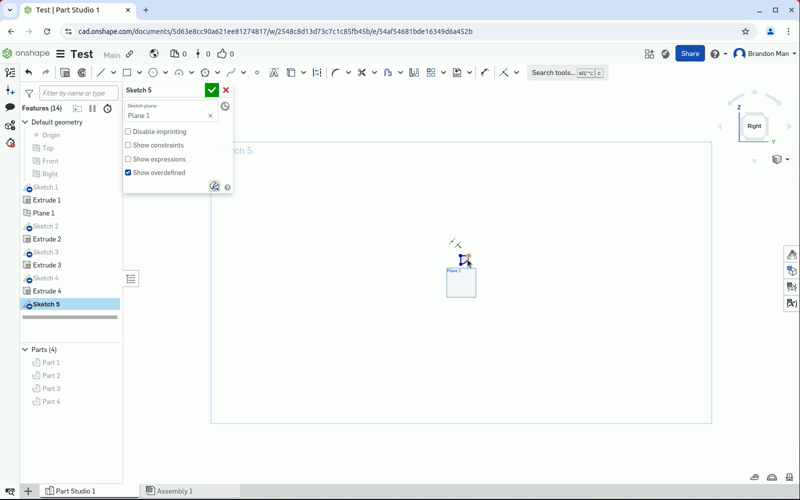
scroll(6)
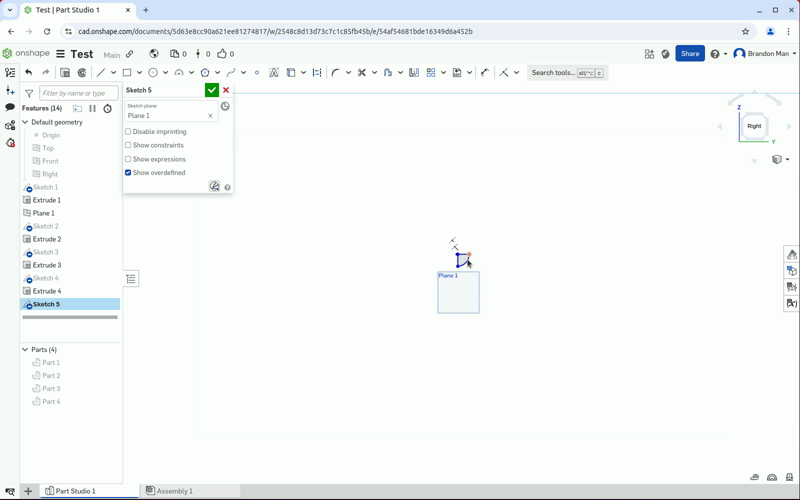
scroll(6)
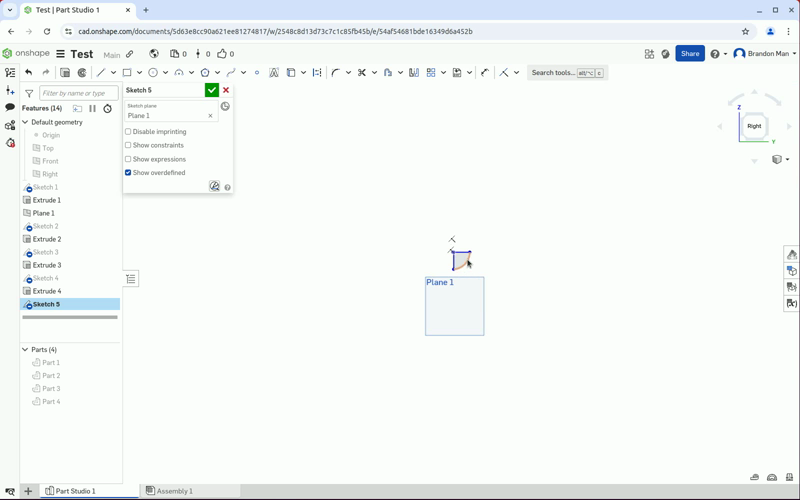
scroll(6)
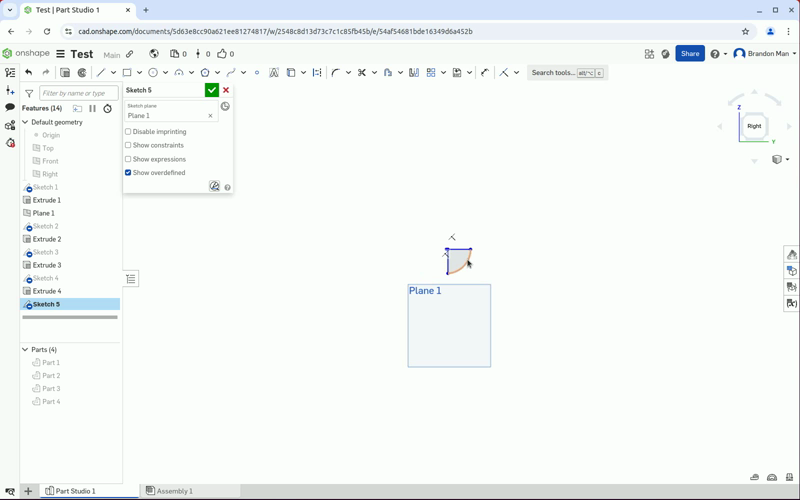
scroll(6)
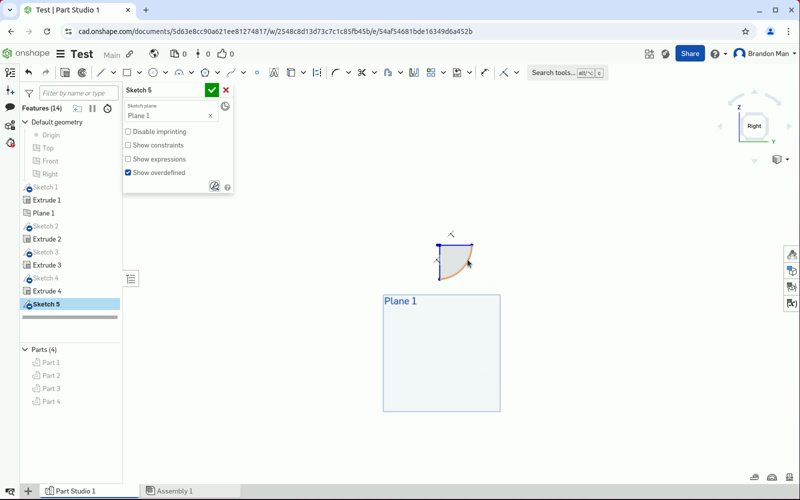
scroll(6)
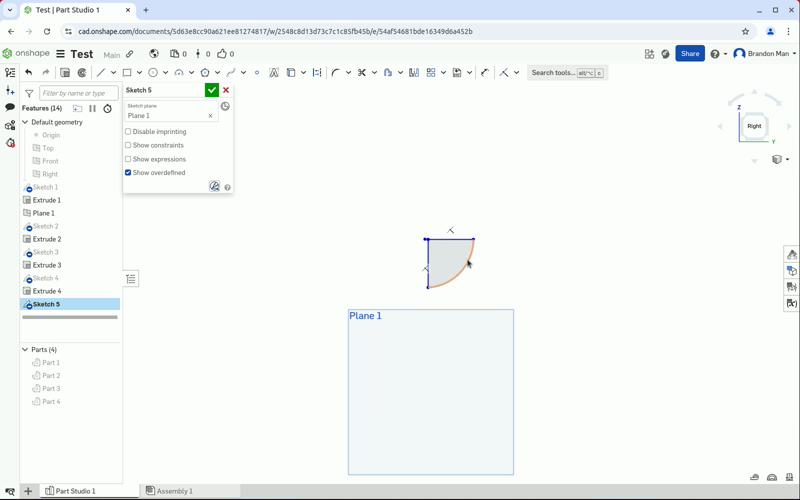
scroll(6)
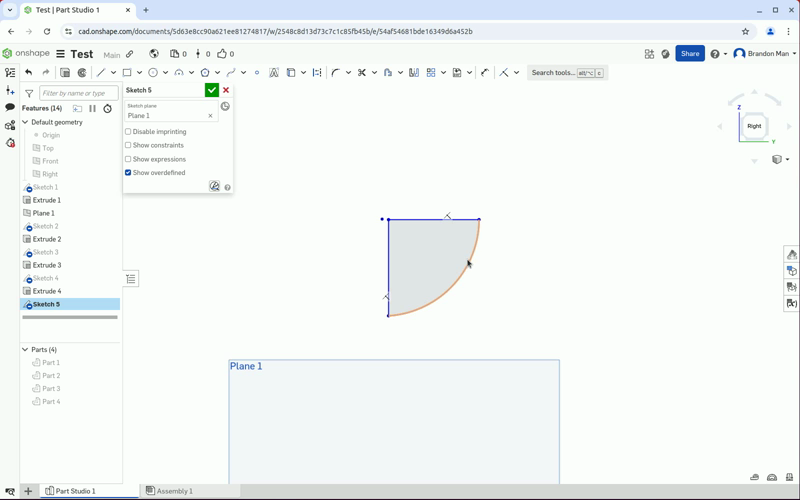
click(467, 259)
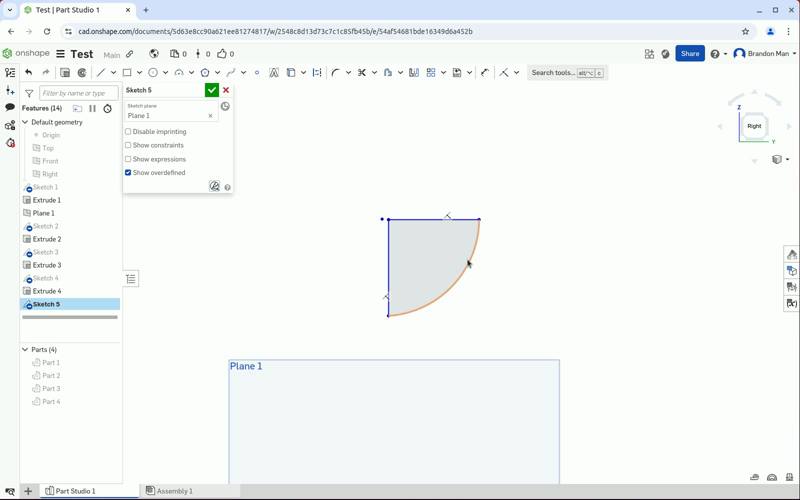
scroll(-6)
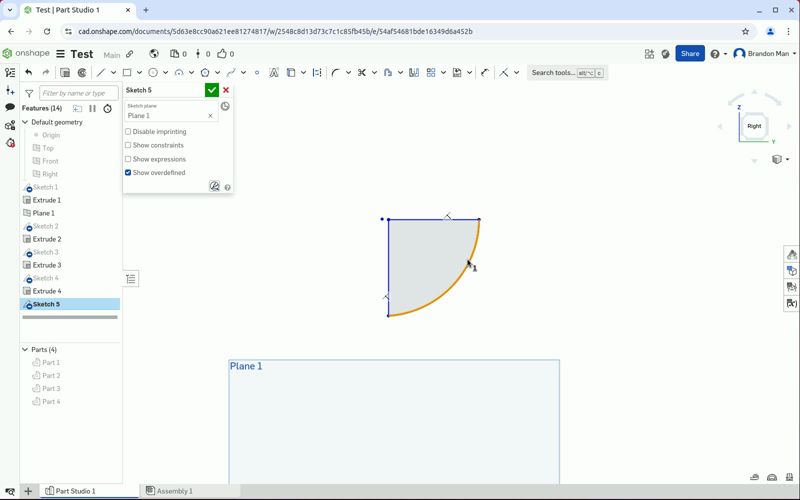
scroll(-6)
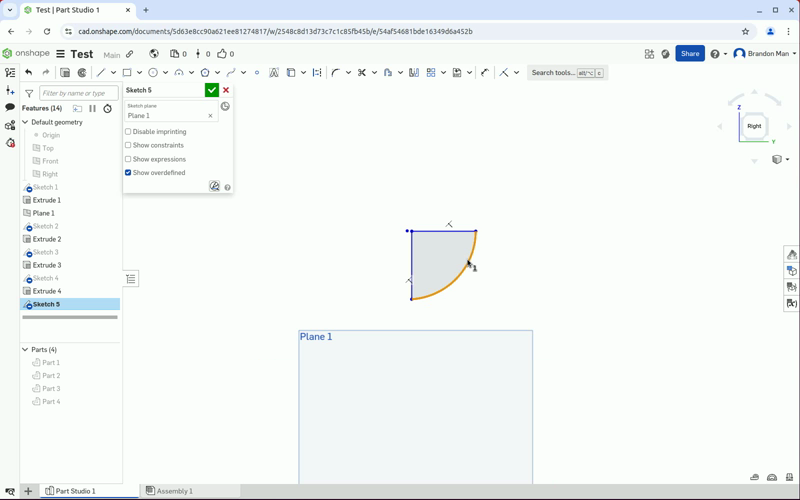
scroll(-6)
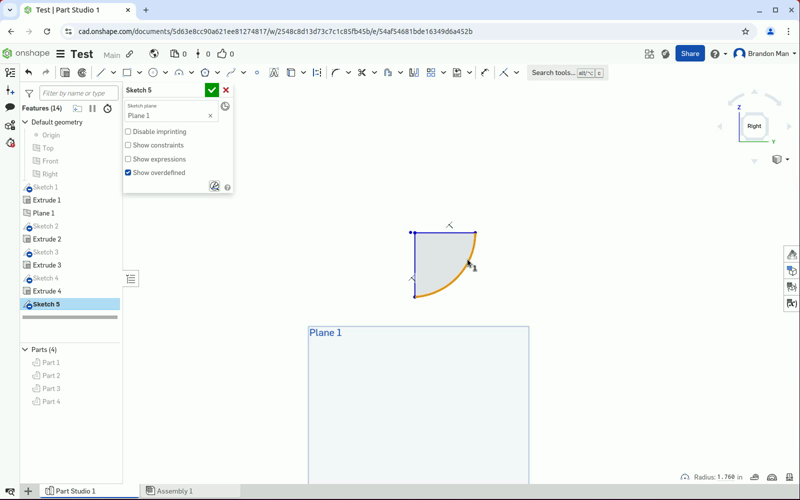
scroll(-6)
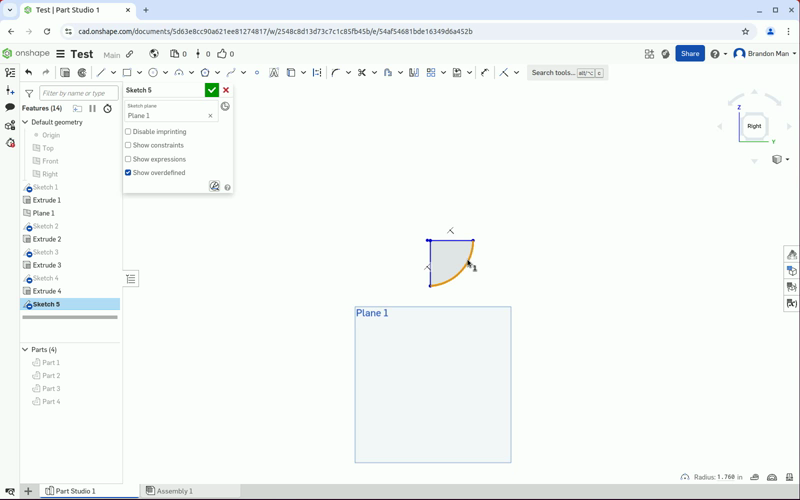
scroll(-6)
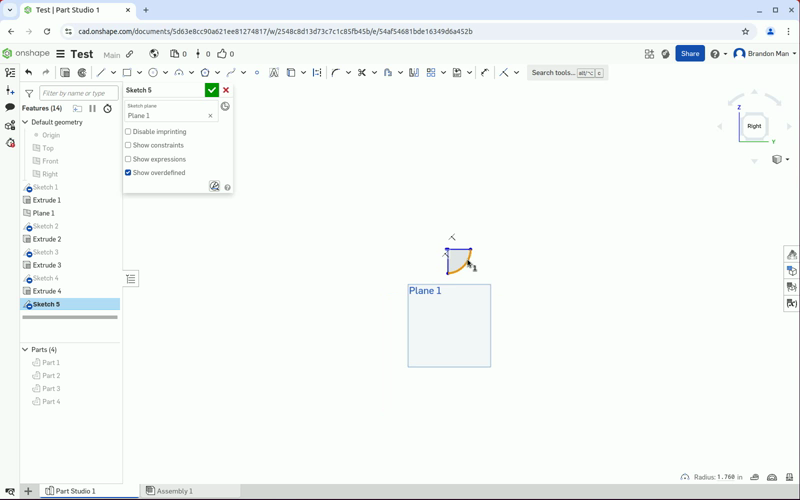
scroll(-6)
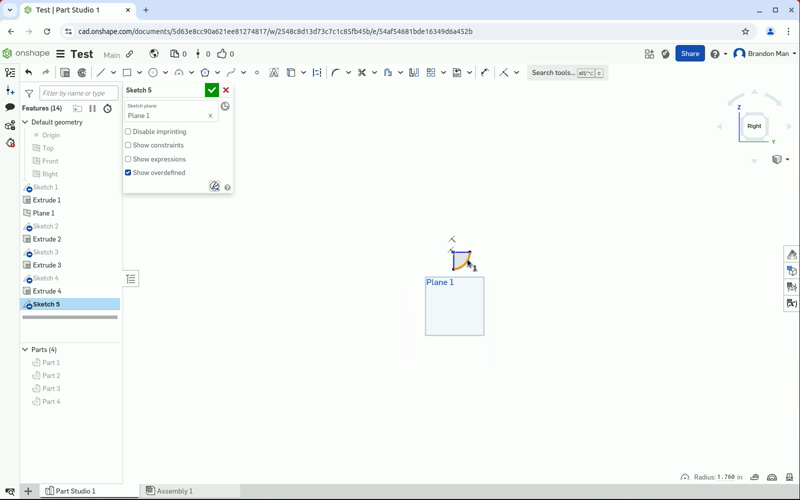
scroll(-6)
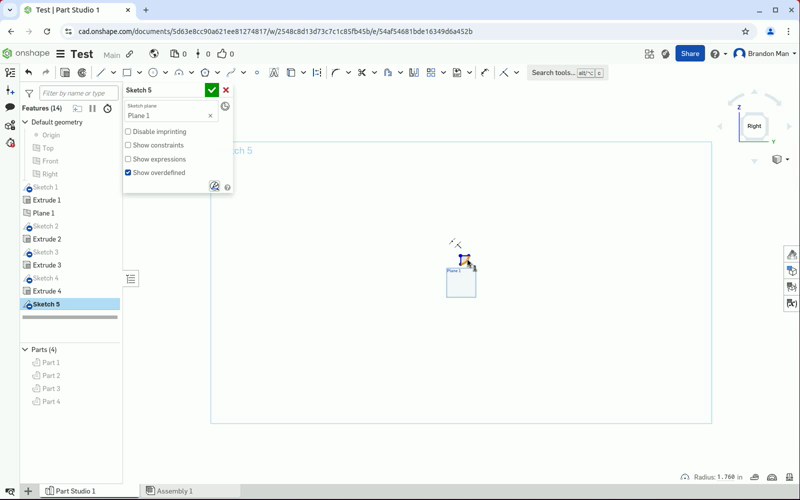
mouse_move(73, 352)
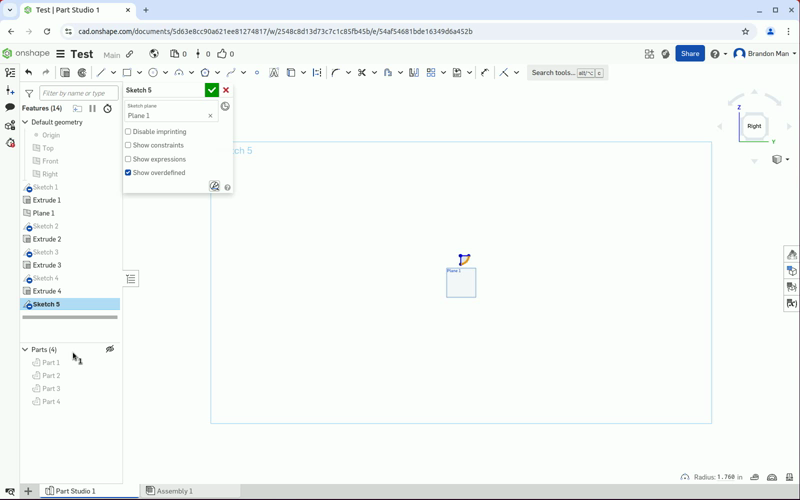
key(shift+y)
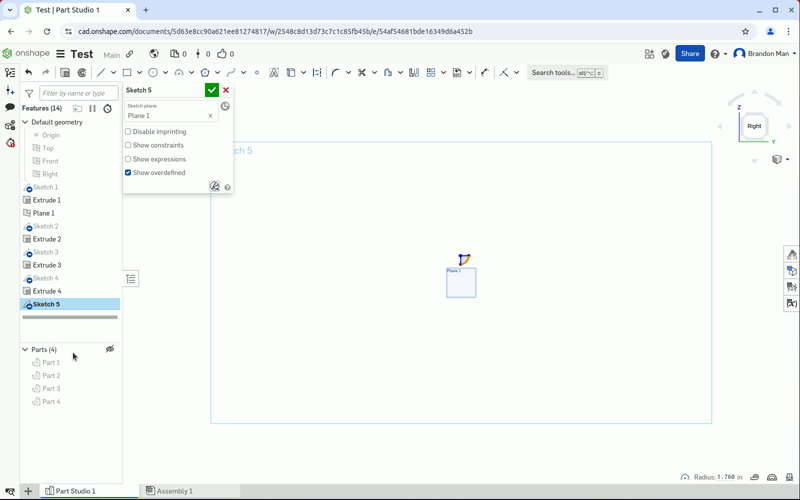
key(shift+e)
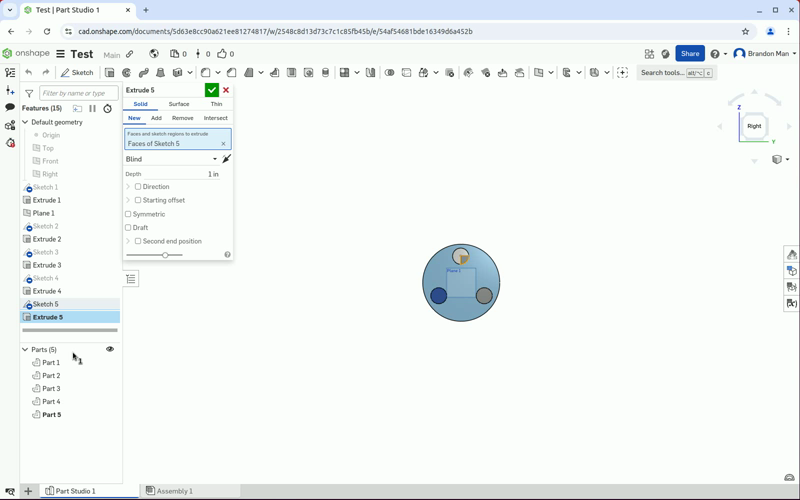
mouse_move(143, 106)
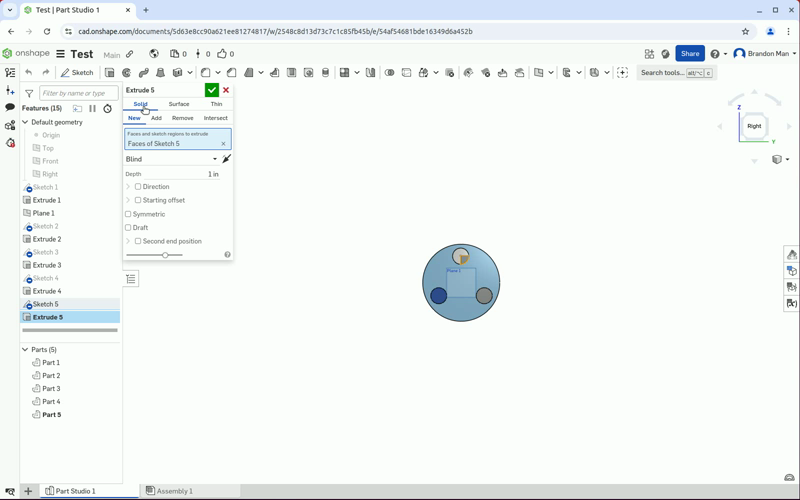
click(143, 106)
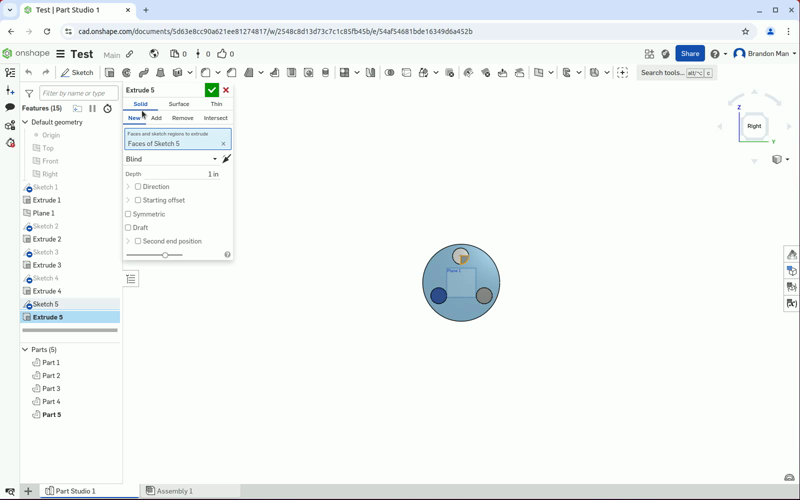
mouse_move(137, 120)
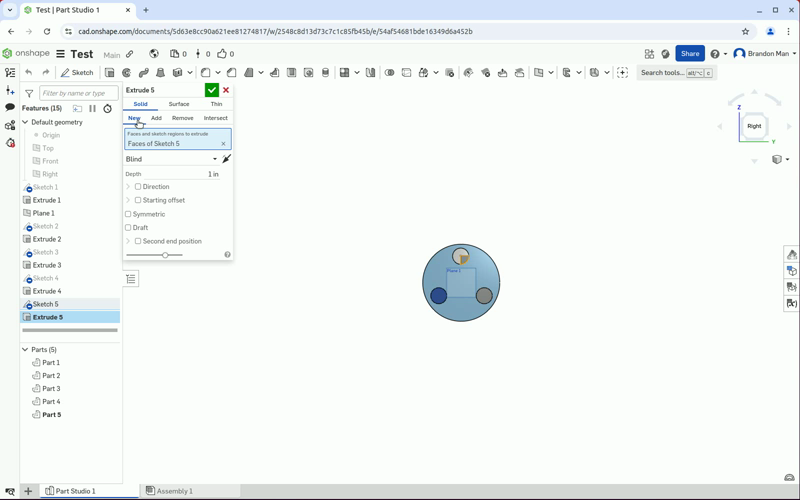
click(137, 120)
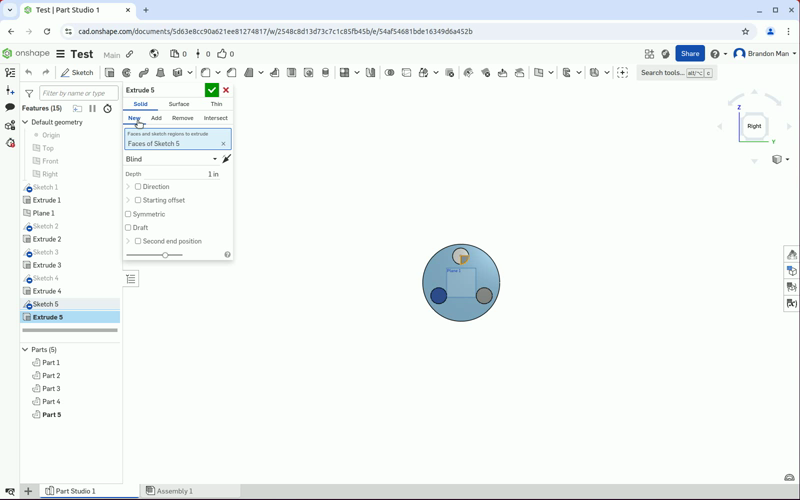
key(tab, 4)
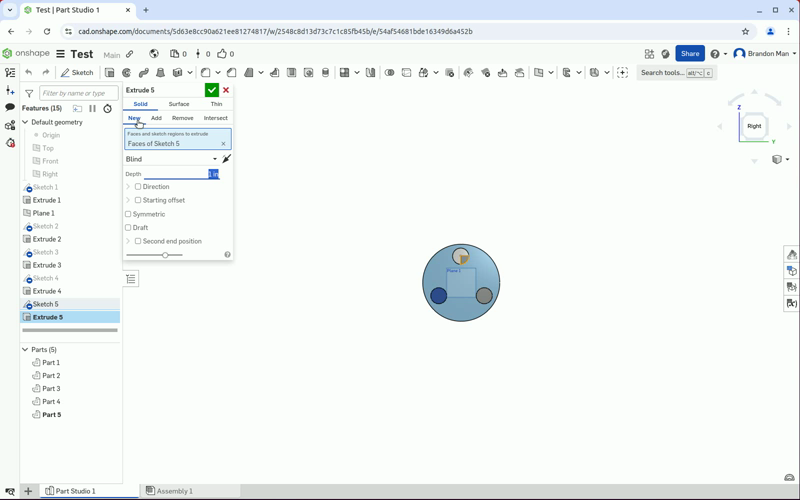
text(11.554)
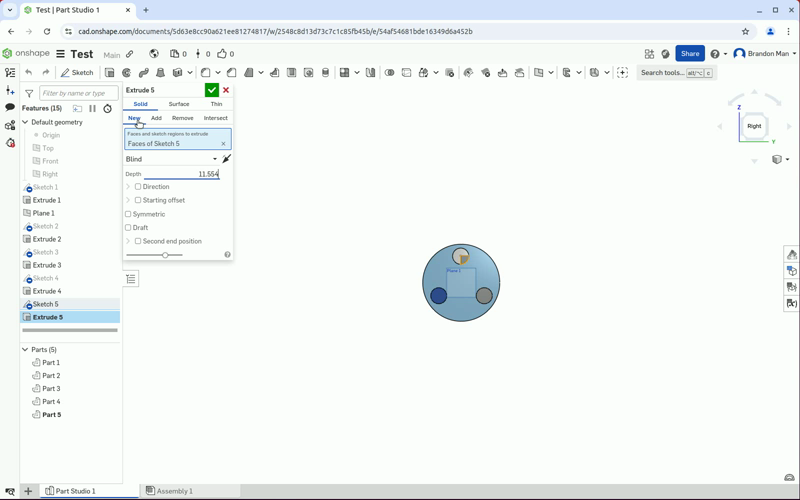
key(enter)
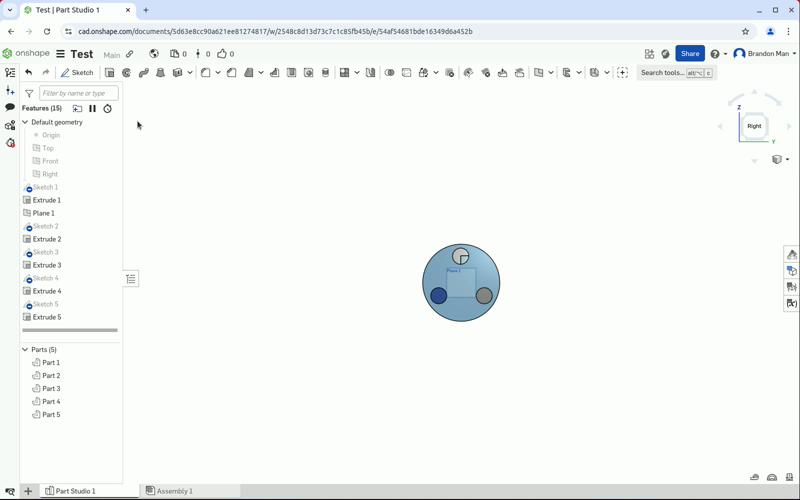
key(shift+h)
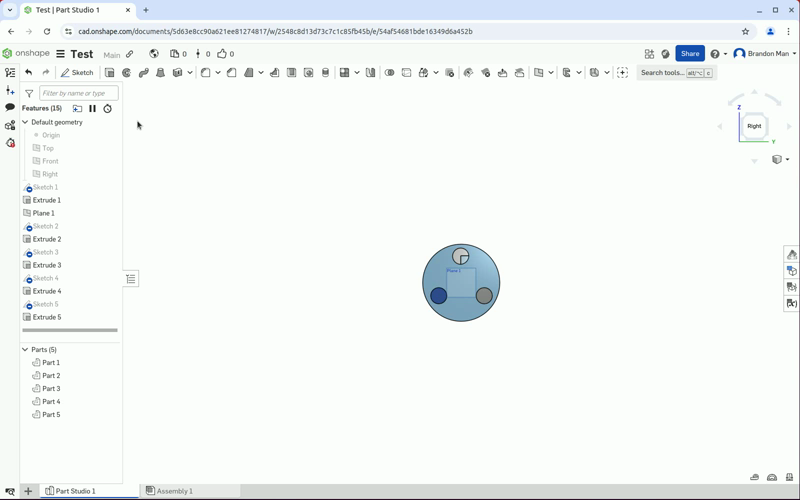
key(shift+h)
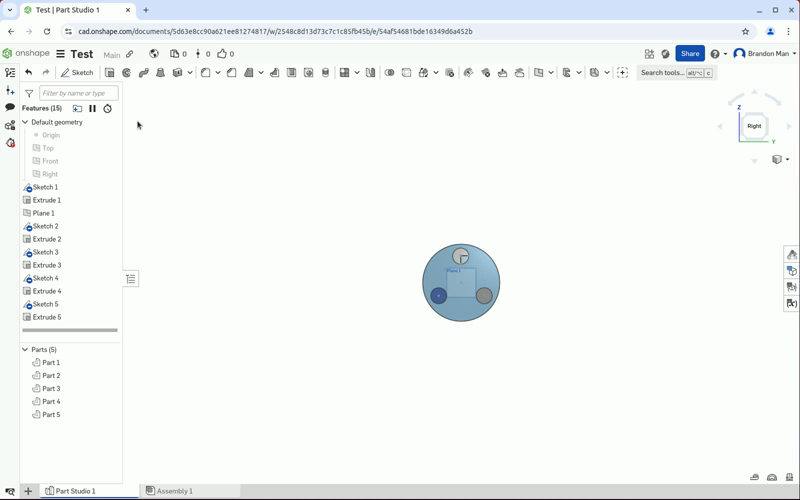
key(shift+7)
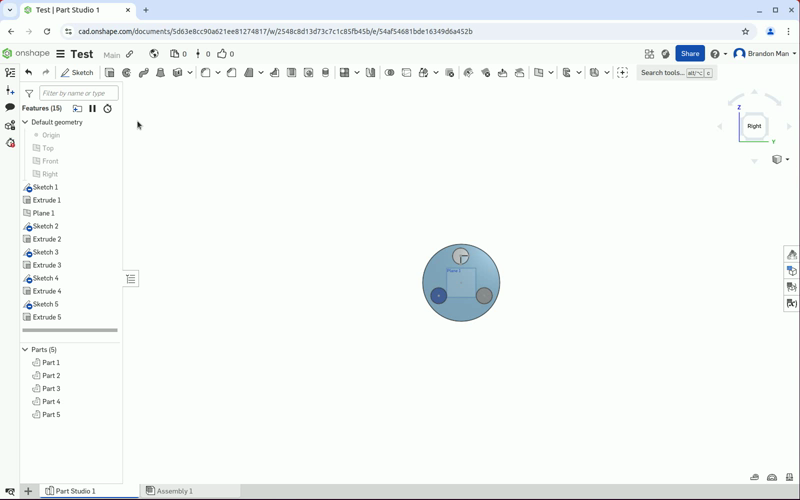
key(right, 2)
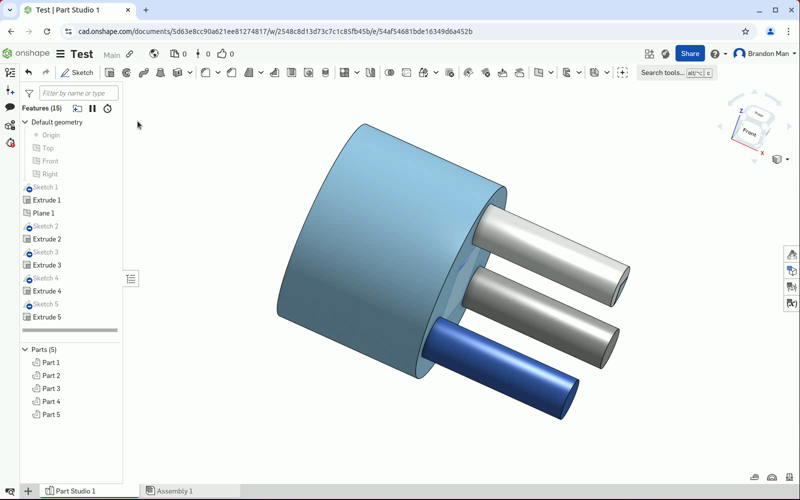
key(down, 2)
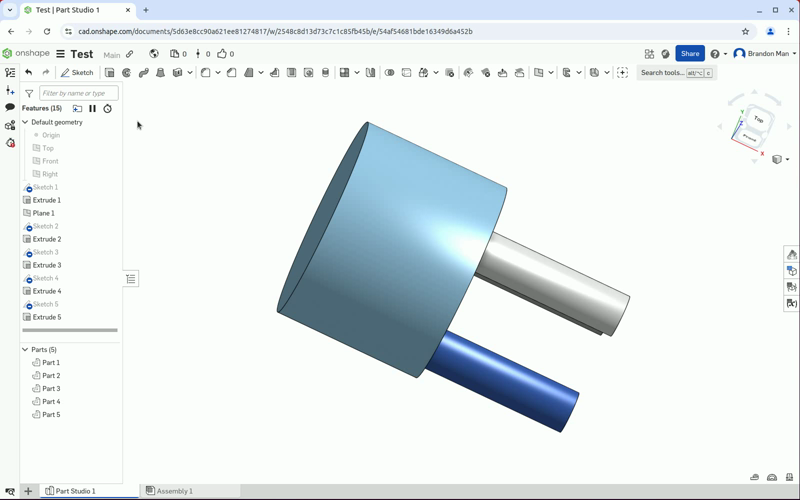
key(up, 2)
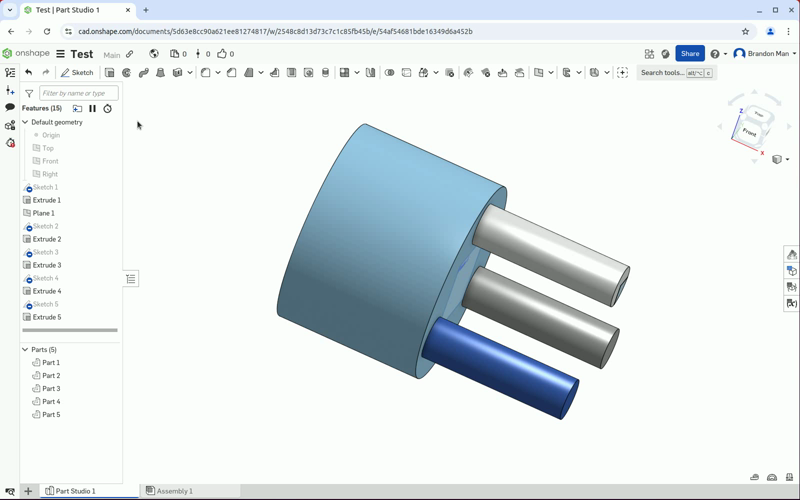
key(left, 2)
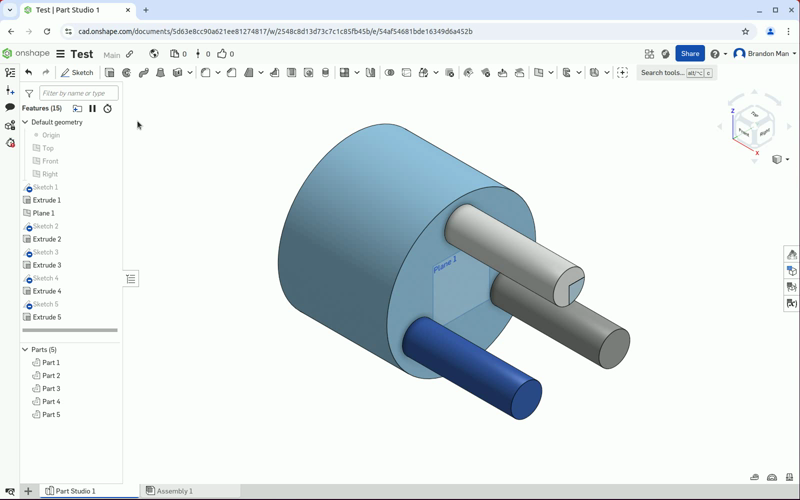
mouse_move(73, 189)
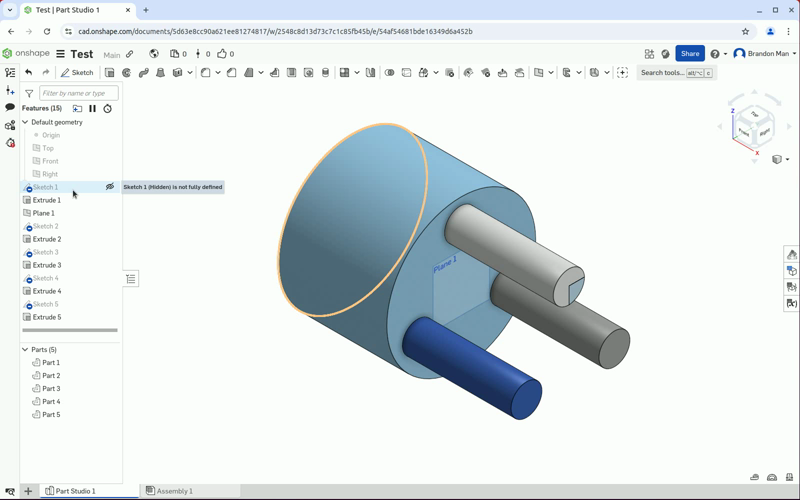
click(73, 189)